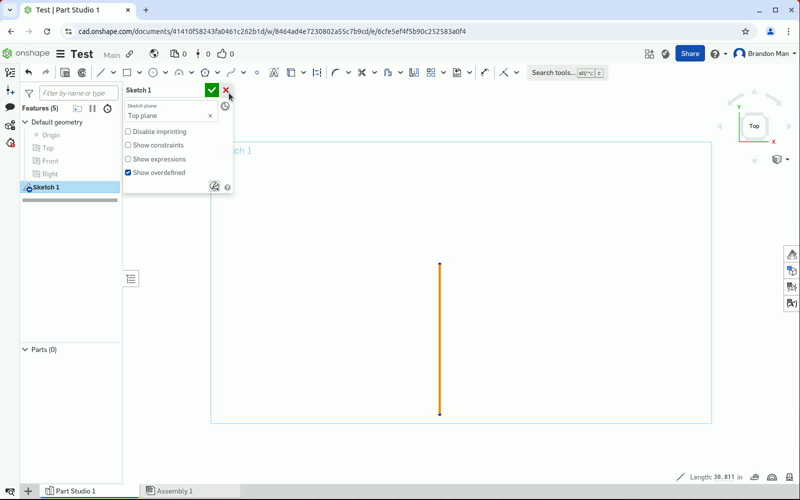
key(shift+h)
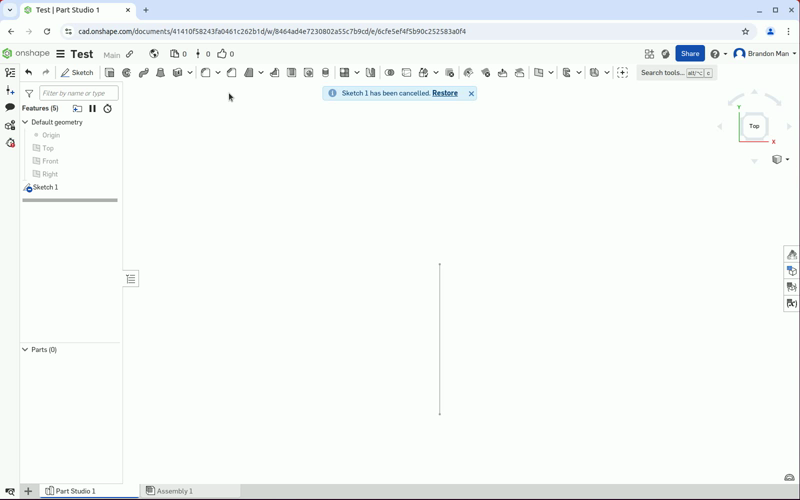
mouse_move(73, 352)
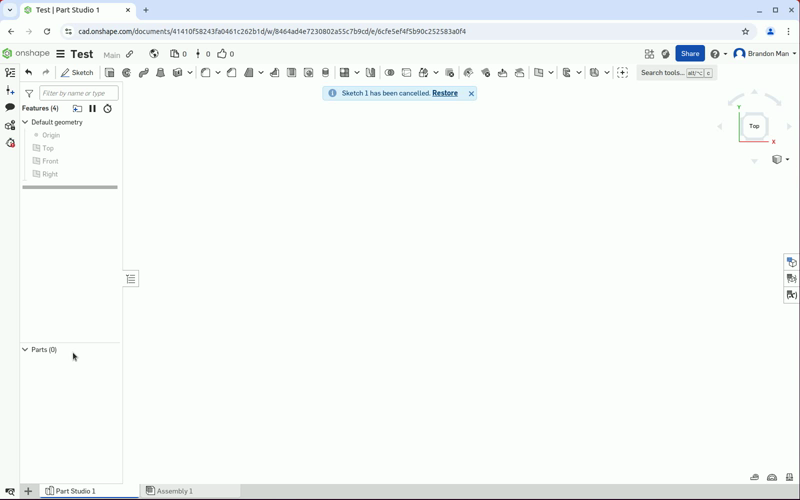
key(y)
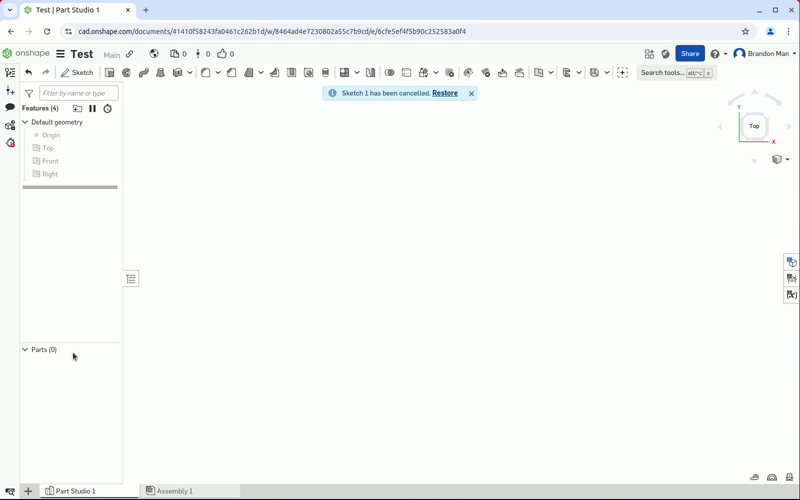
key(shift+p)
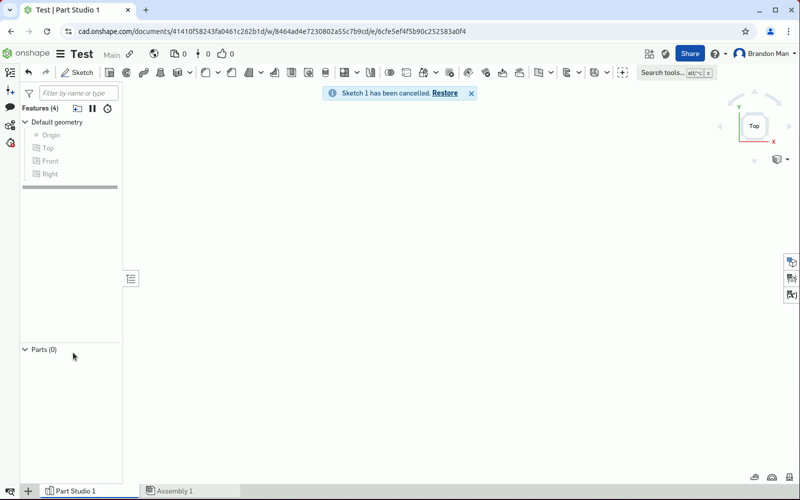
key(space)
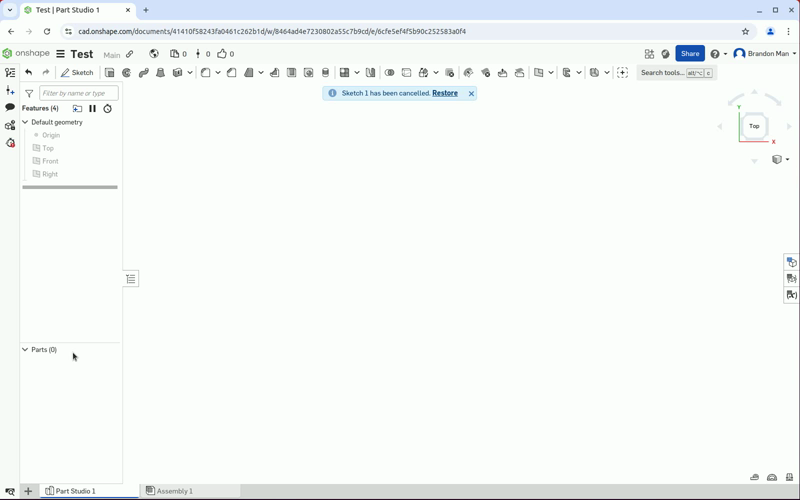
key_down(shift)
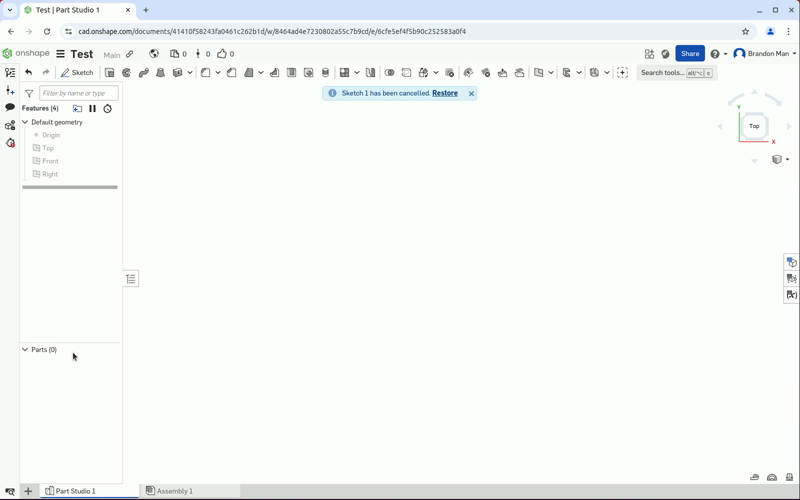
key(up)
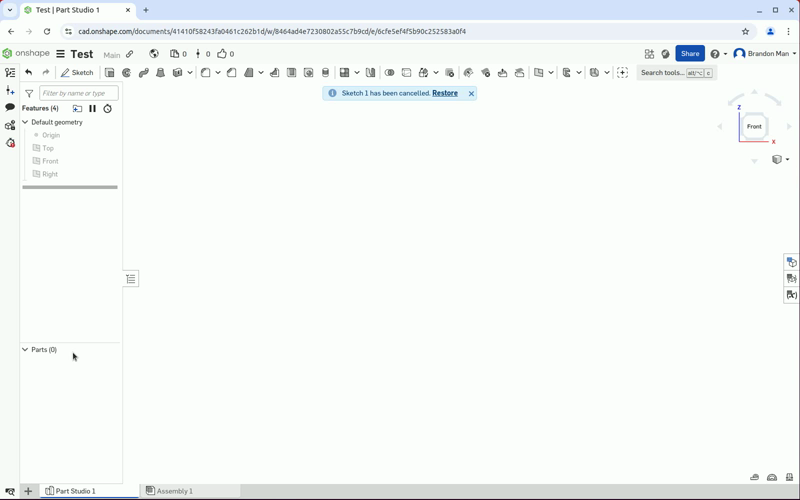
key_up(shift)
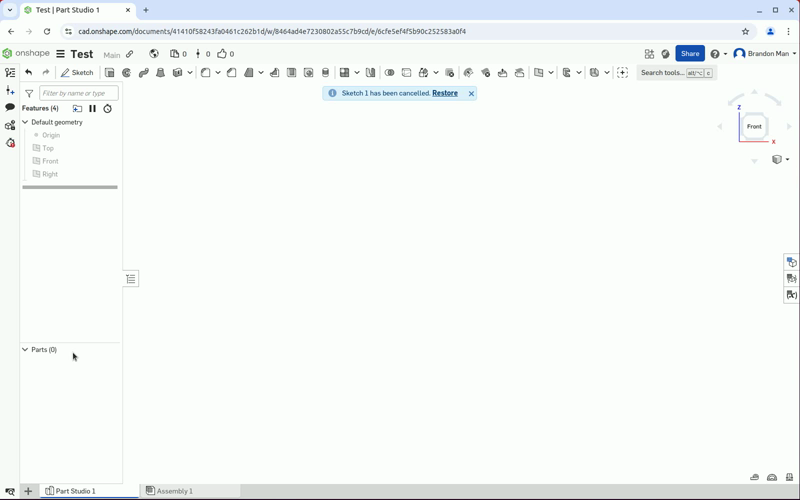
mouse_move(73, 352)
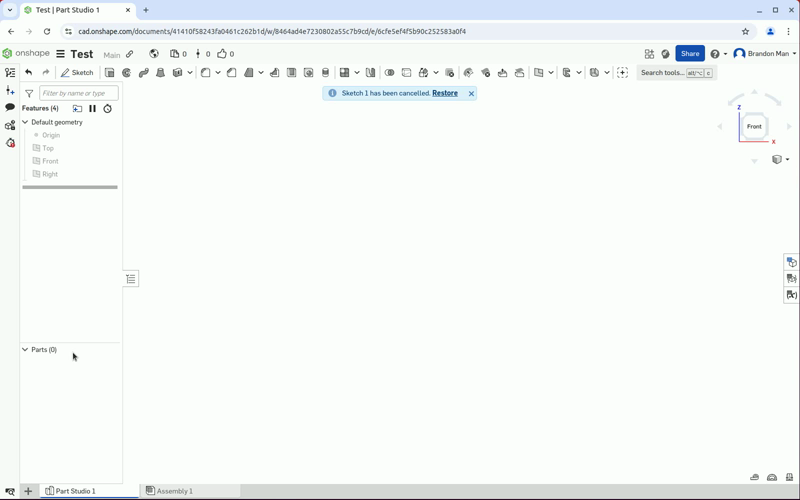
key(shift+y)
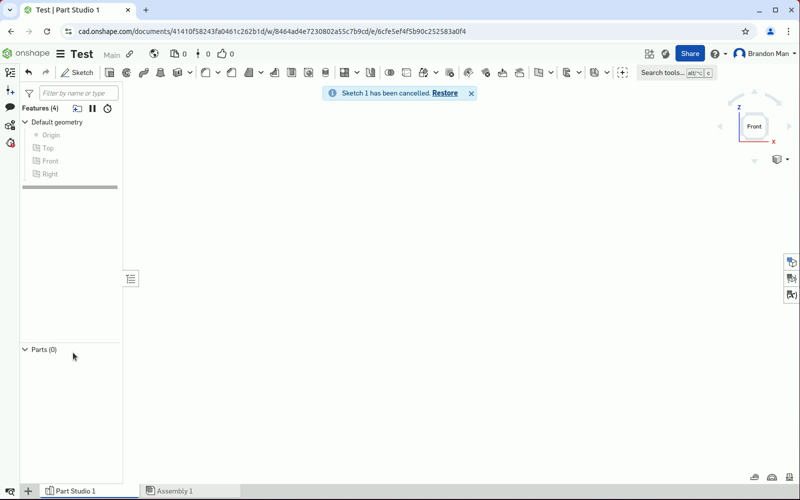
key(shift+s)
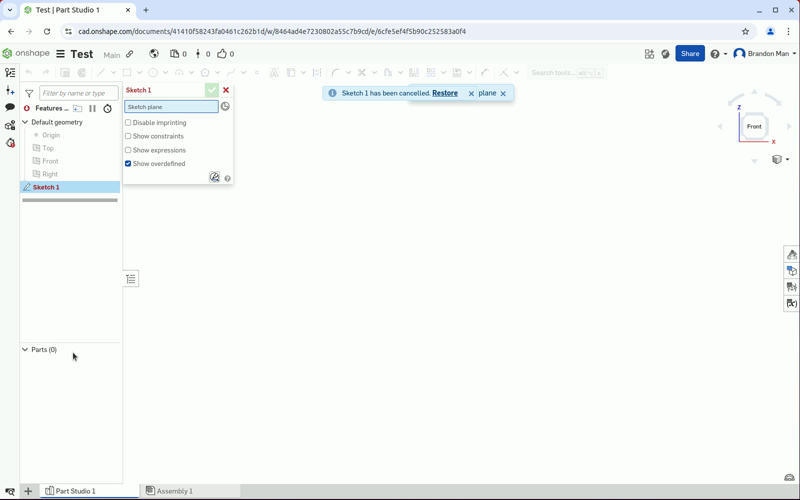
mouse_move(73, 163)
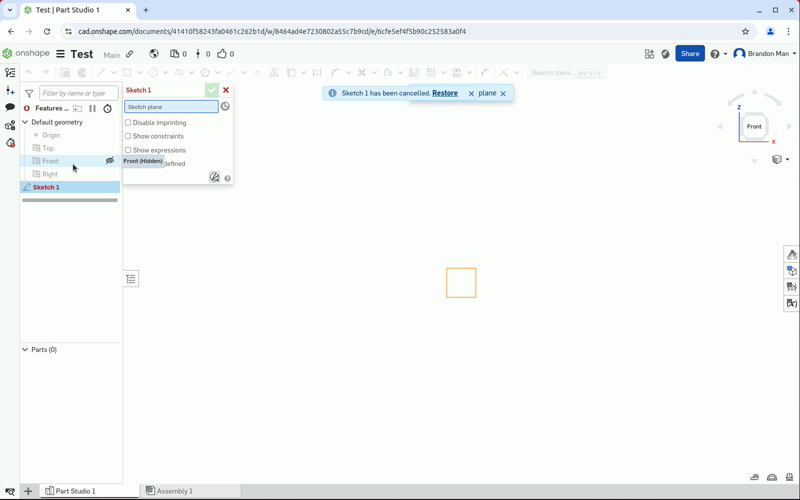
click(73, 163)
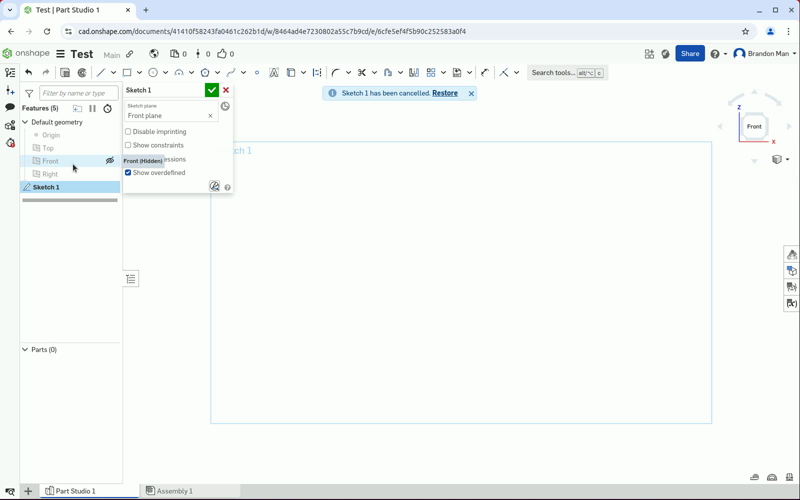
mouse_move(73, 352)
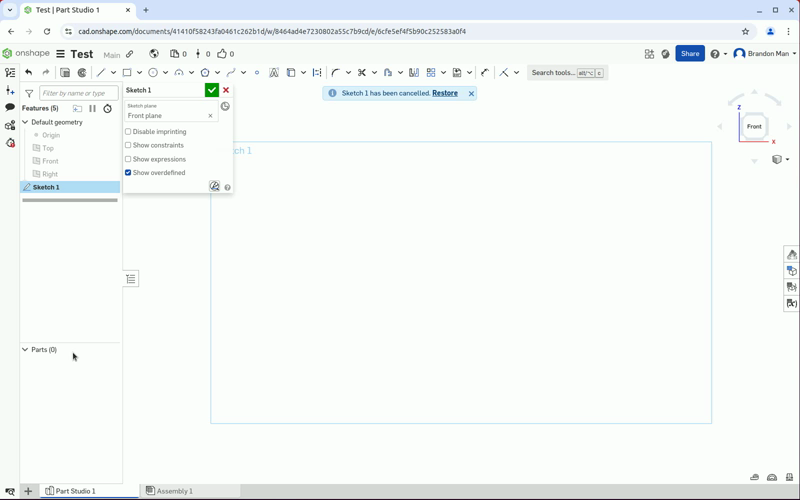
key(y)
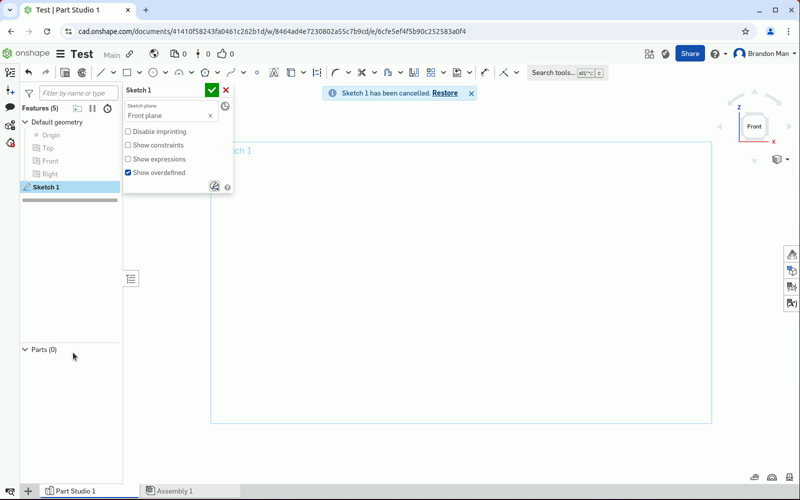
key(l)
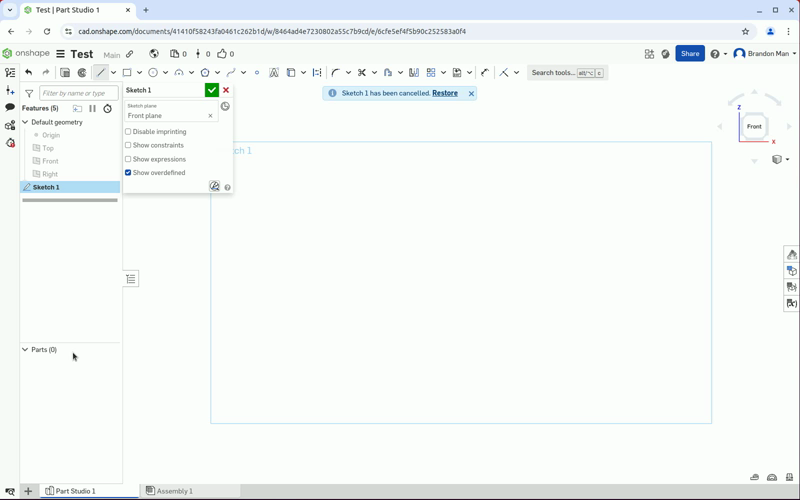
key_down(shift)
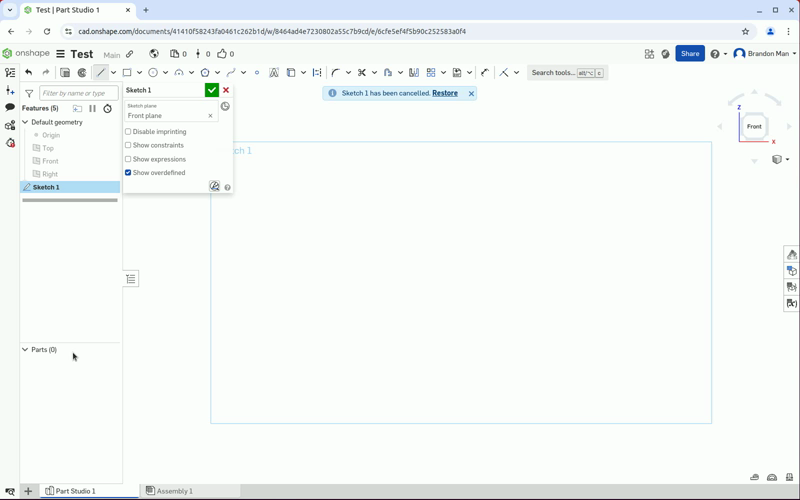
mouse_move(429, 395)
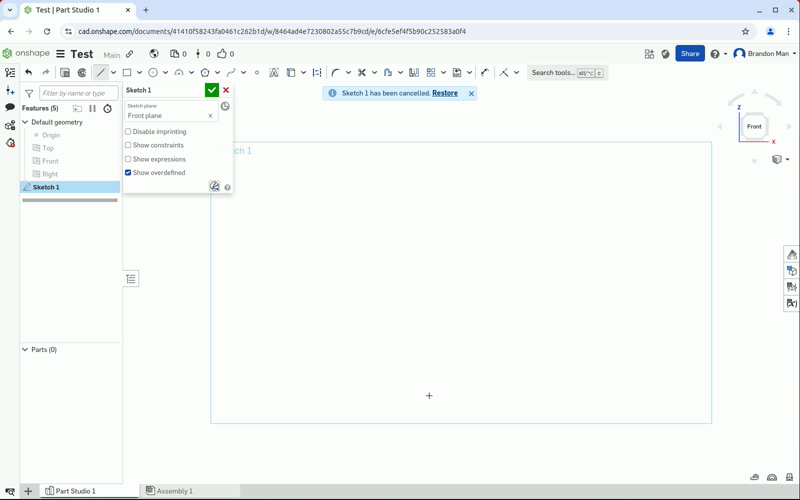
click(429, 395)
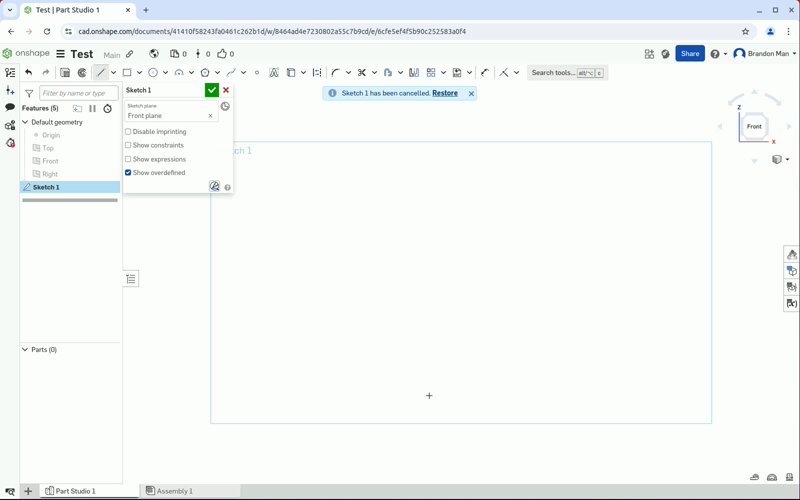
key_up(shift)
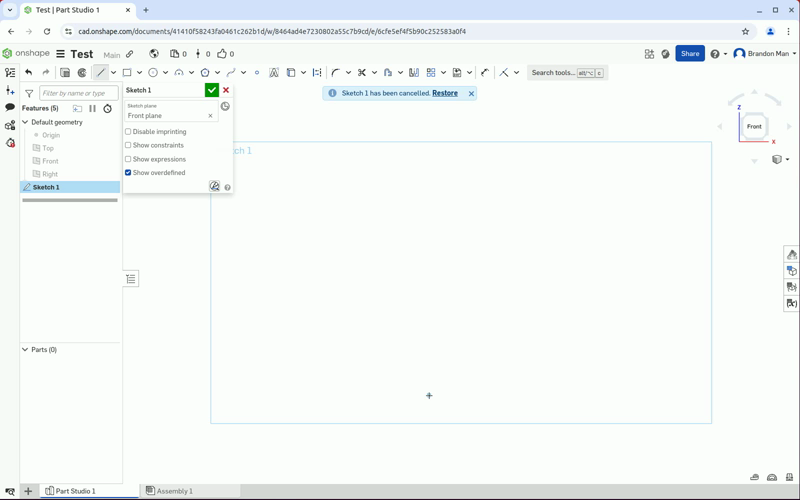
key_down(shift)
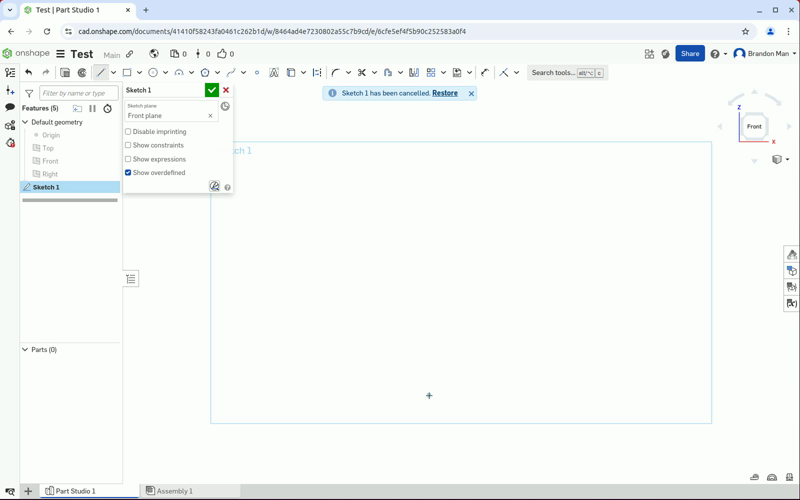
mouse_move(492, 395)
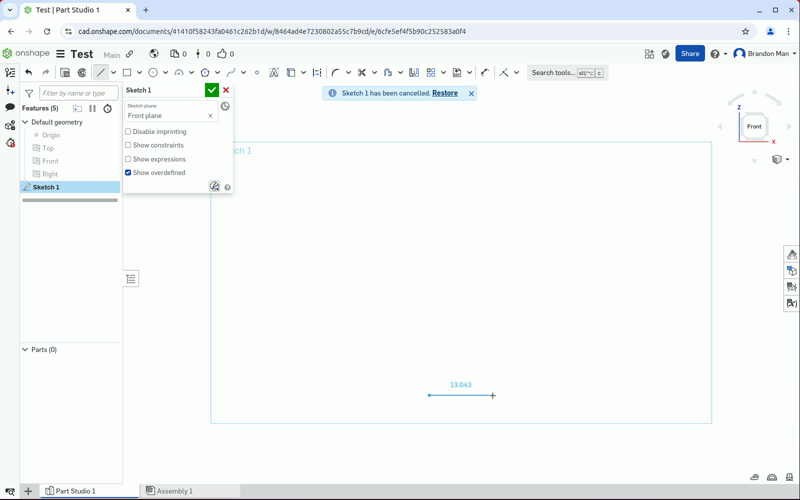
click(492, 395)
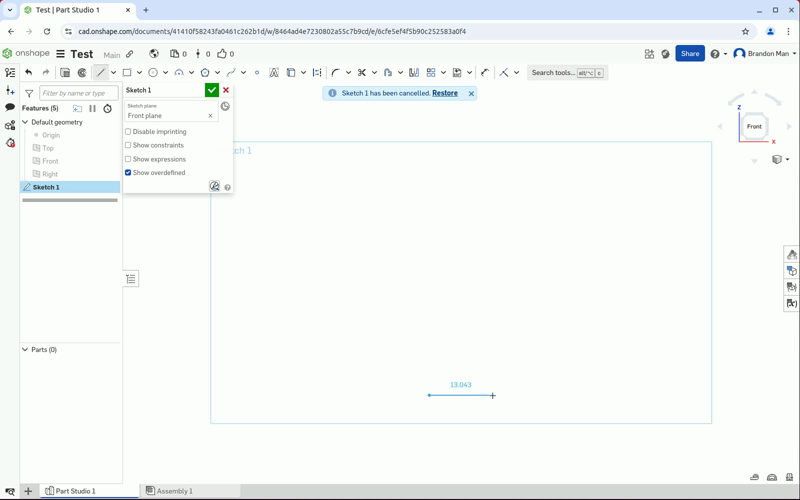
key_up(shift)
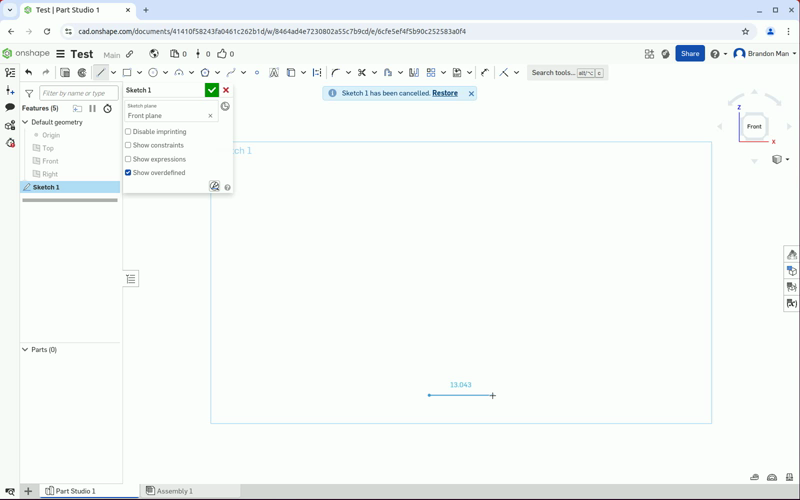
key_down(shift)
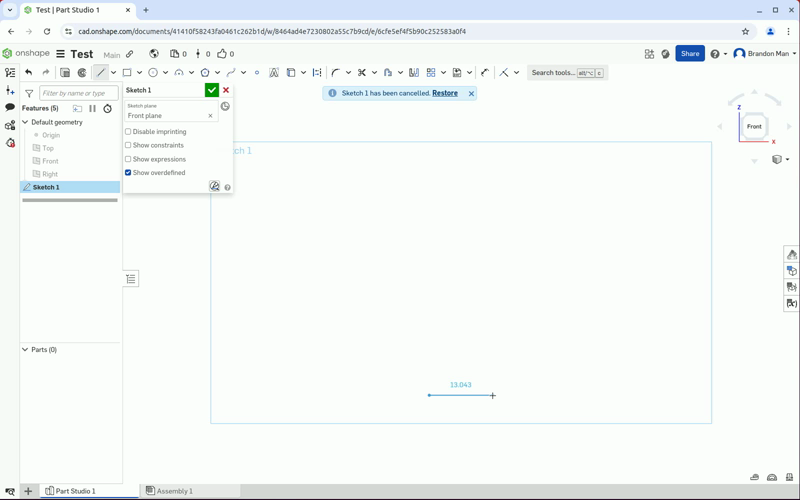
mouse_move(492, 171)
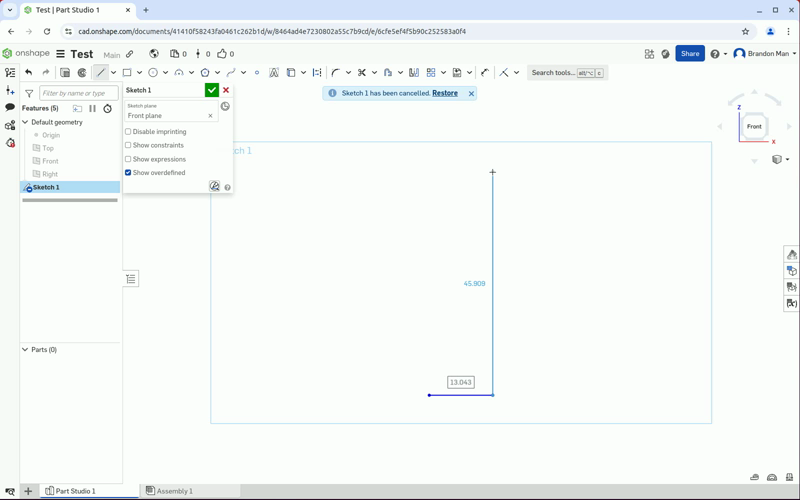
click(492, 171)
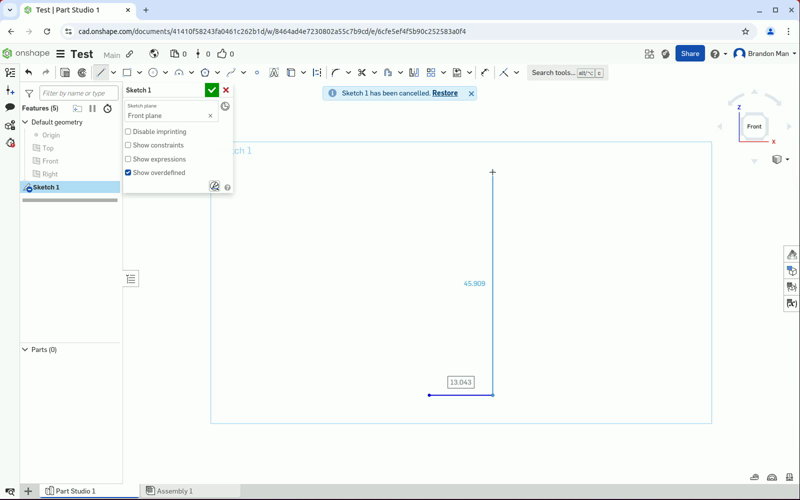
key_up(shift)
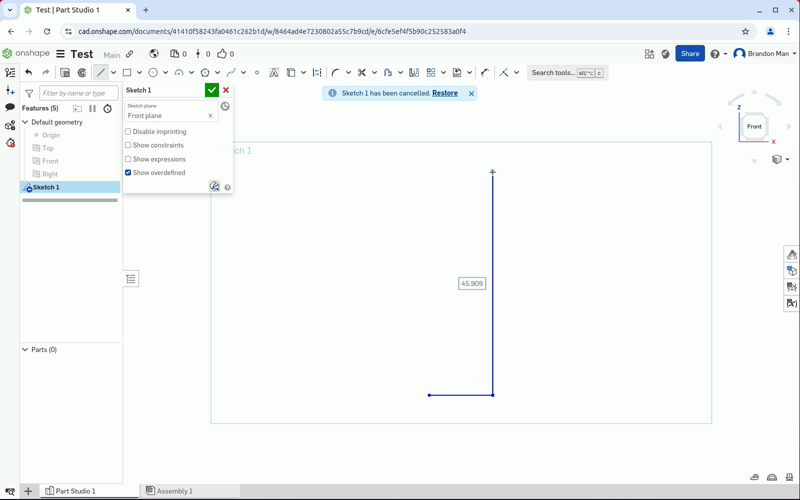
key_down(shift)
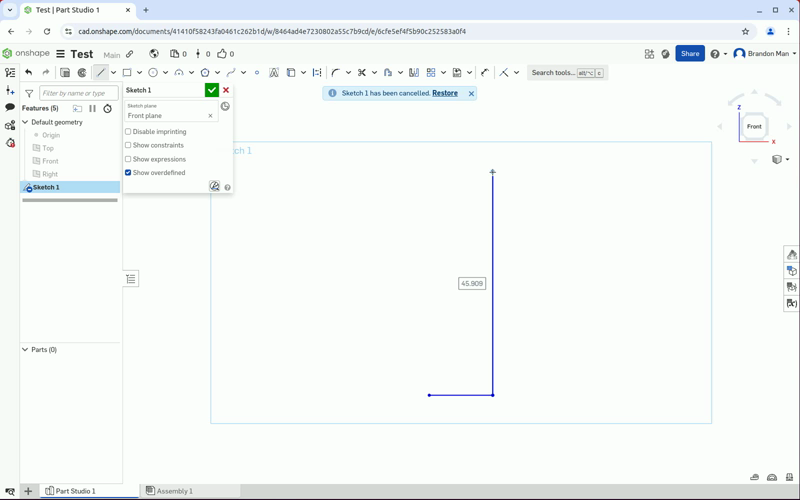
mouse_move(429, 171)
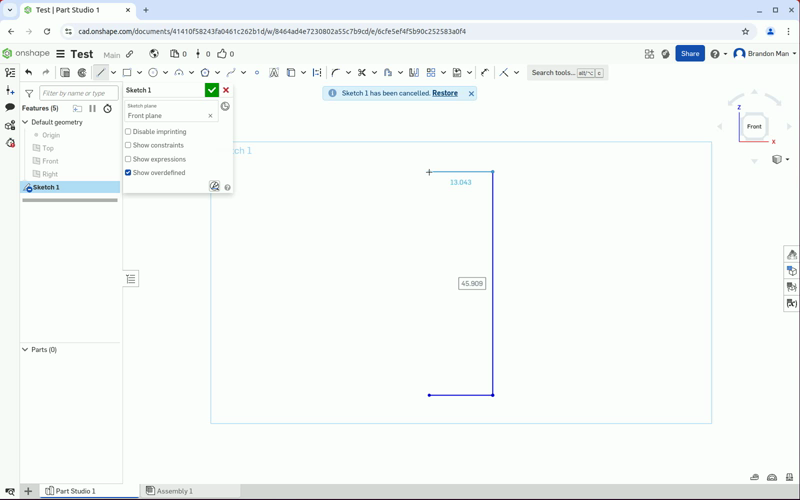
click(429, 171)
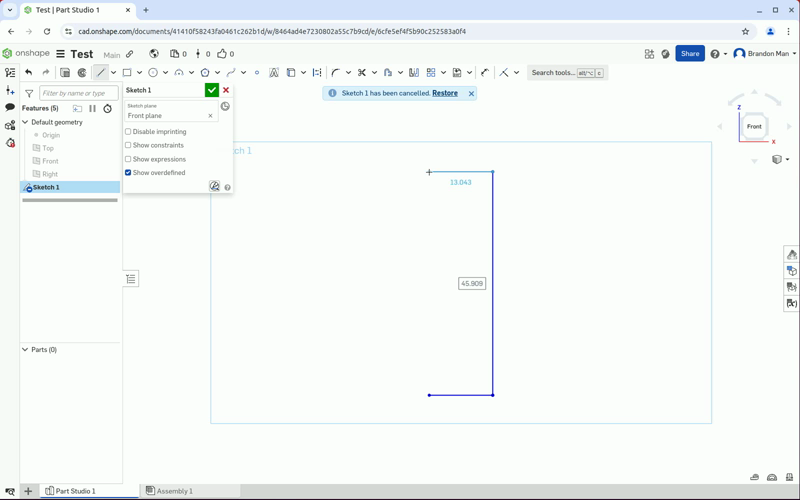
key_up(shift)
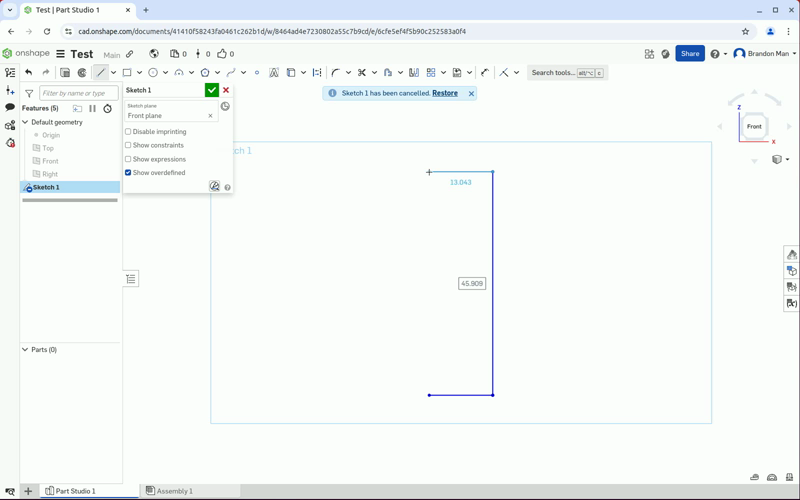
key_down(shift)
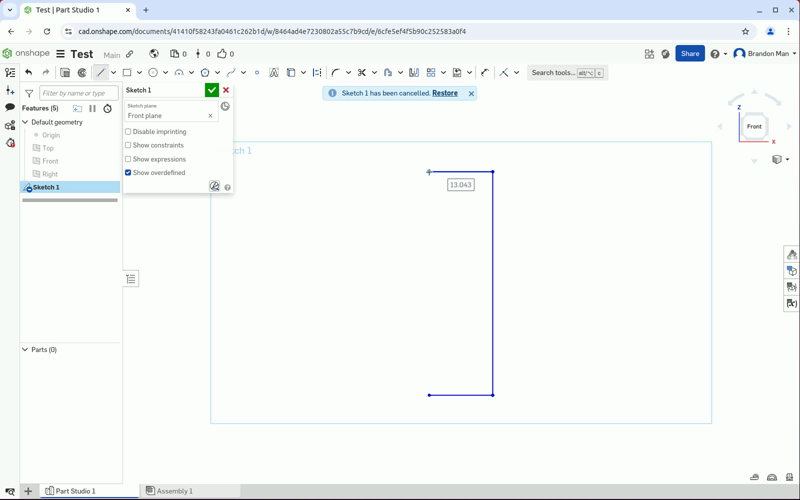
mouse_move(429, 395)
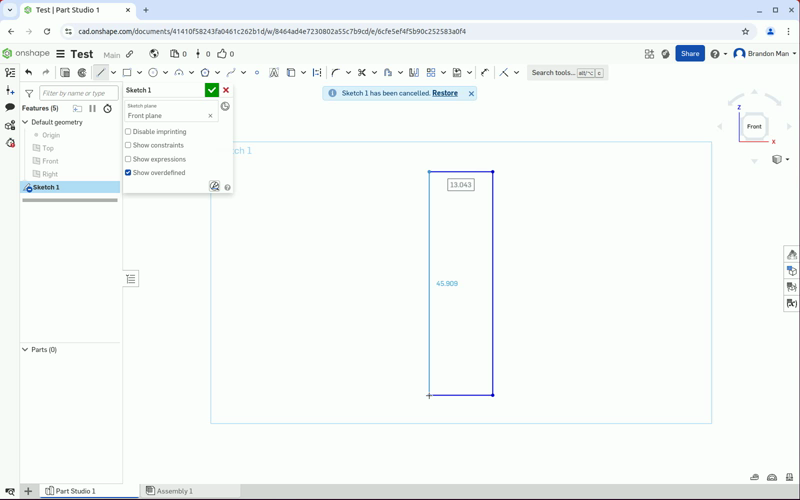
key_up(shift)
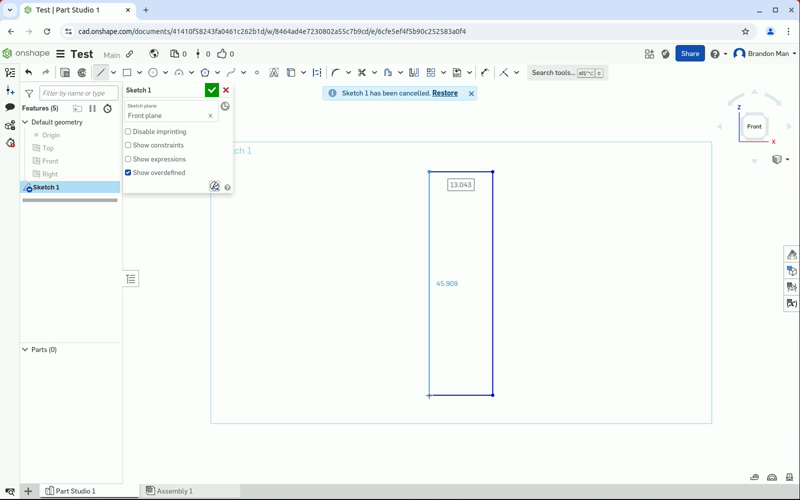
click(429, 395)
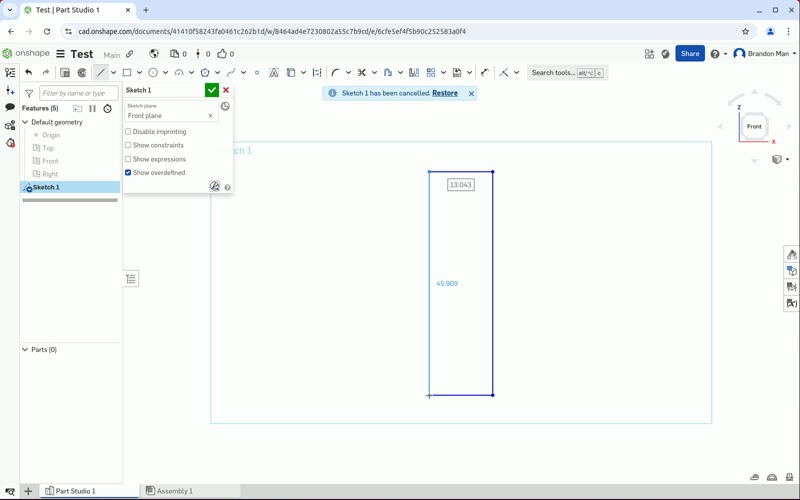
key(esc)
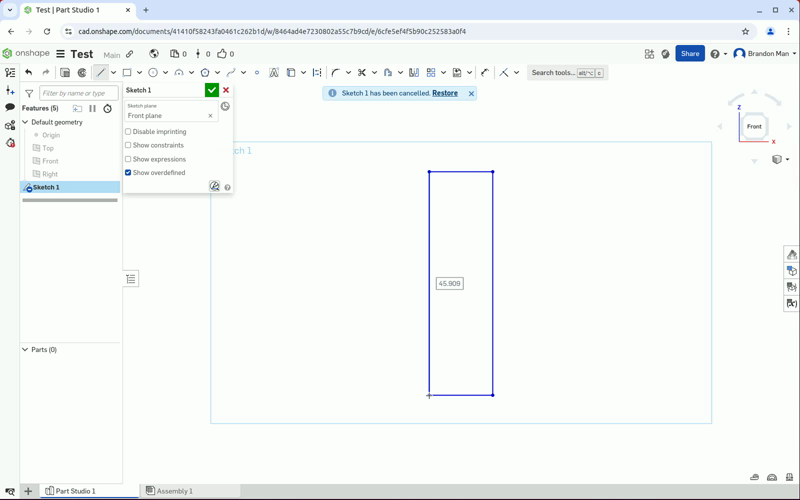
mouse_move(477, 216)
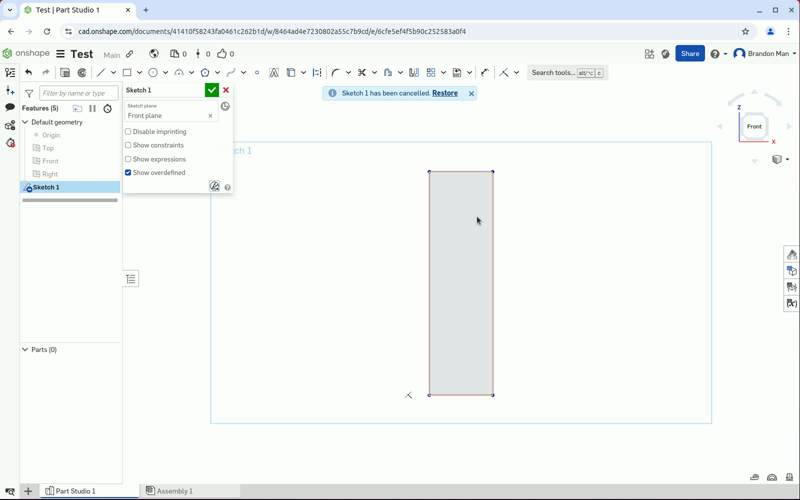
click(477, 216)
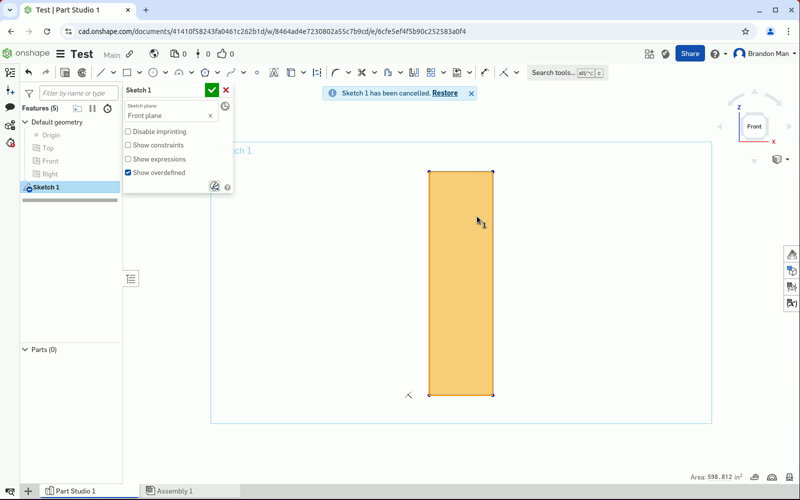
mouse_move(73, 352)
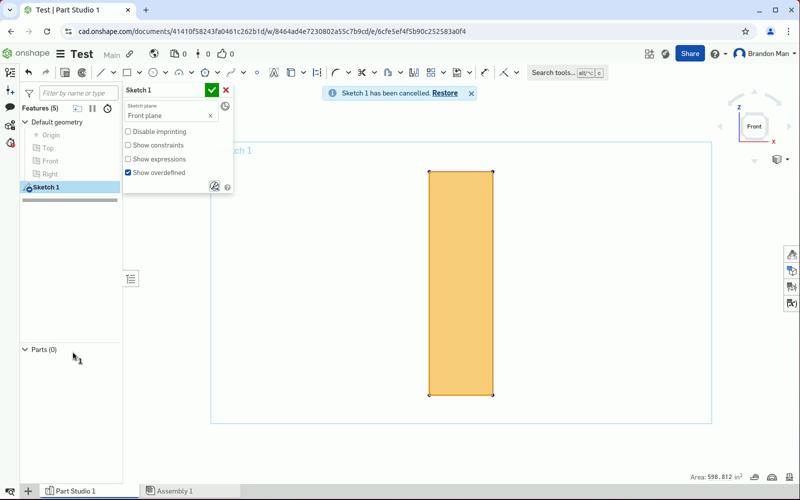
key(shift+y)
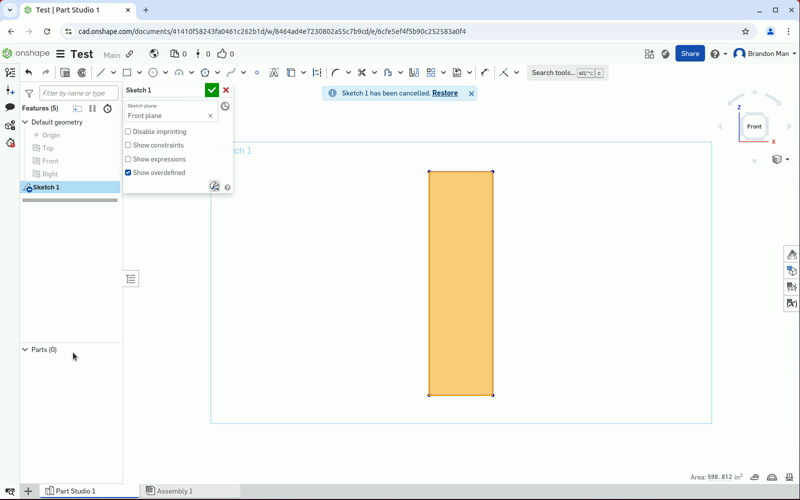
key(shift+e)
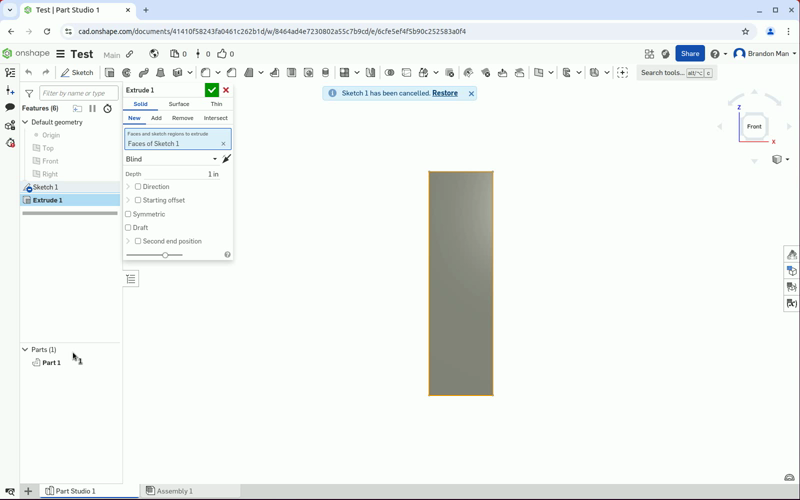
mouse_move(143, 106)
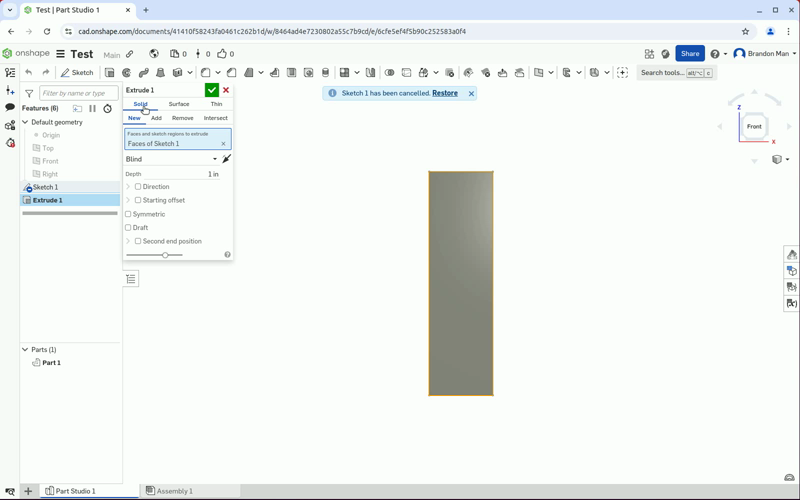
click(143, 106)
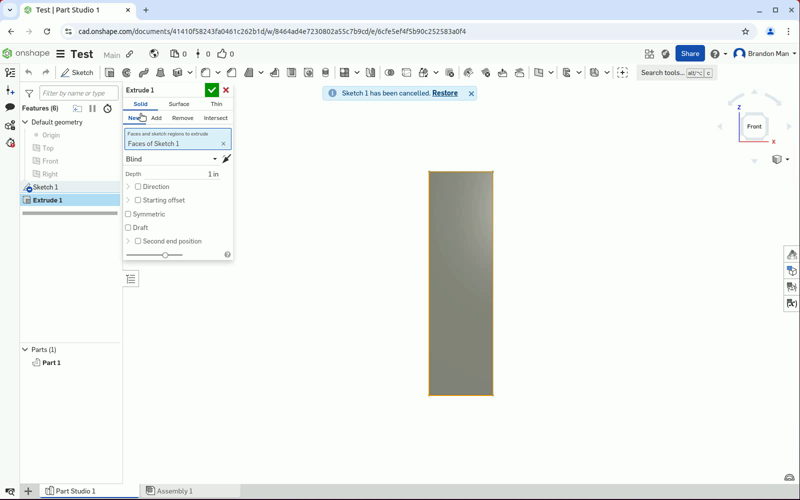
mouse_move(137, 120)
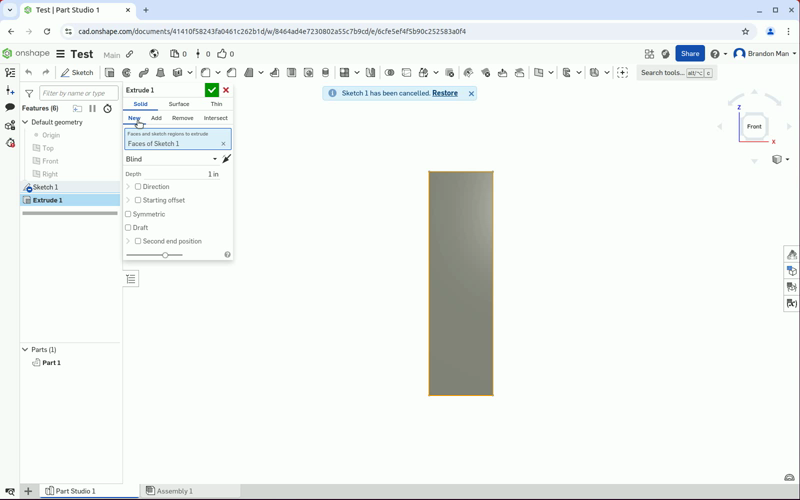
click(137, 120)
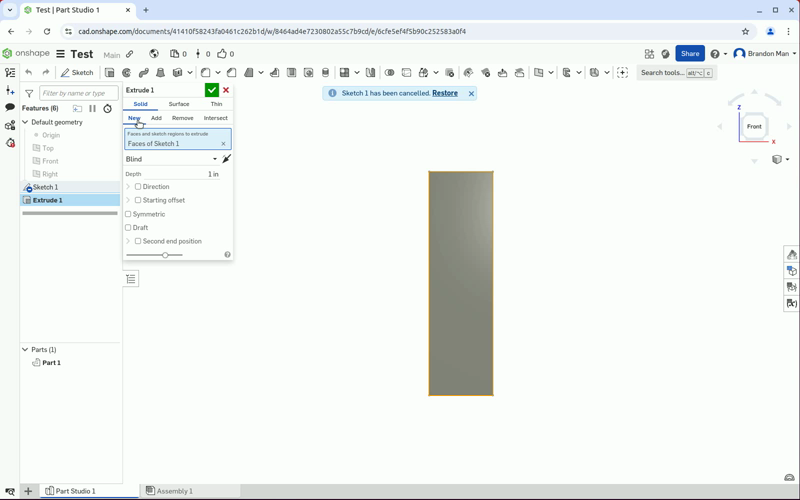
key(tab, 4)
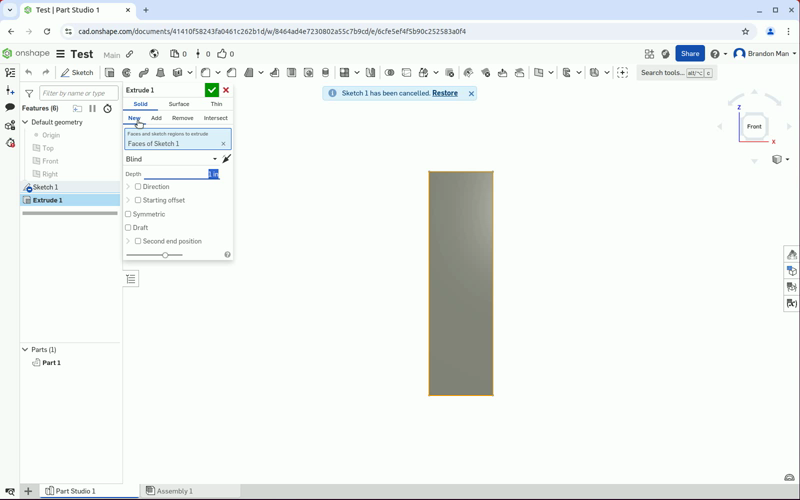
text(0.722)
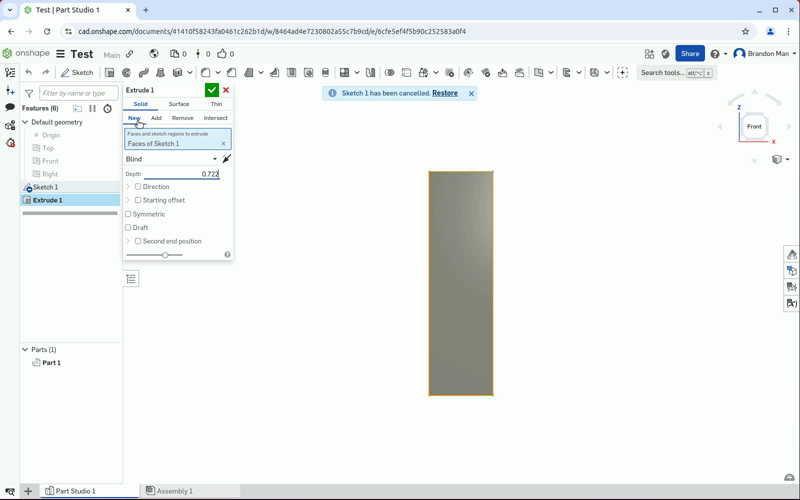
key(enter)
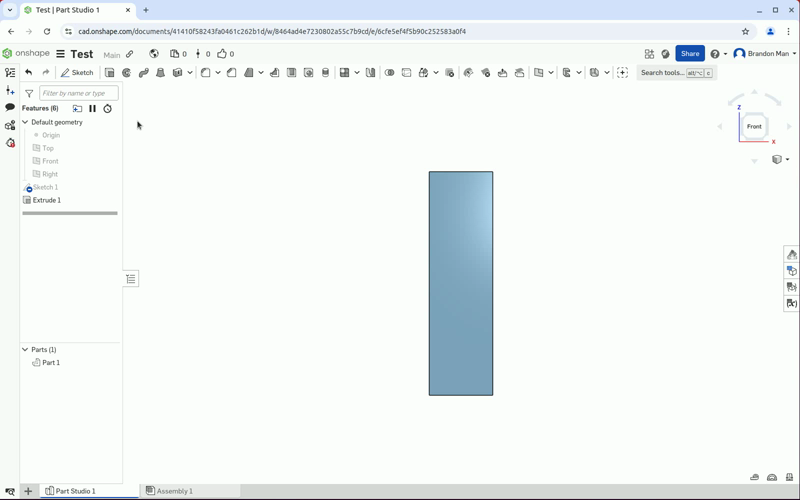
key(shift+h)
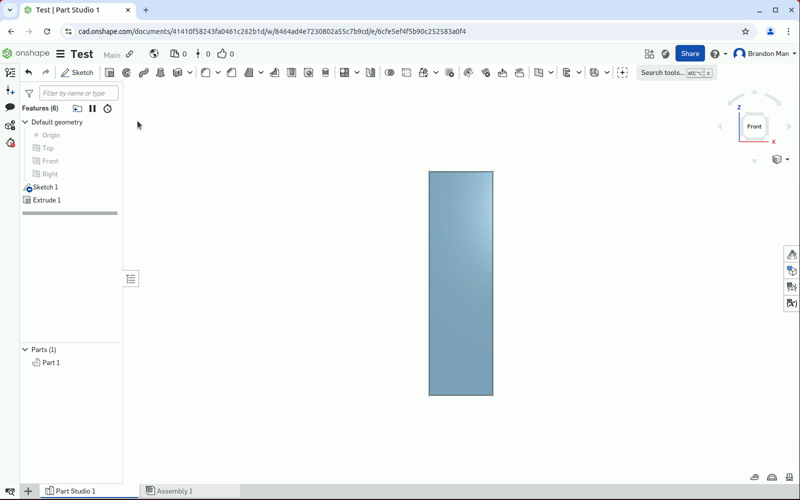
key(shift+h)
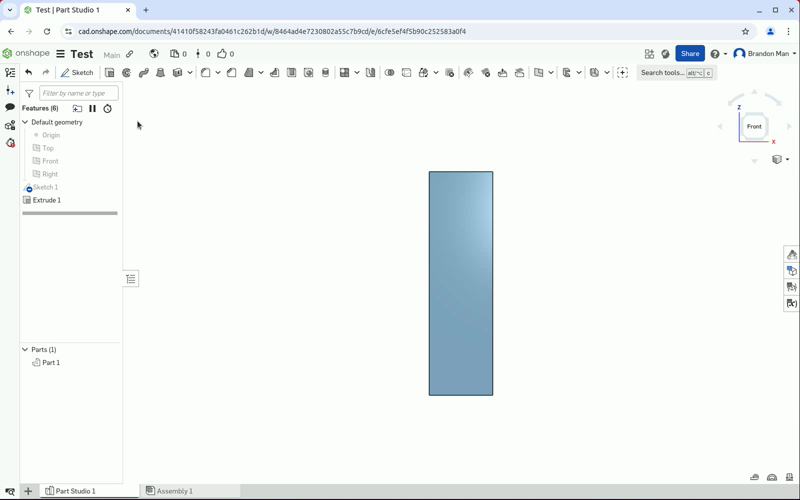
mouse_move(73, 189)
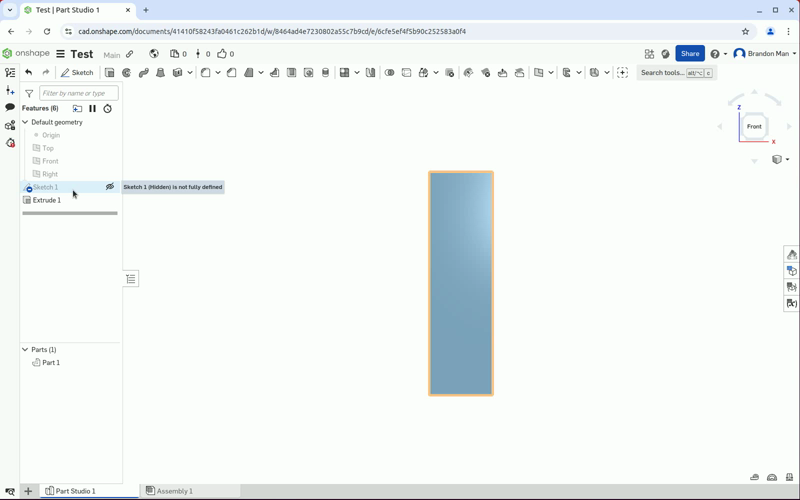
click(73, 189)
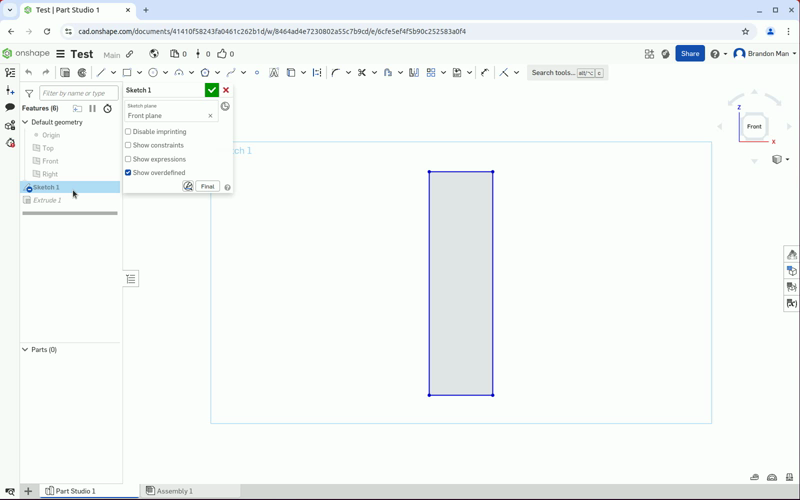
mouse_move(229, 92)
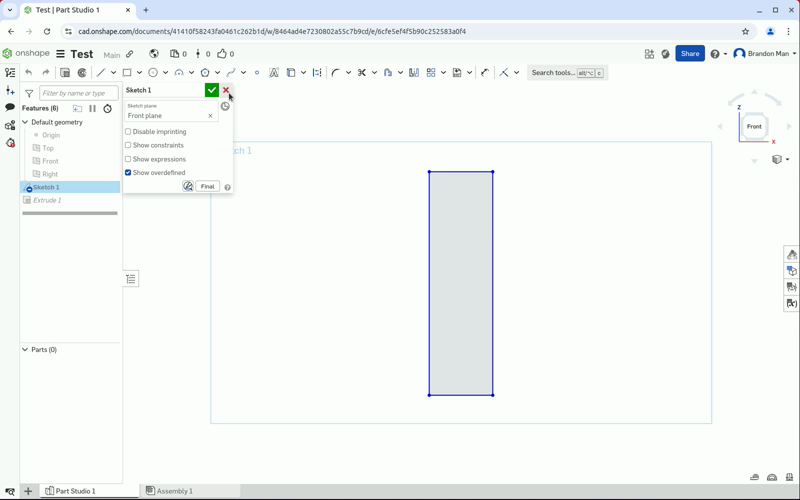
click(229, 92)
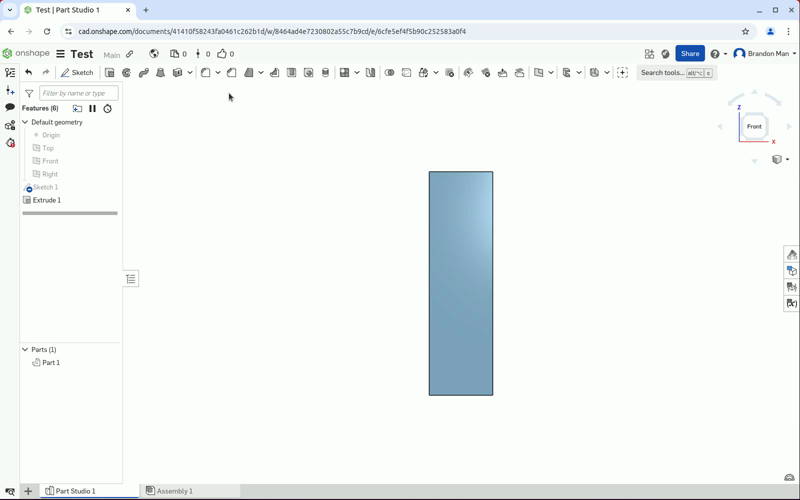
mouse_move(541, 75)
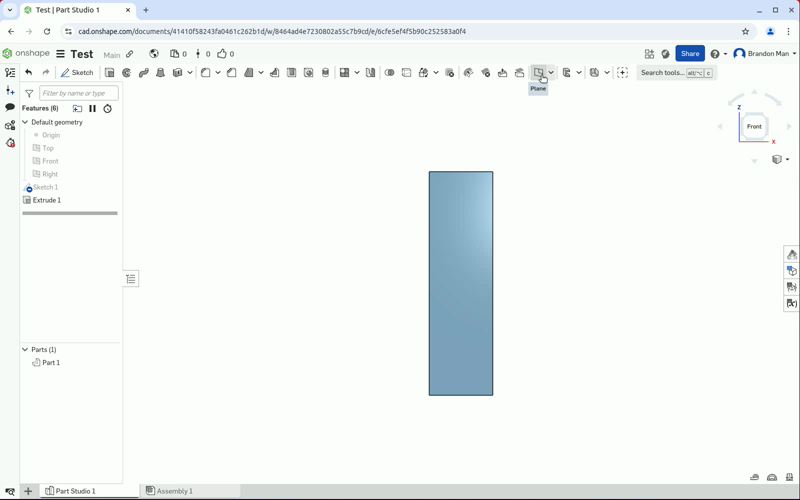
click(541, 75)
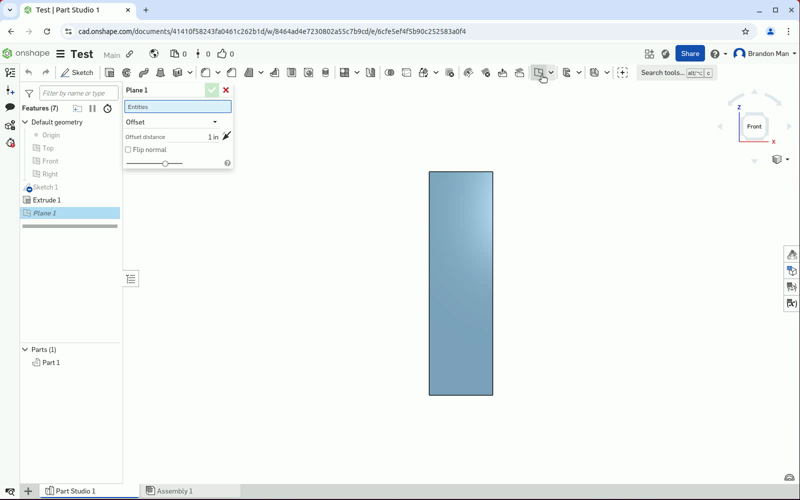
mouse_move(73, 163)
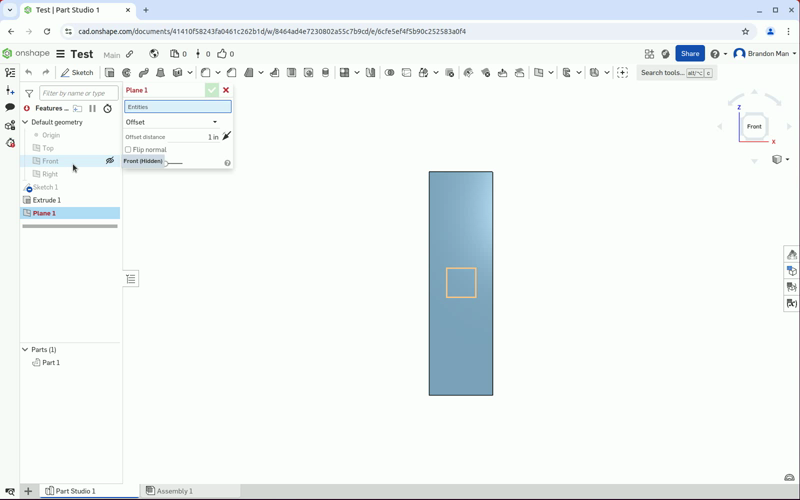
click(73, 163)
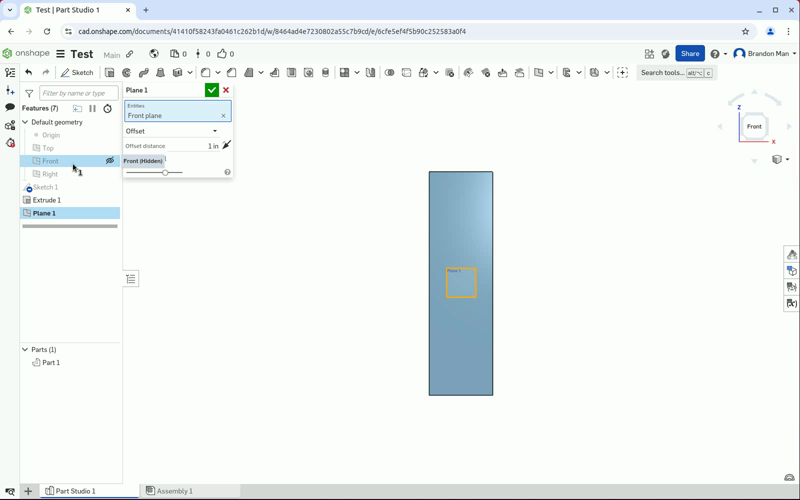
key(tab, 2)
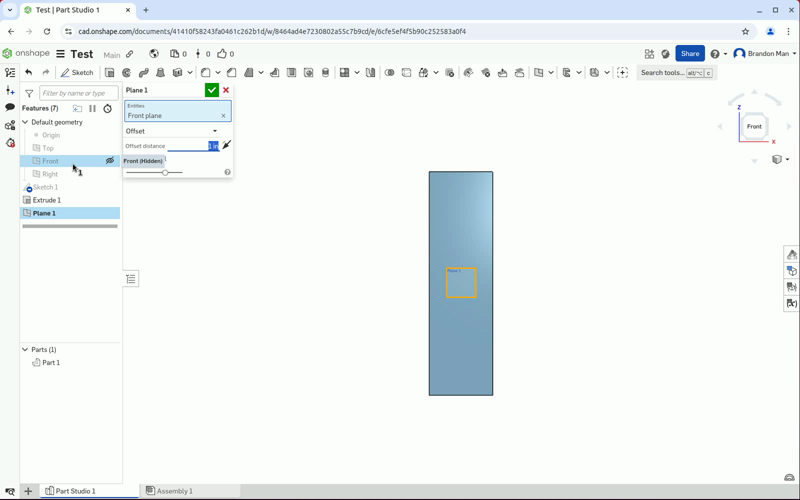
text(0.709)
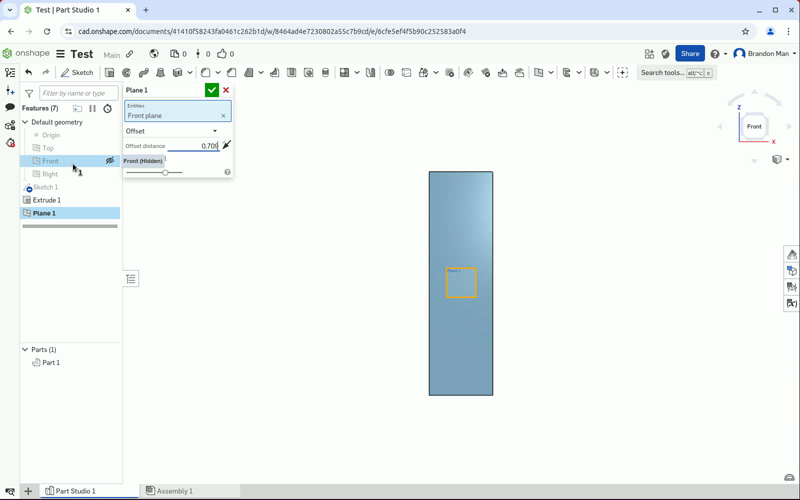
key(enter, 2)
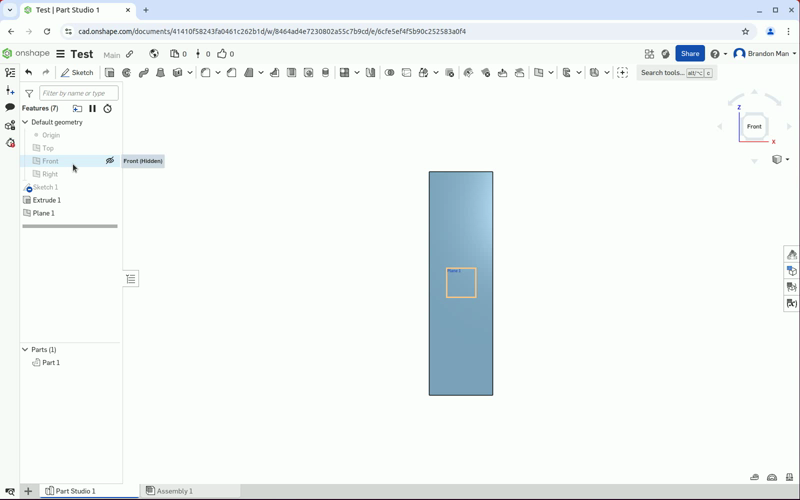
key(shift+s)
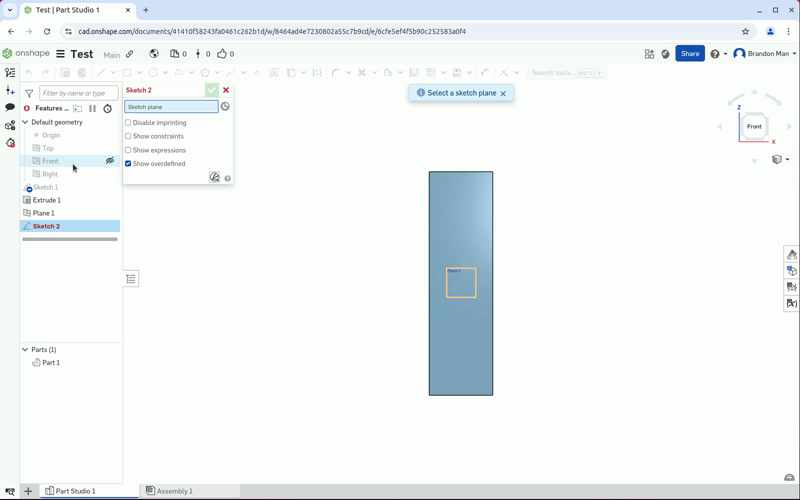
mouse_move(73, 215)
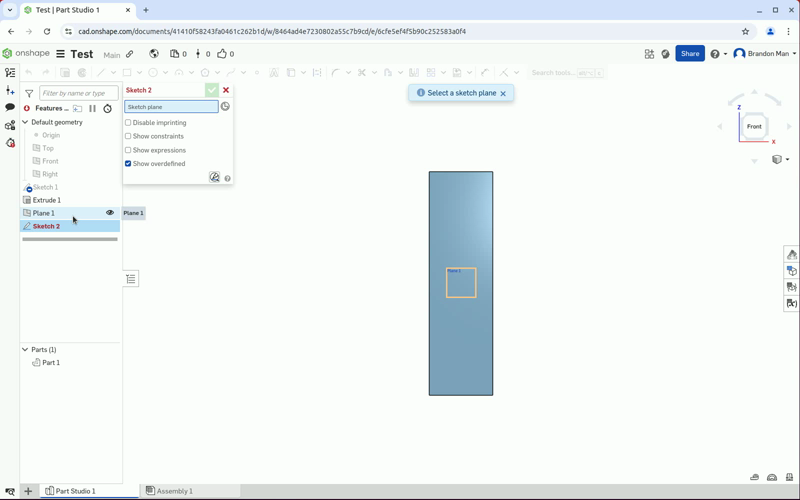
click(73, 215)
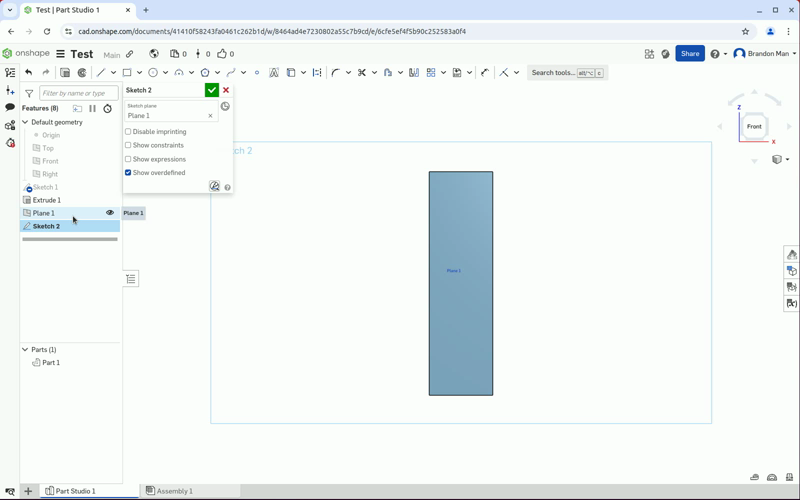
mouse_move(73, 352)
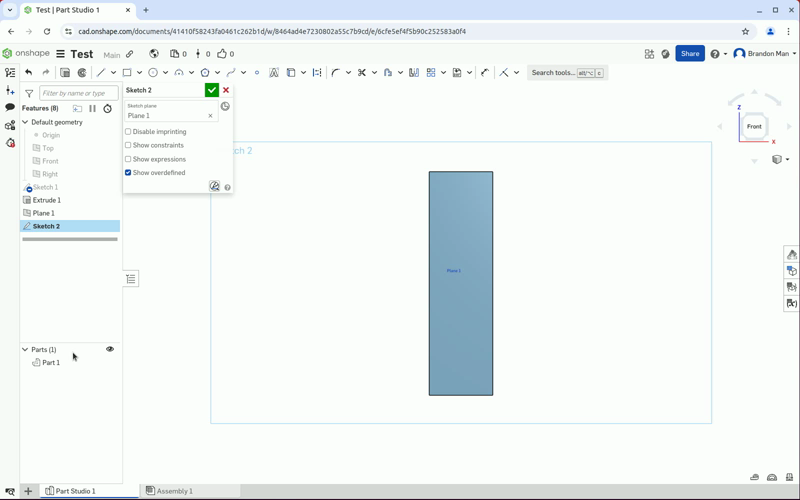
key(y)
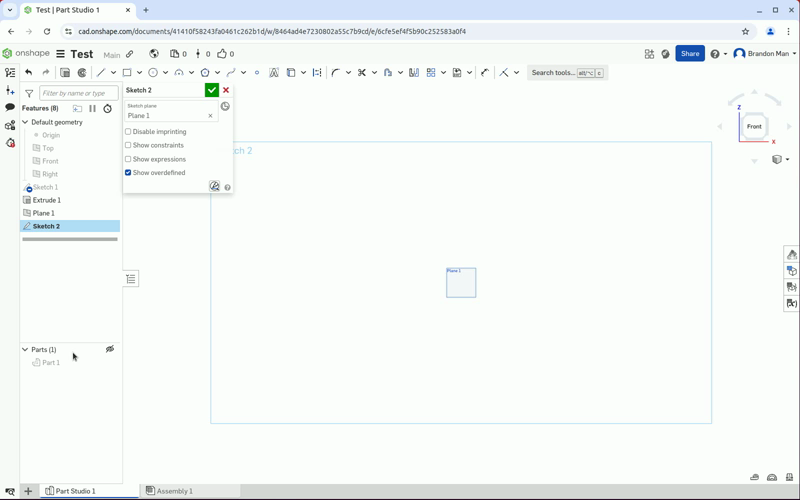
key(l)
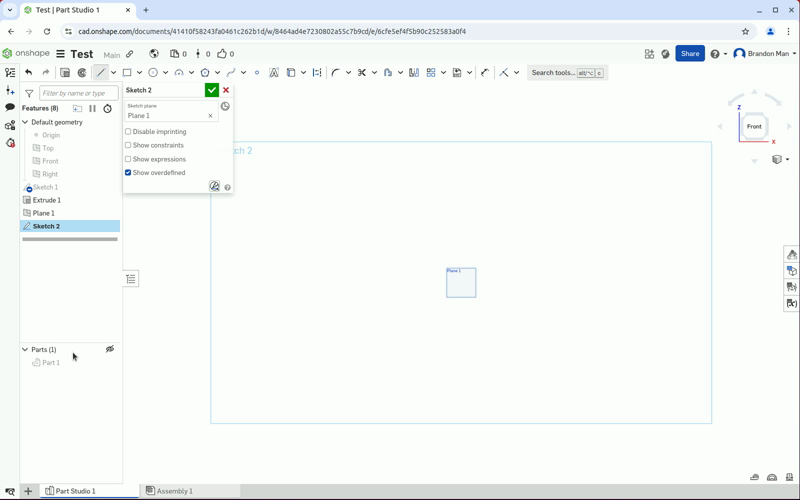
key_down(shift)
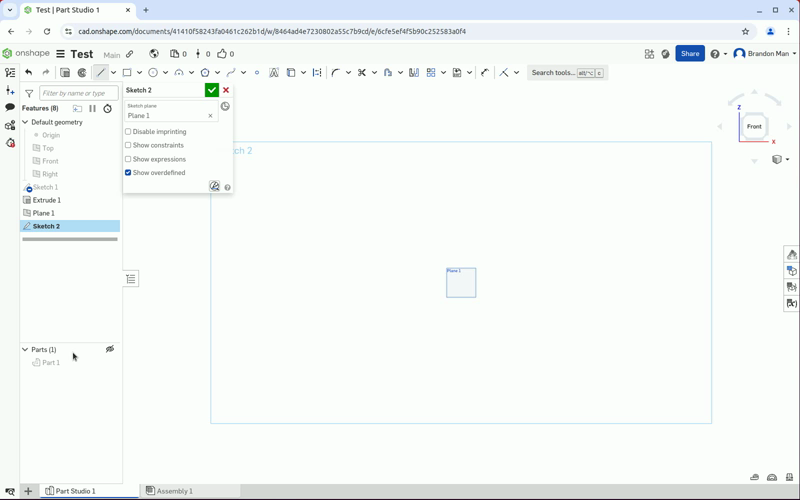
mouse_move(429, 395)
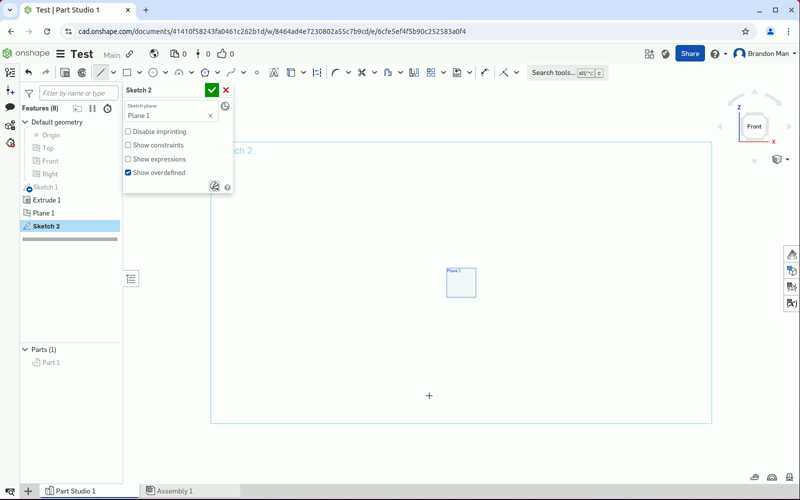
click(429, 395)
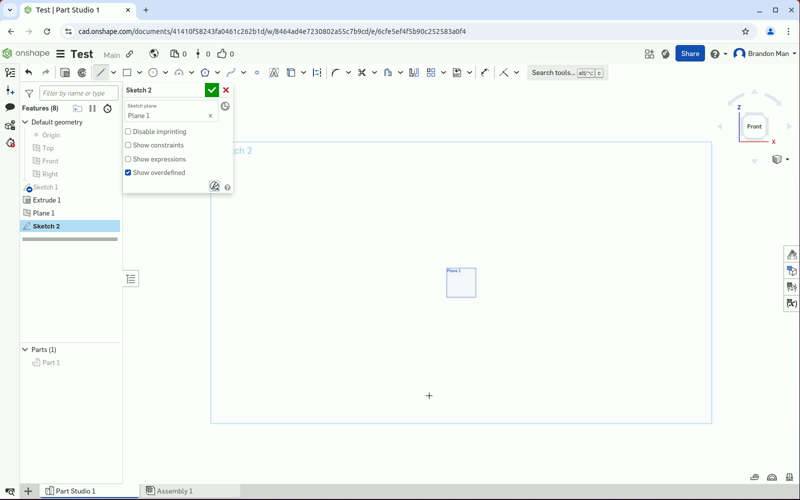
key_up(shift)
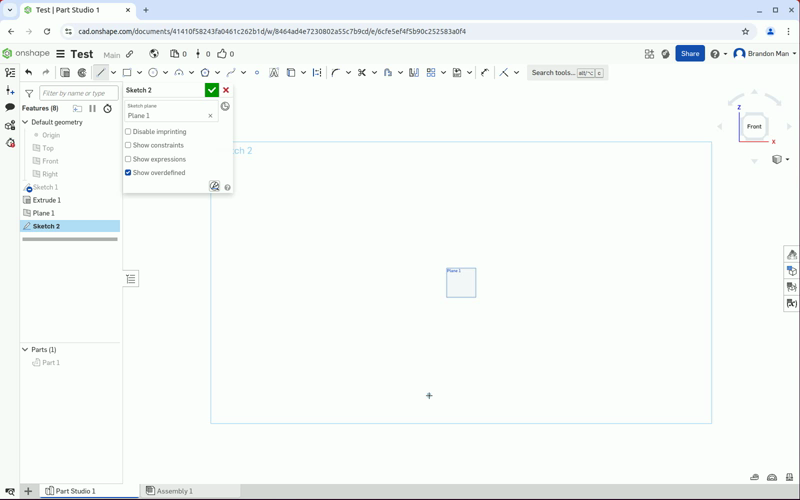
key_down(shift)
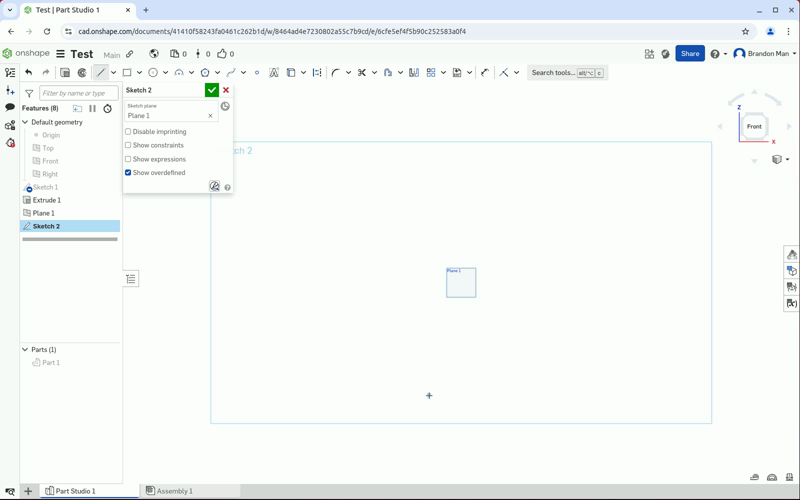
mouse_move(492, 395)
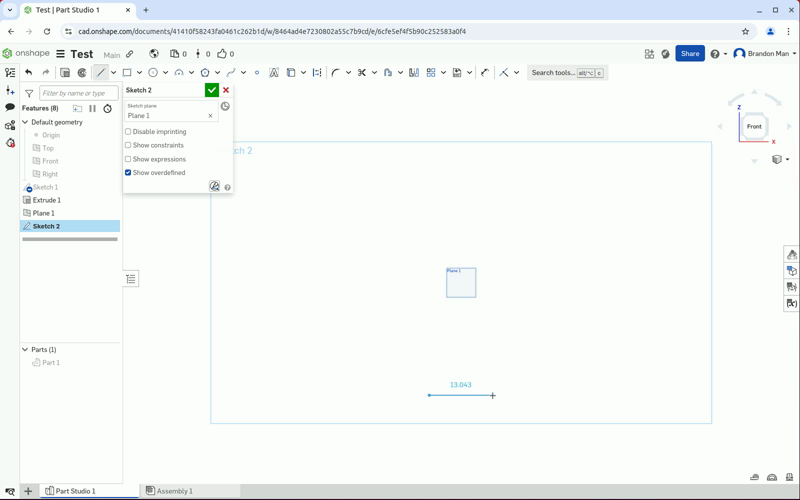
click(492, 395)
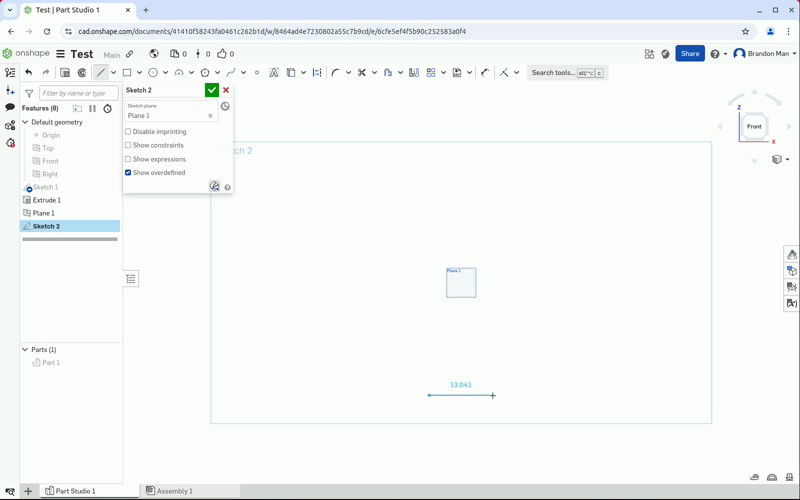
key_up(shift)
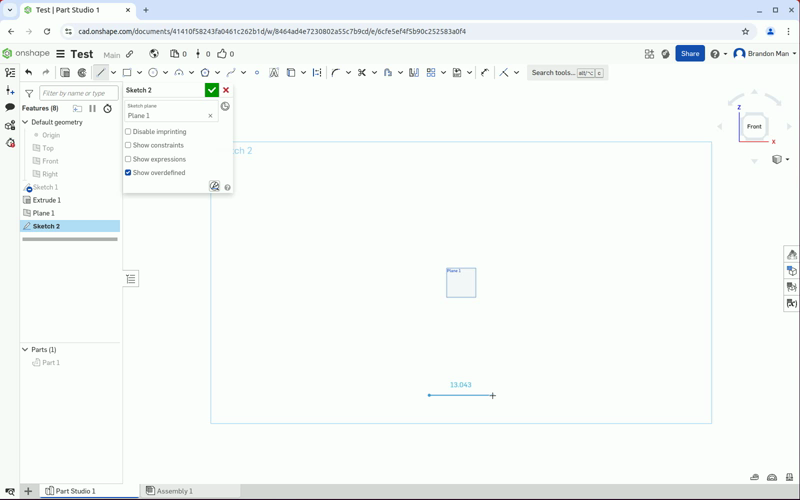
key_down(shift)
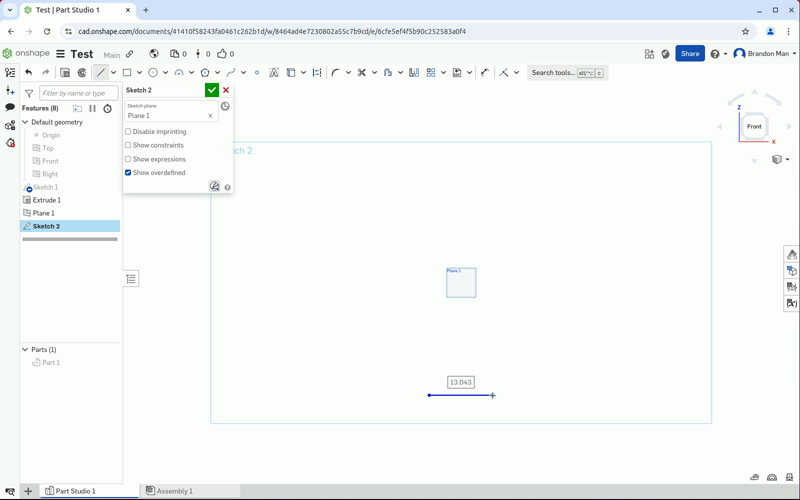
mouse_move(522, 395)
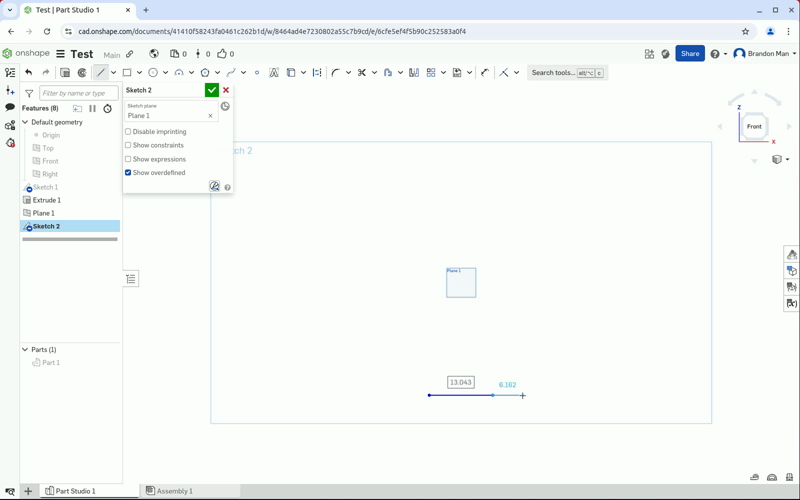
mouse_move(492, 391)
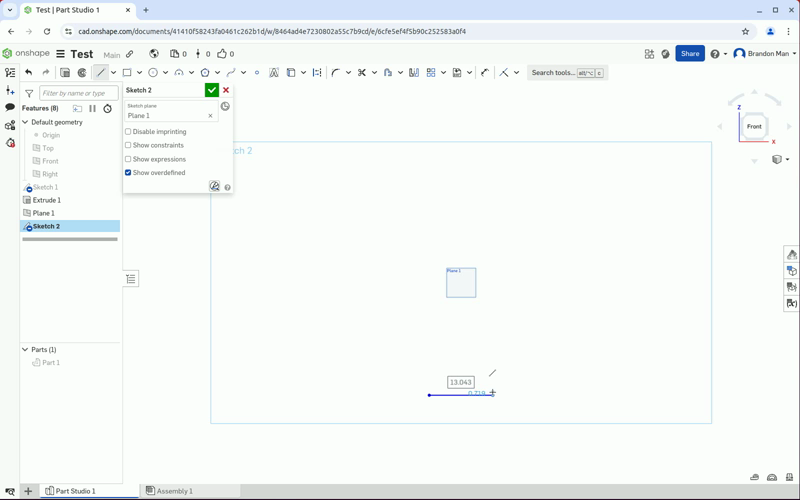
scroll(6)
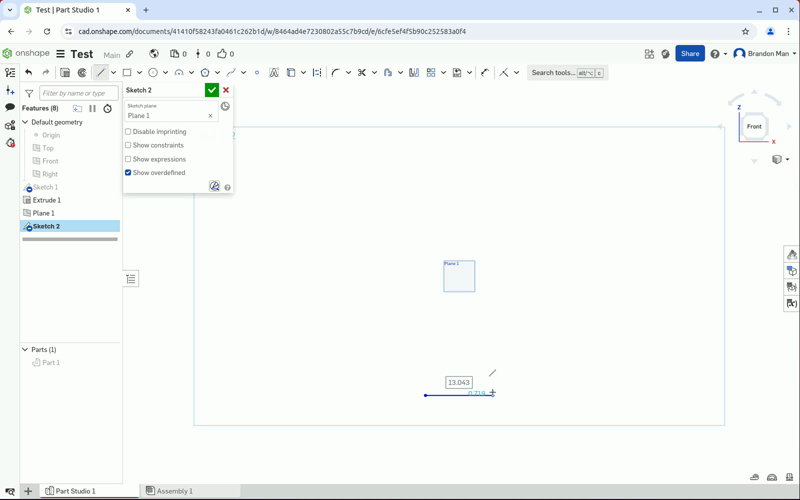
scroll(6)
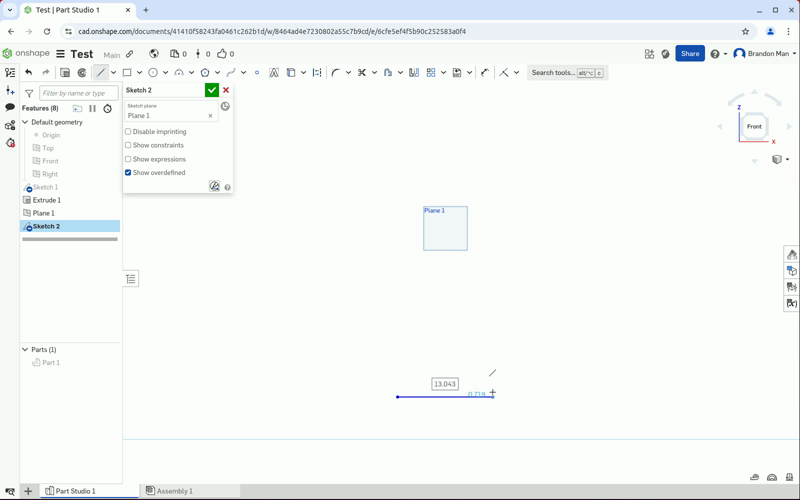
scroll(6)
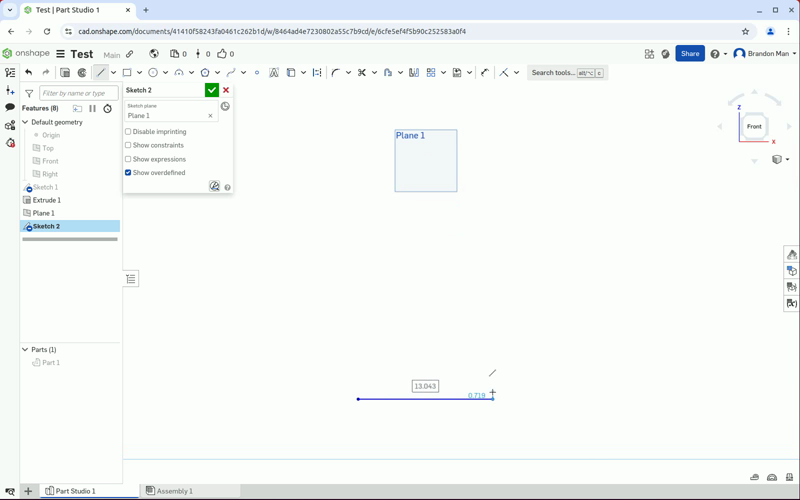
scroll(6)
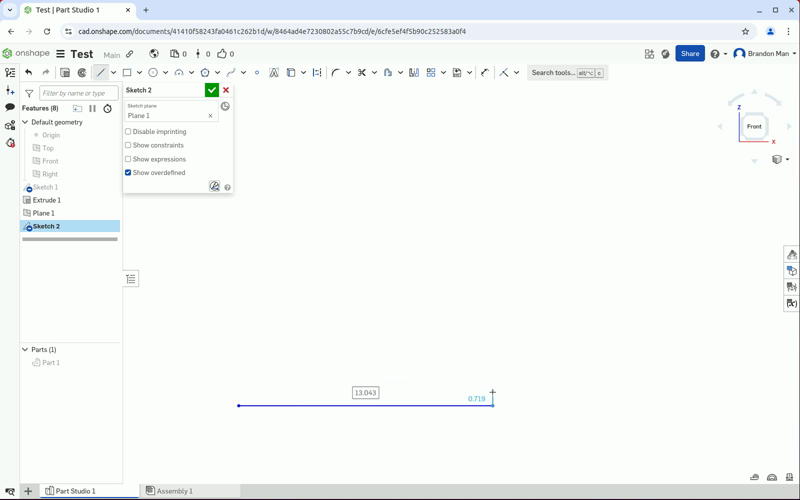
scroll(6)
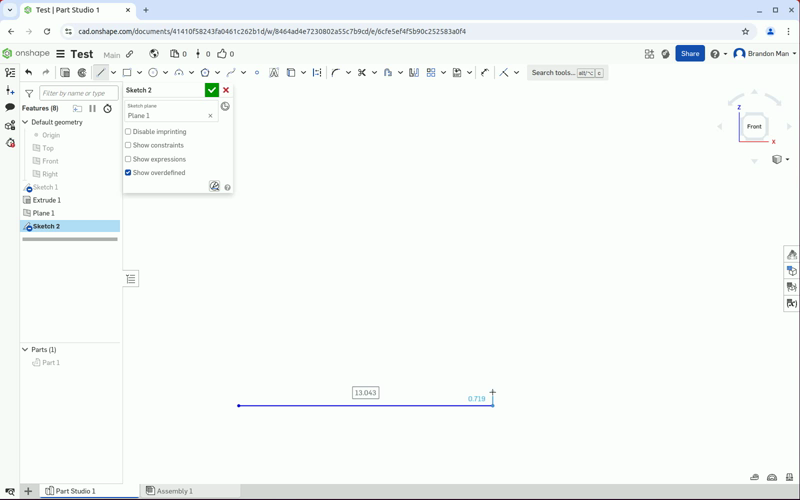
scroll(6)
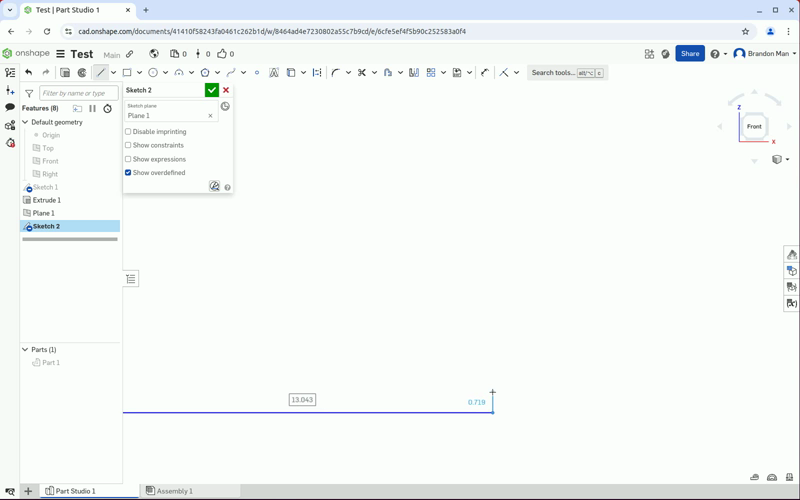
scroll(6)
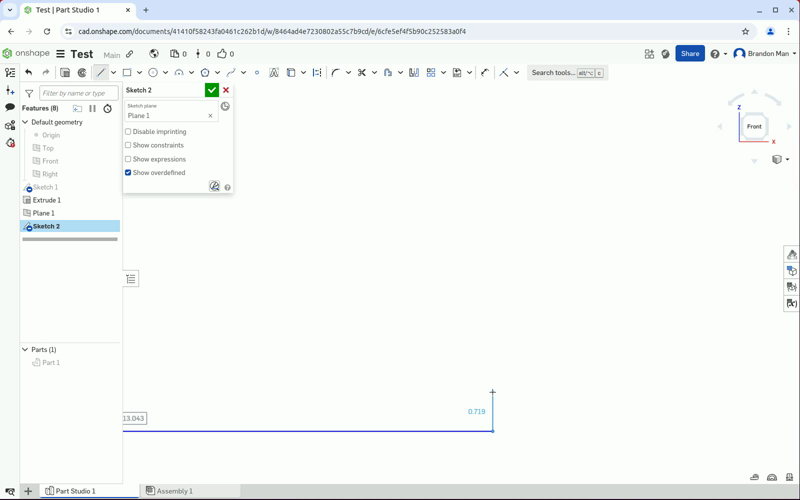
click(492, 391)
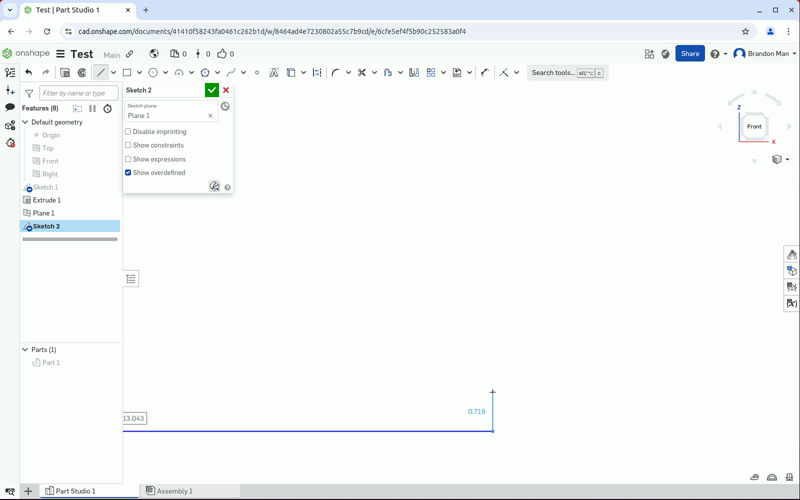
scroll(-6)
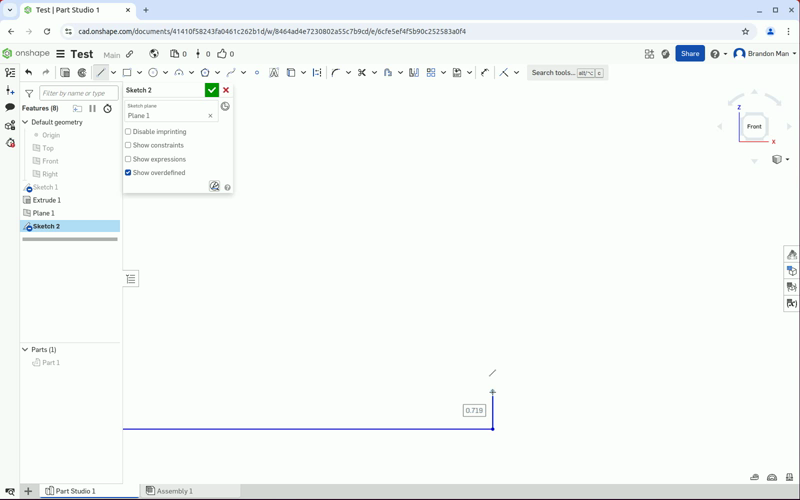
scroll(-6)
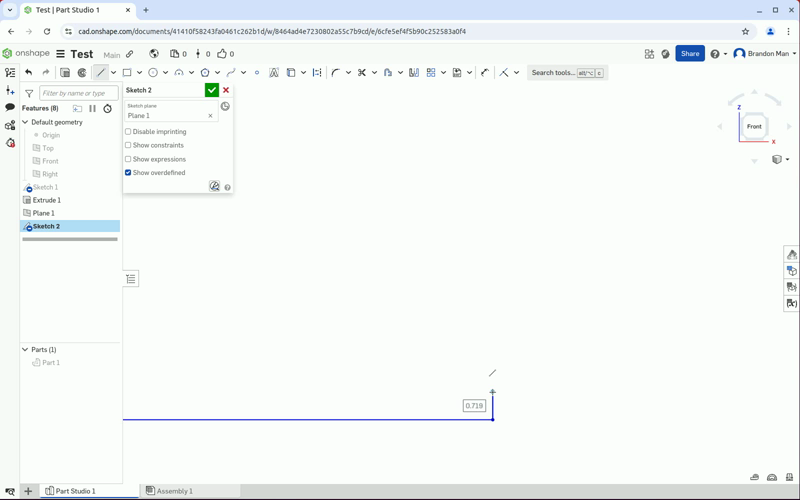
scroll(-6)
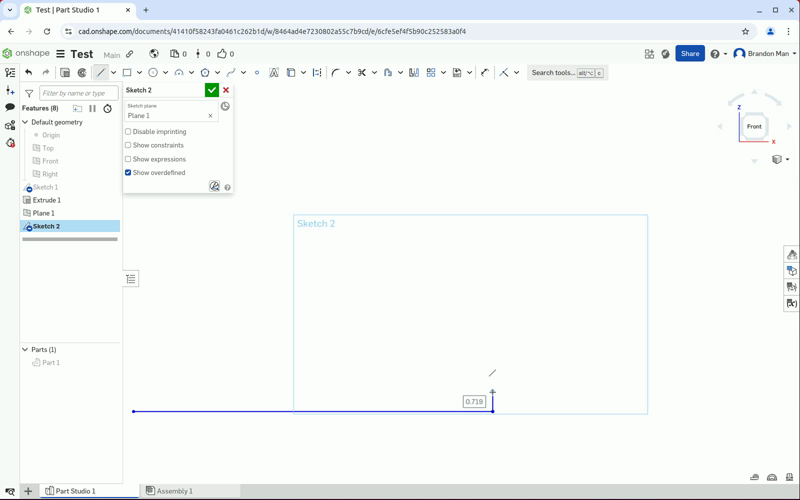
scroll(-6)
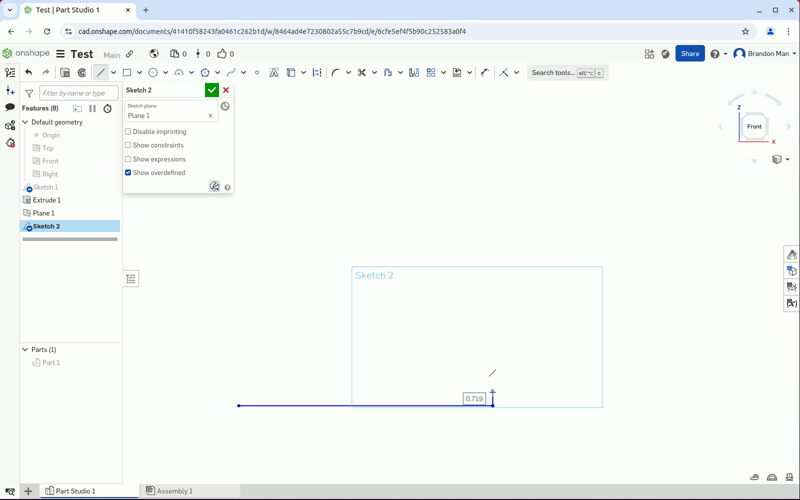
scroll(-6)
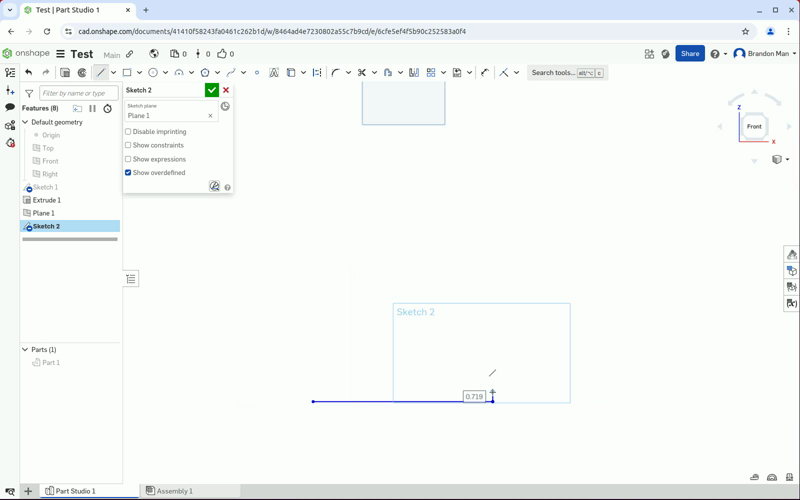
scroll(-6)
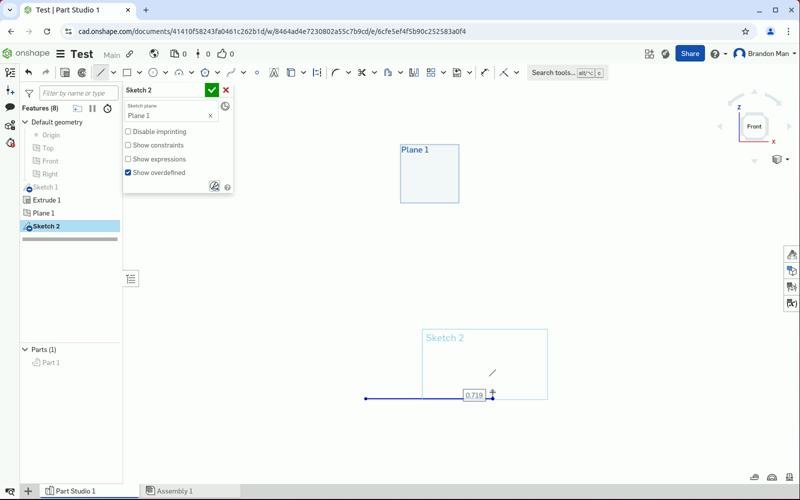
scroll(-6)
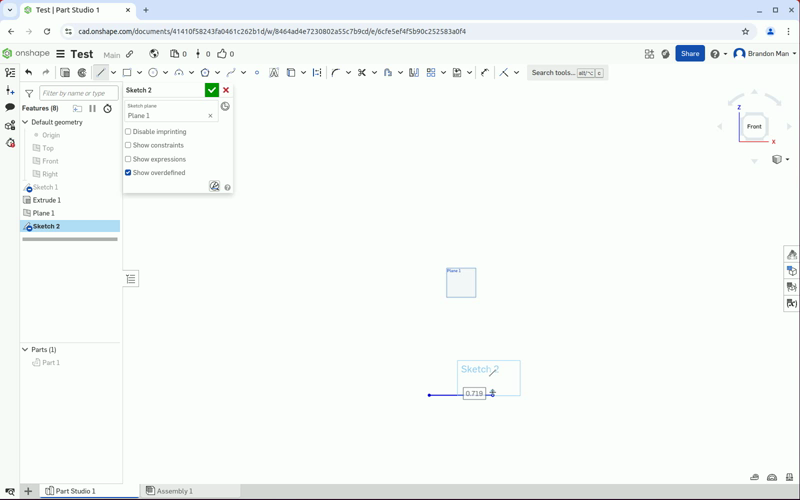
key_up(shift)
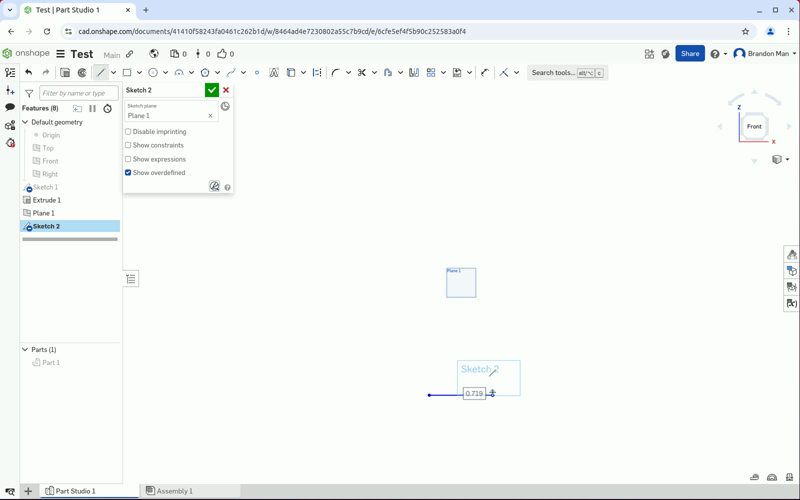
key_down(shift)
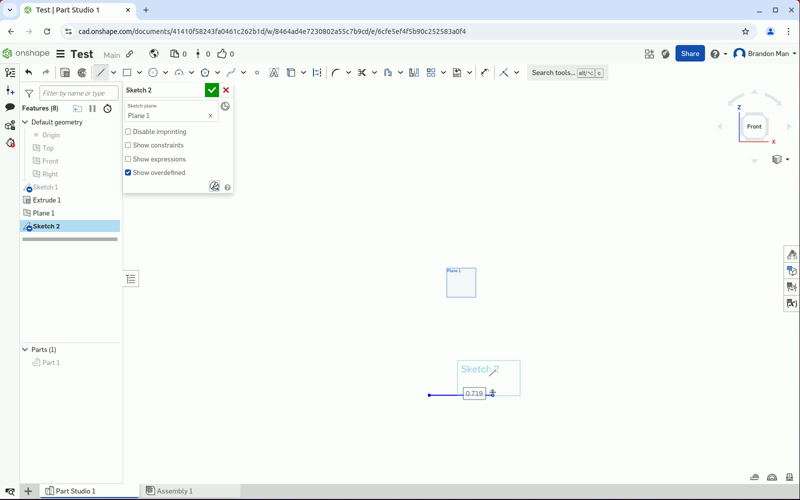
mouse_move(429, 391)
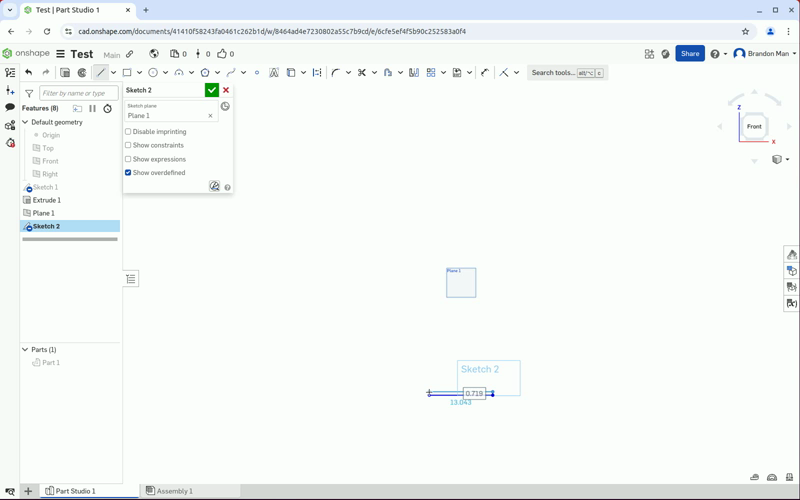
scroll(6)
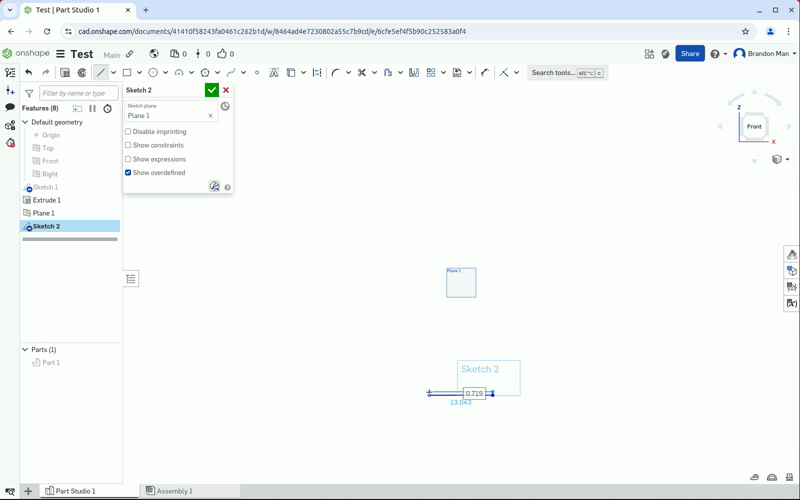
scroll(6)
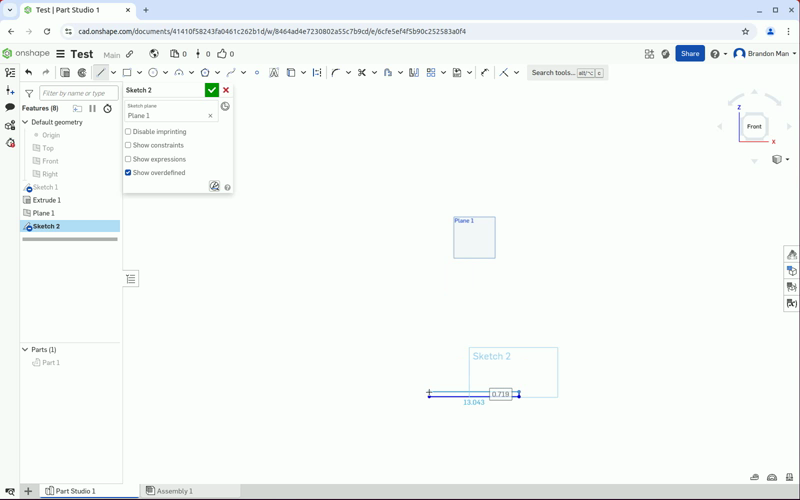
scroll(6)
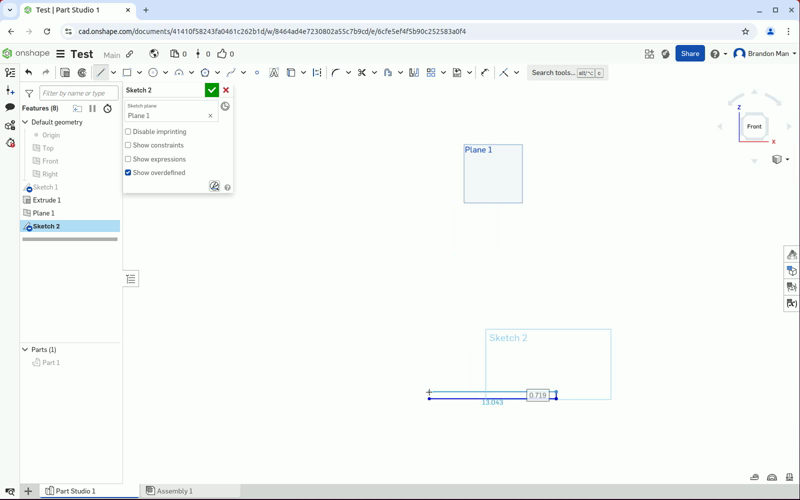
scroll(6)
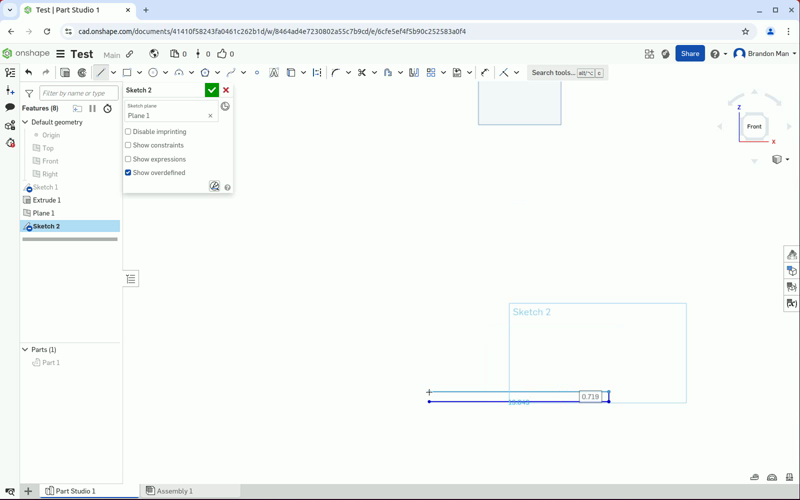
scroll(6)
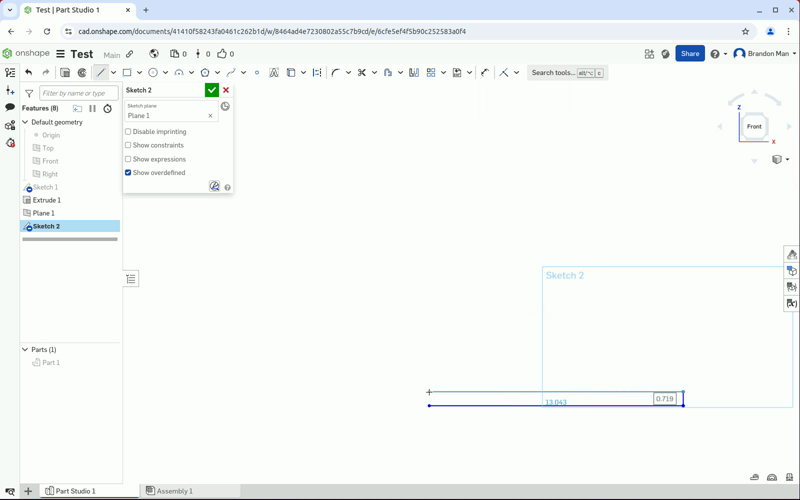
scroll(6)
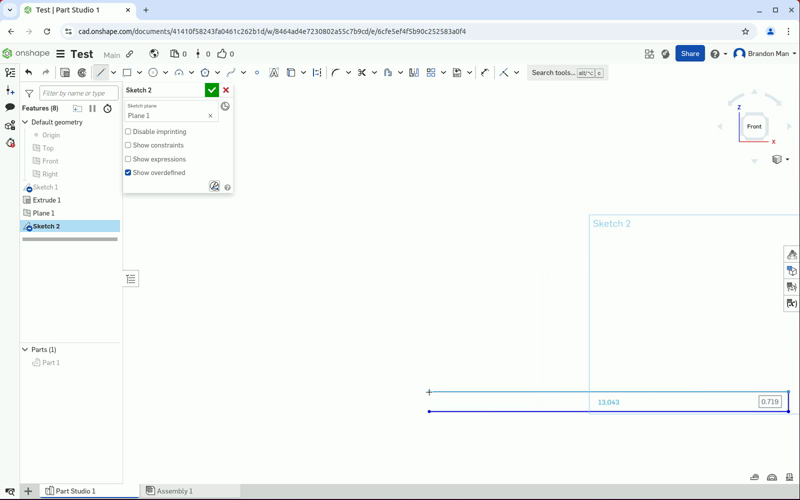
scroll(6)
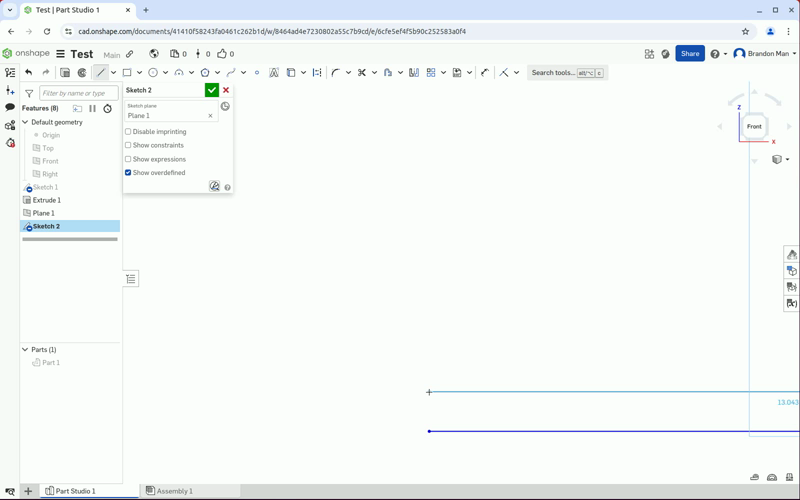
click(429, 391)
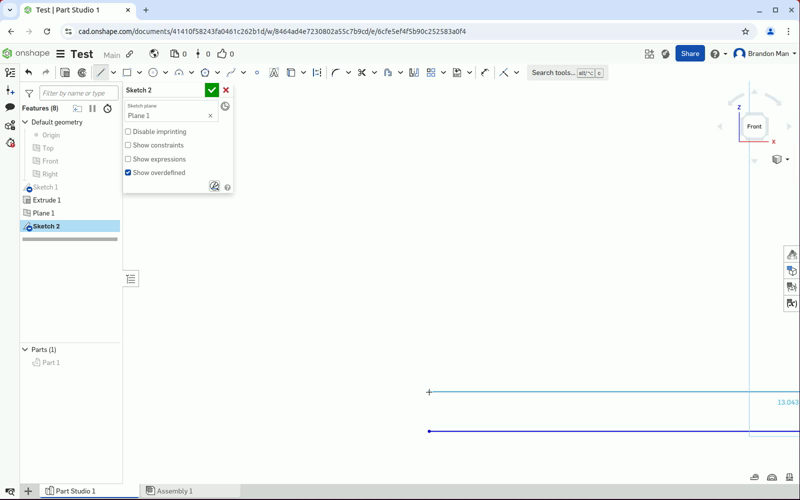
scroll(-6)
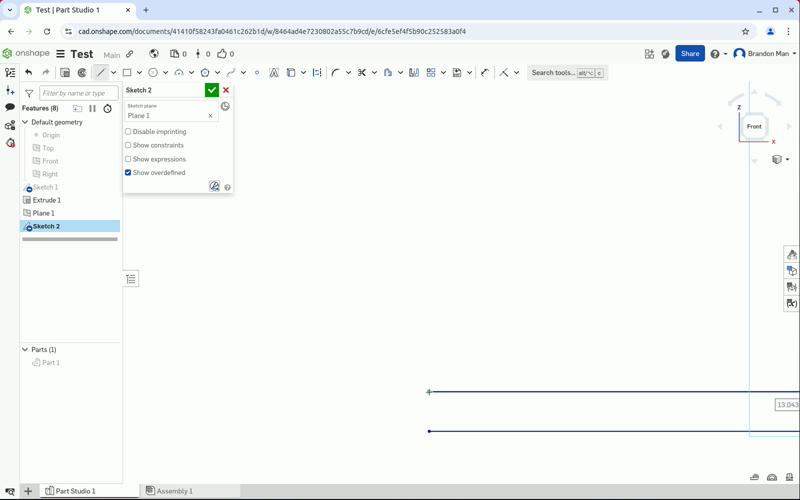
scroll(-6)
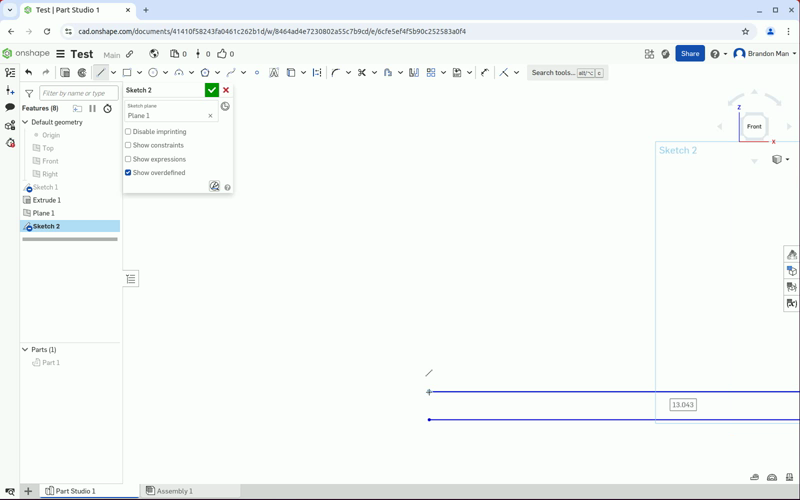
scroll(-6)
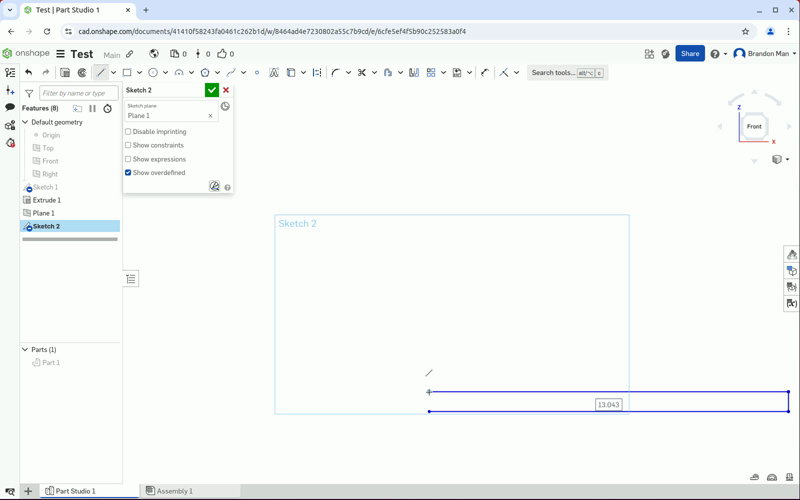
scroll(-6)
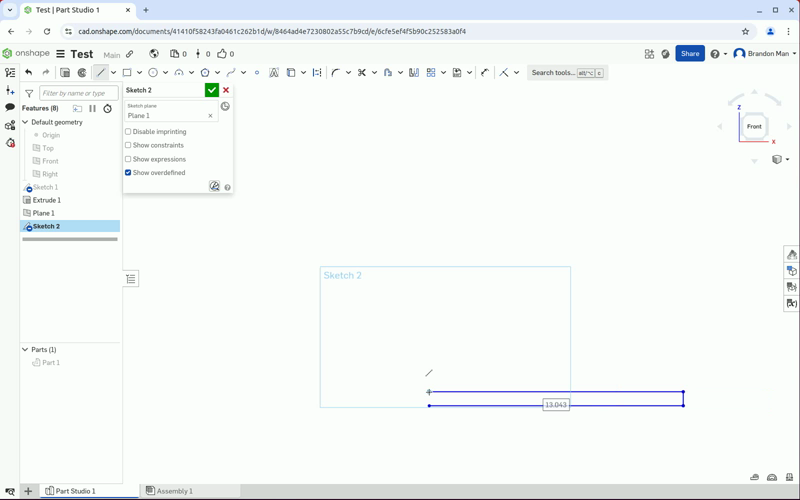
scroll(-6)
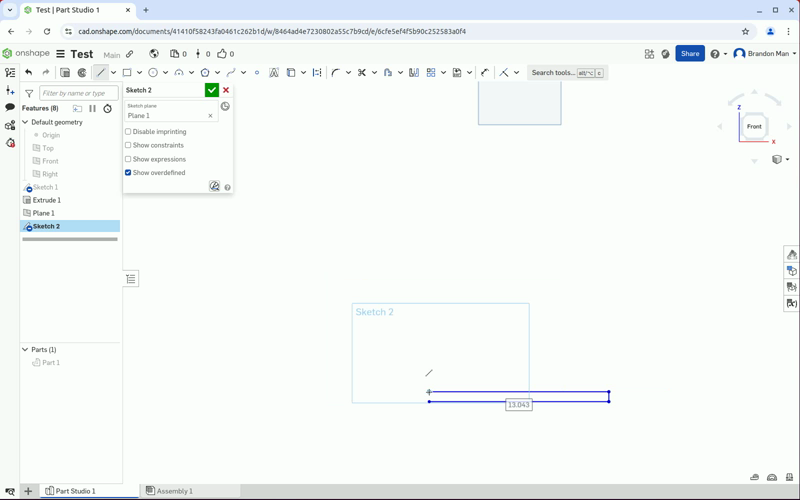
scroll(-6)
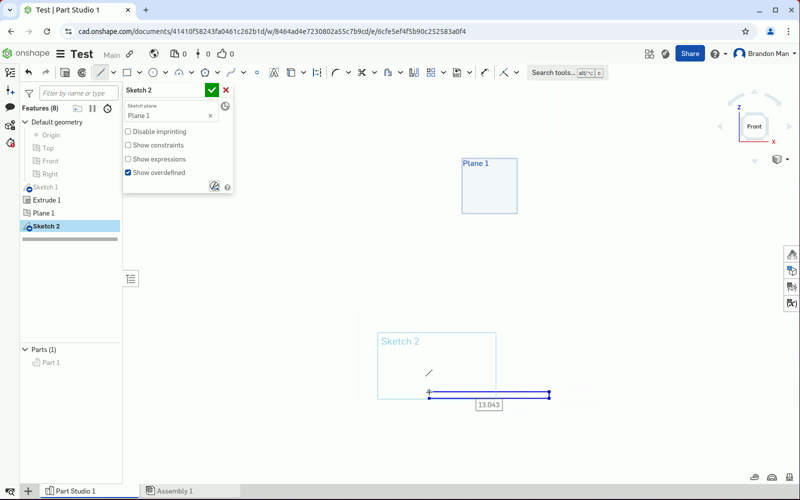
scroll(-6)
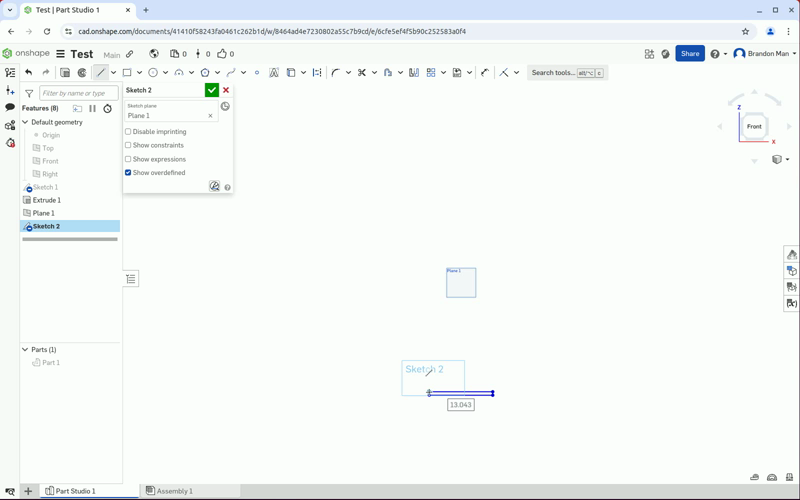
key_up(shift)
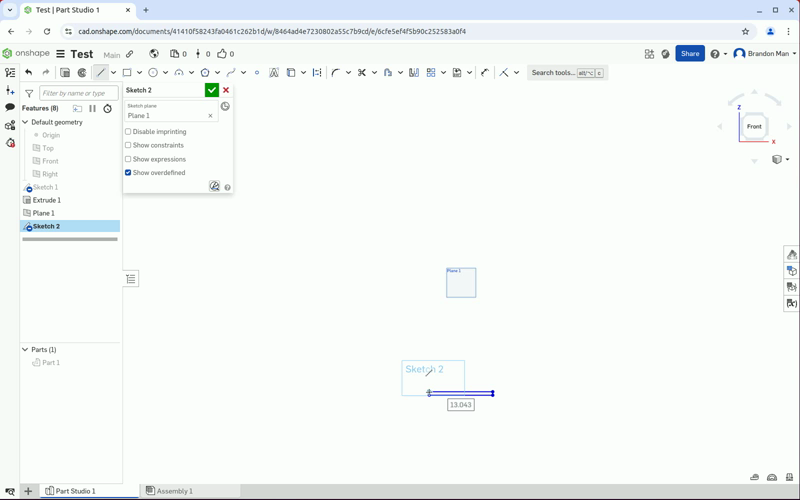
mouse_move(459, 391)
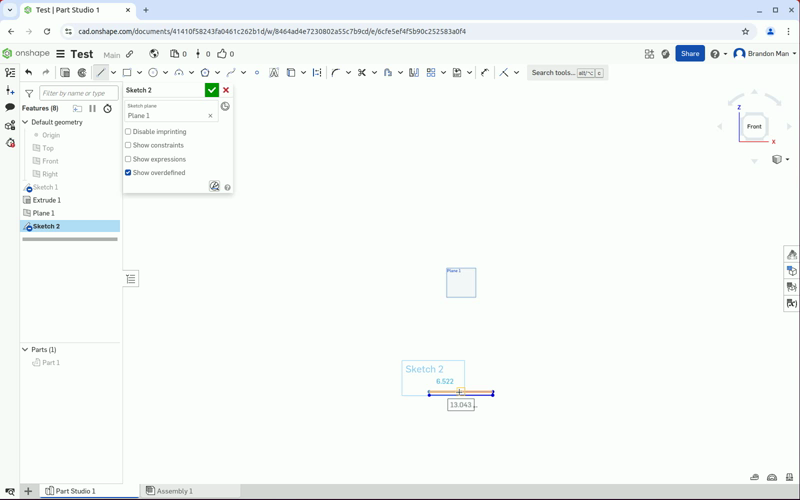
key_down(shift)
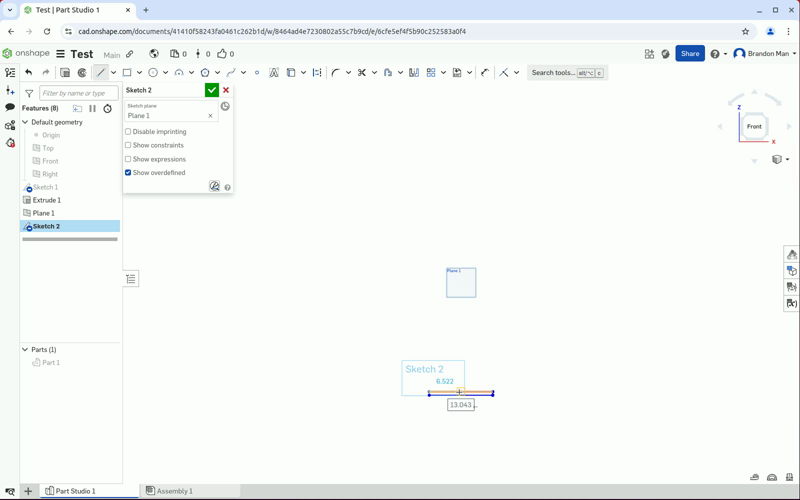
mouse_move(429, 395)
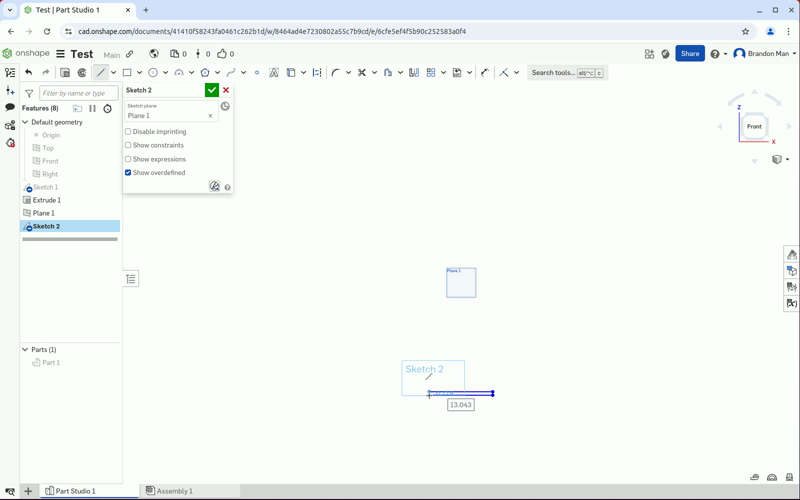
scroll(6)
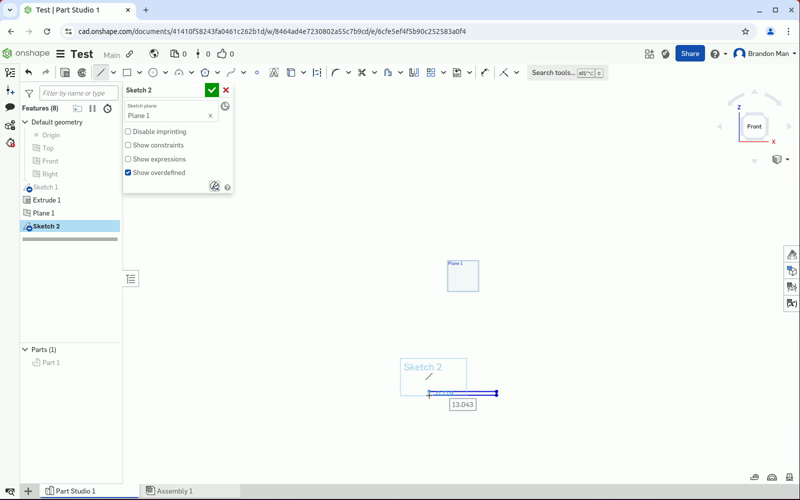
scroll(6)
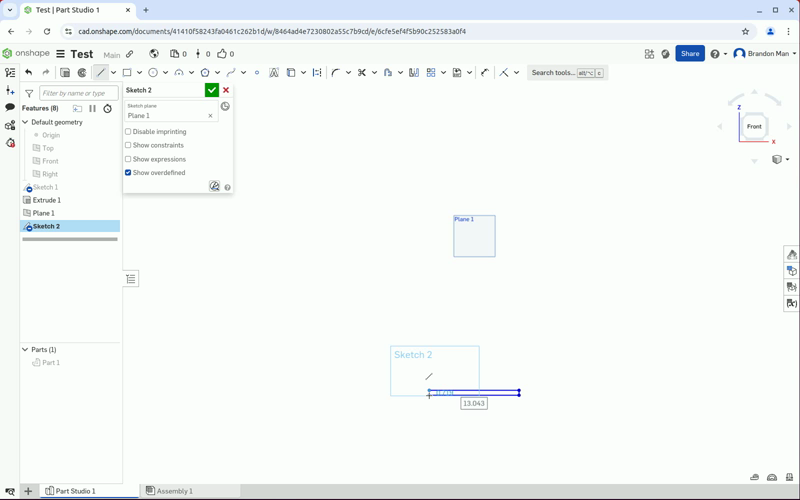
scroll(6)
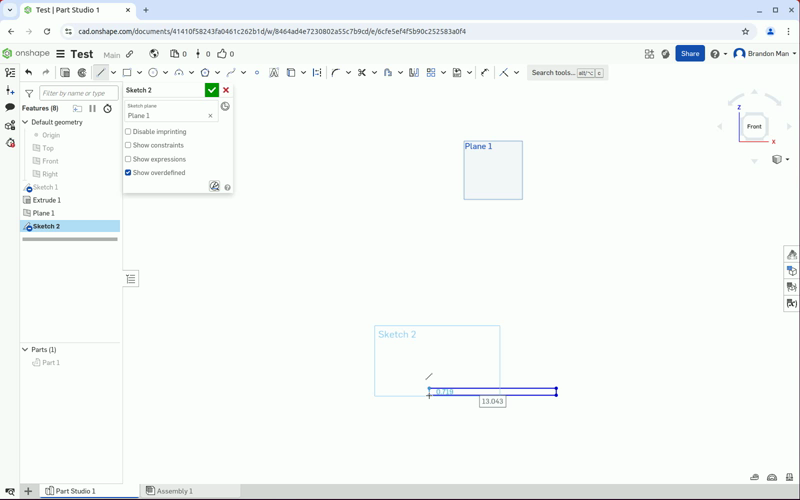
scroll(6)
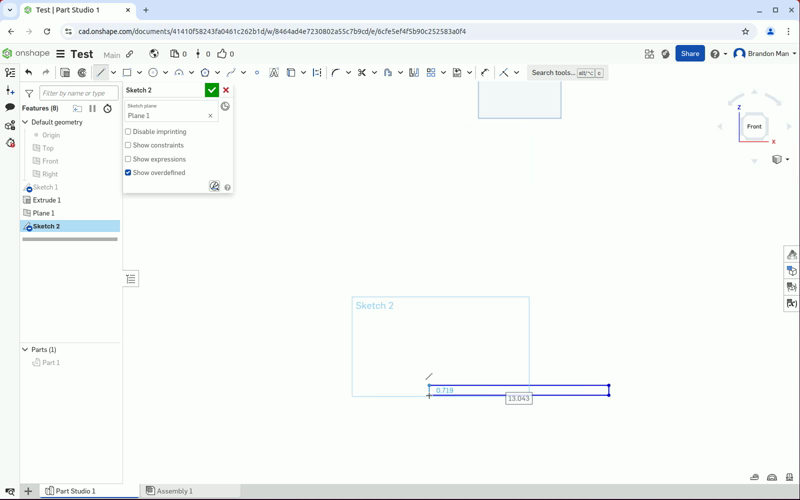
scroll(6)
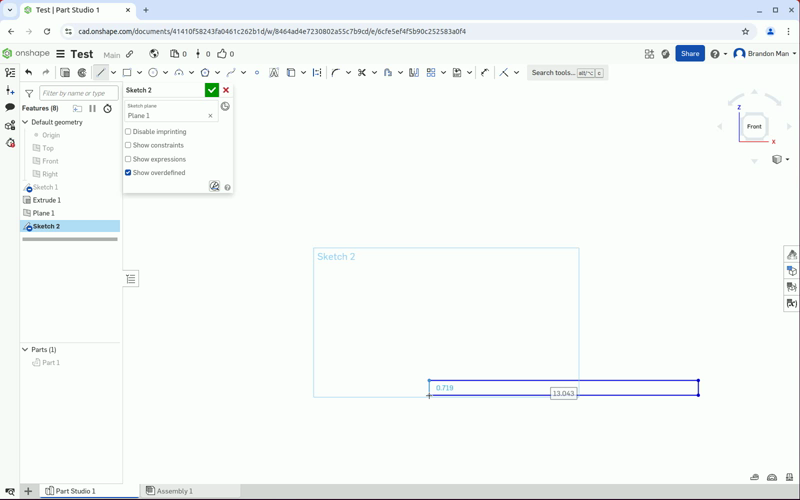
scroll(6)
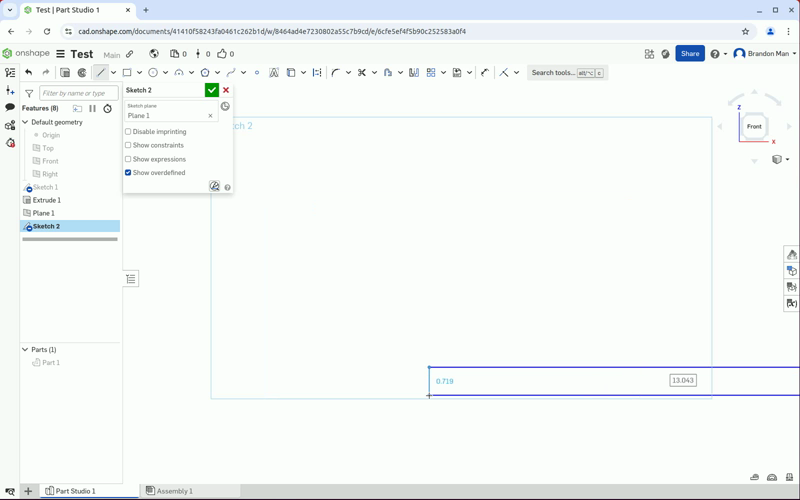
scroll(6)
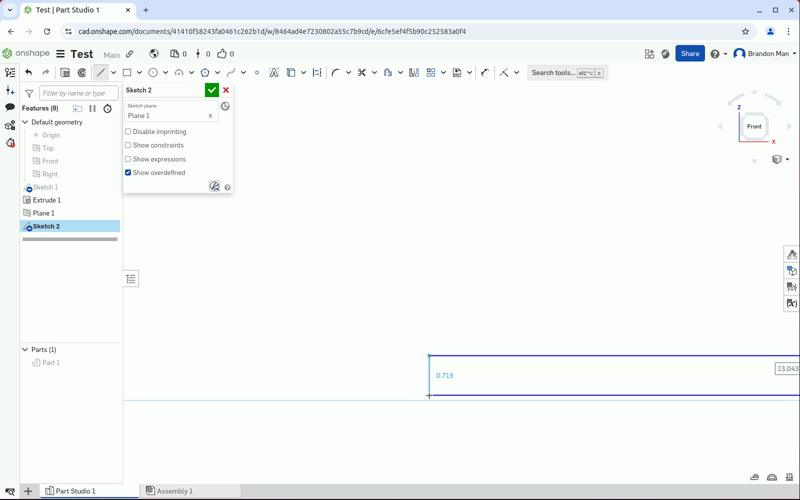
key_up(shift)
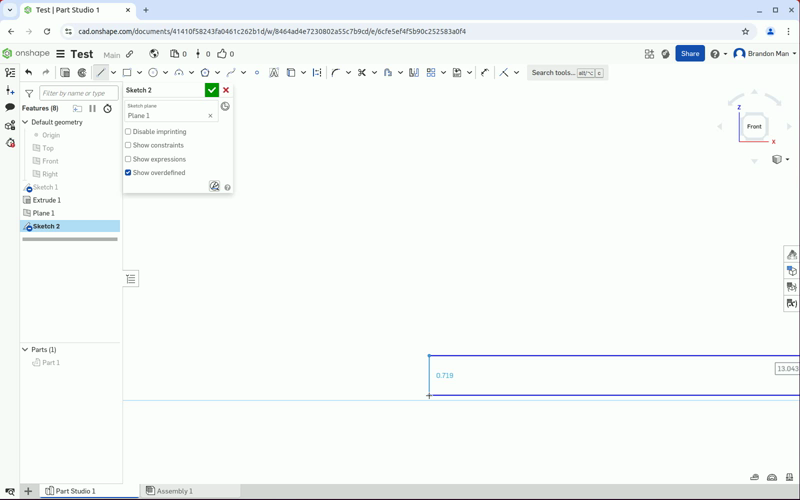
click(429, 395)
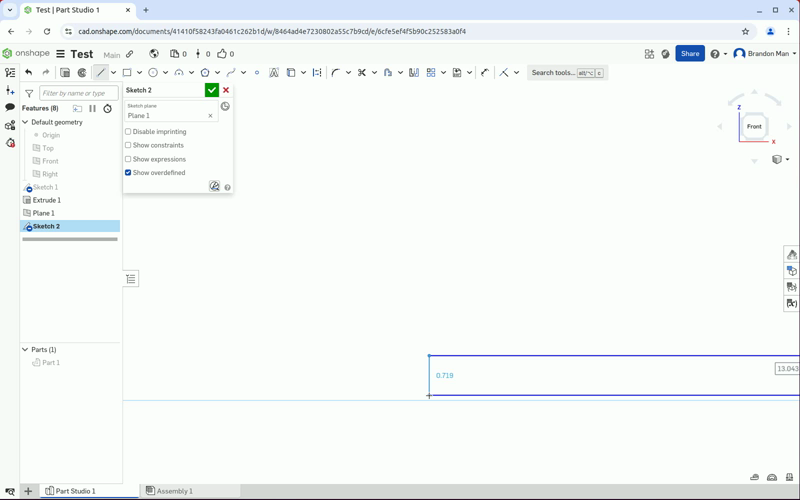
scroll(-6)
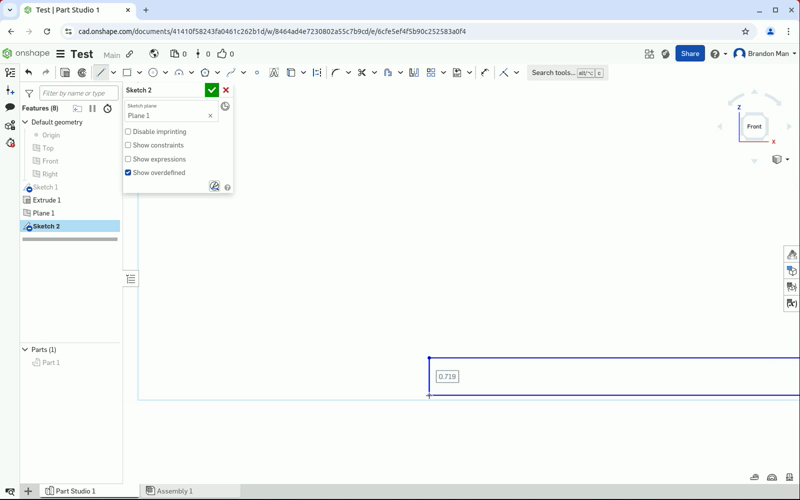
scroll(-6)
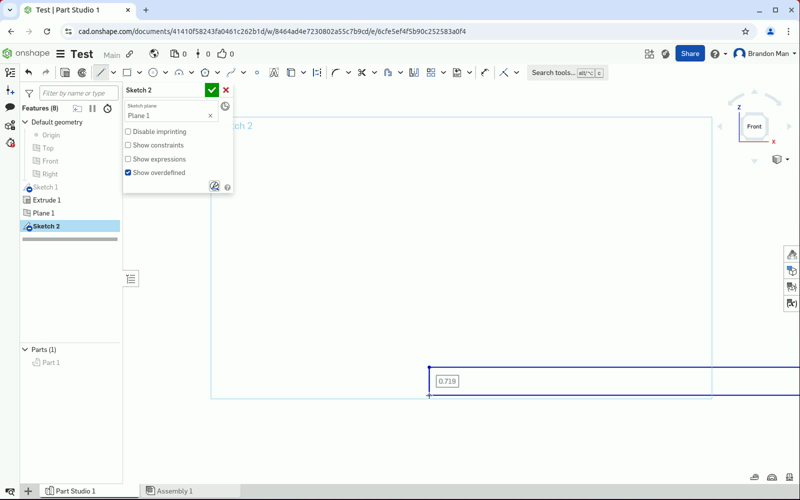
scroll(-6)
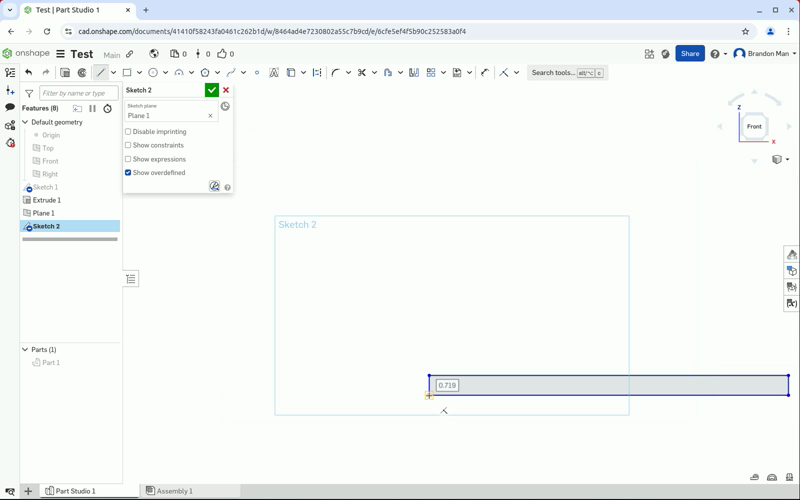
scroll(-6)
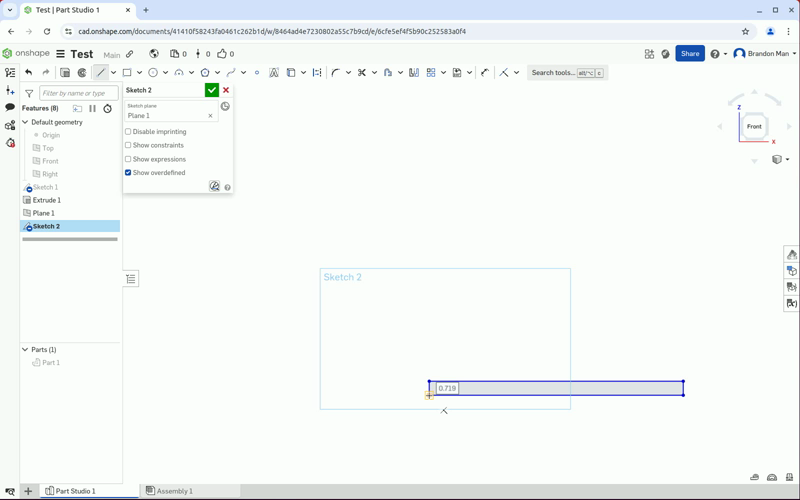
scroll(-6)
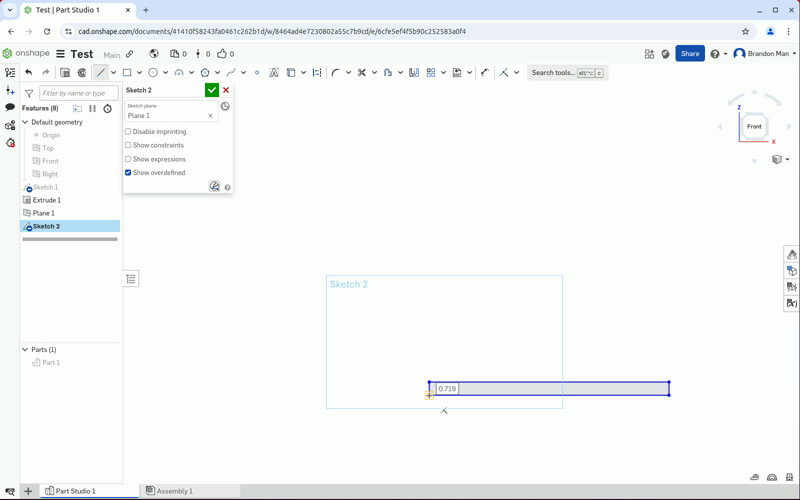
scroll(-6)
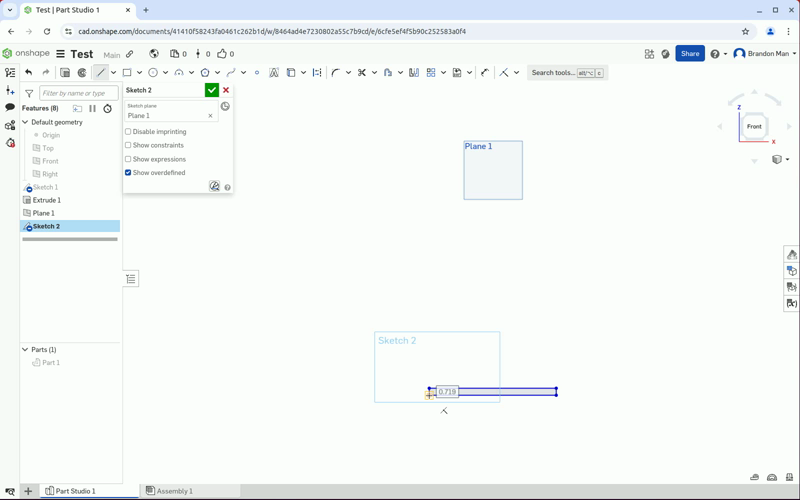
scroll(-6)
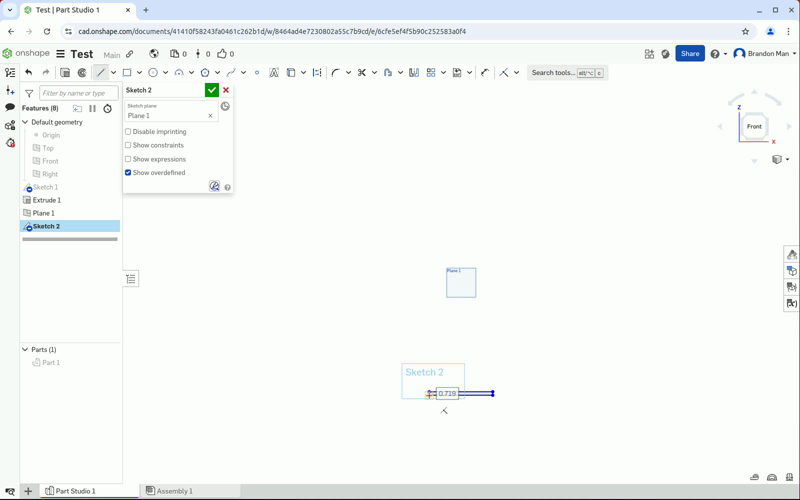
key(esc)
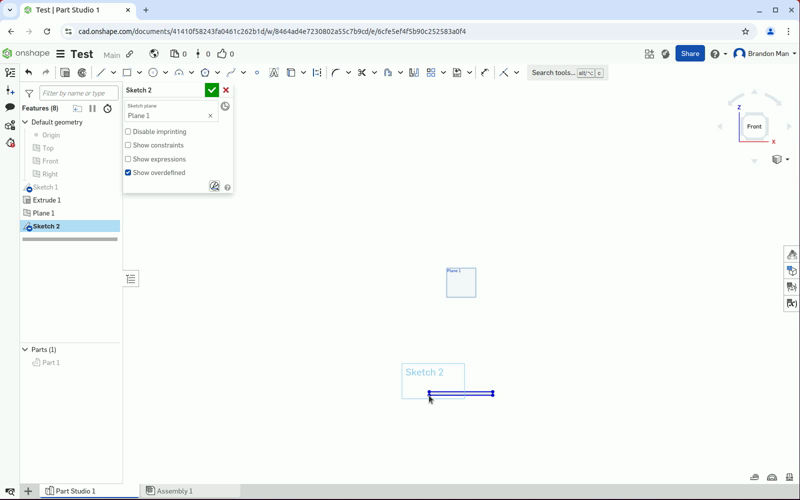
mouse_move(480, 393)
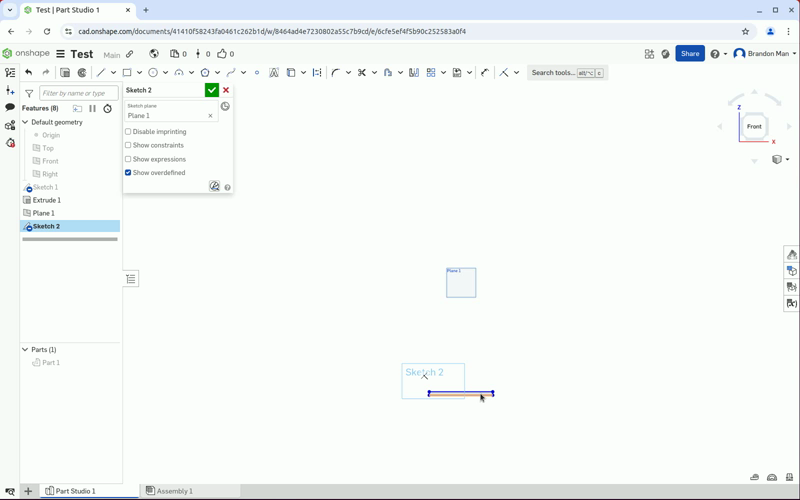
scroll(6)
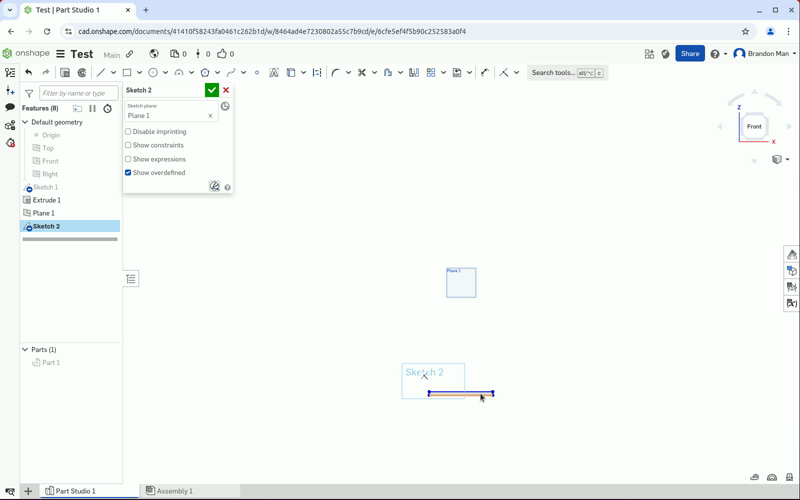
scroll(6)
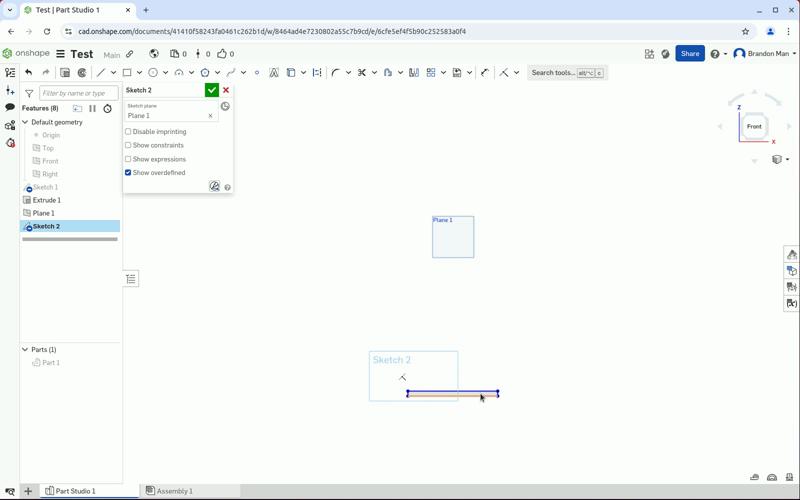
scroll(6)
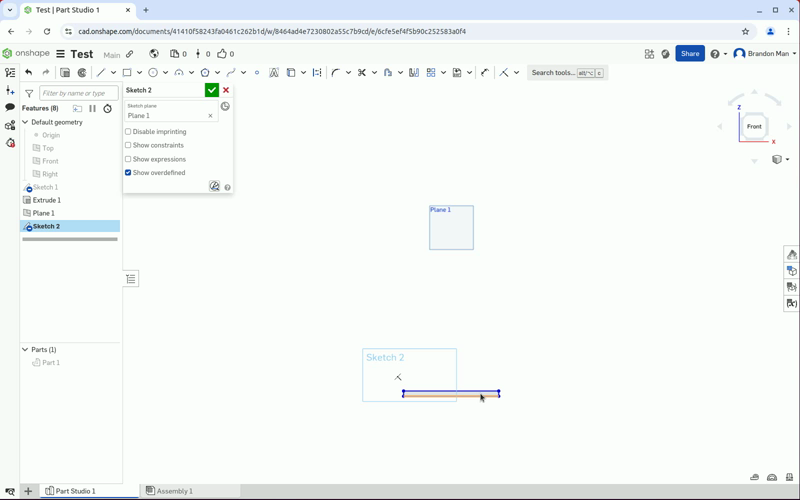
scroll(6)
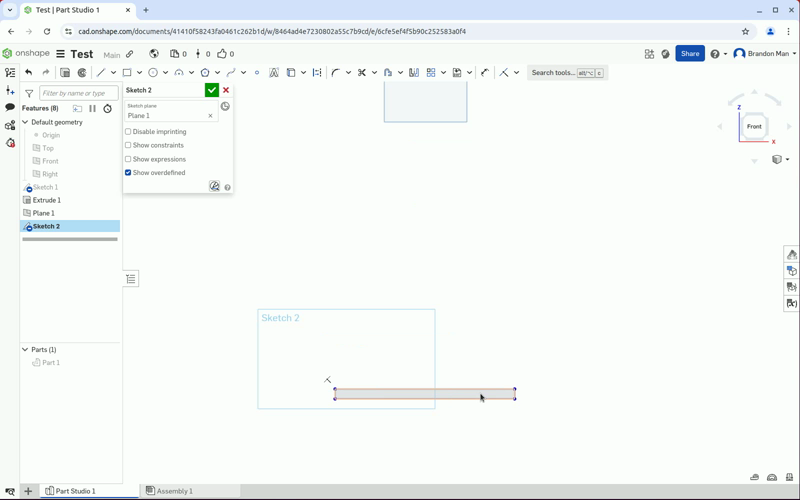
scroll(6)
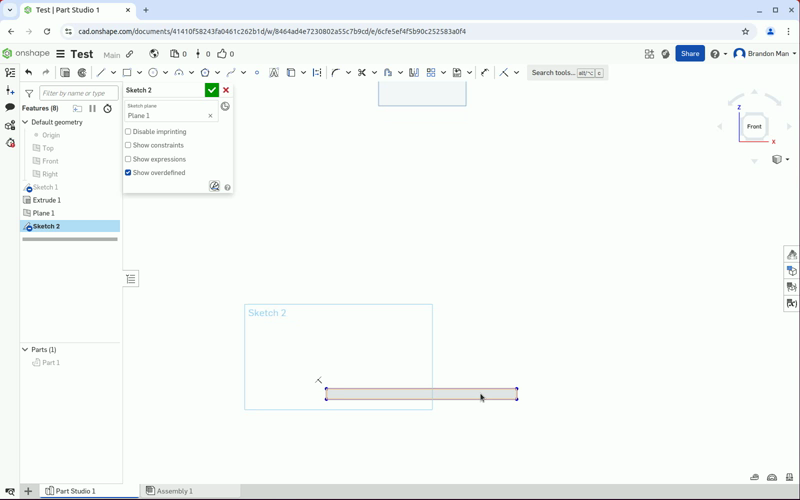
scroll(6)
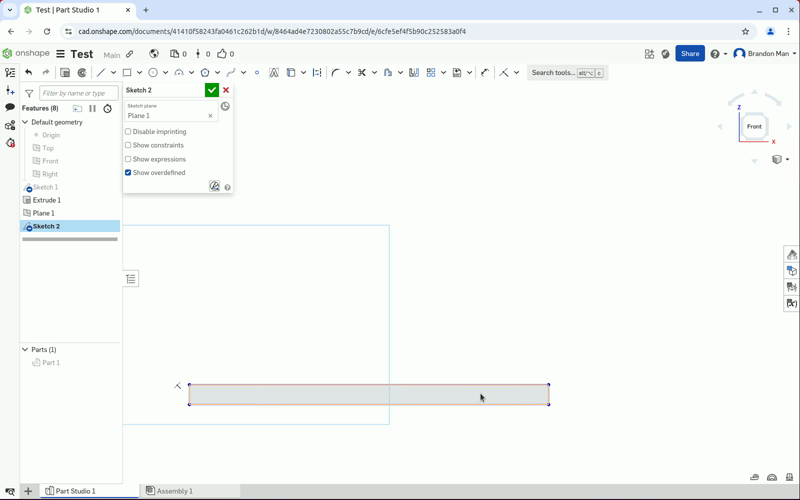
scroll(6)
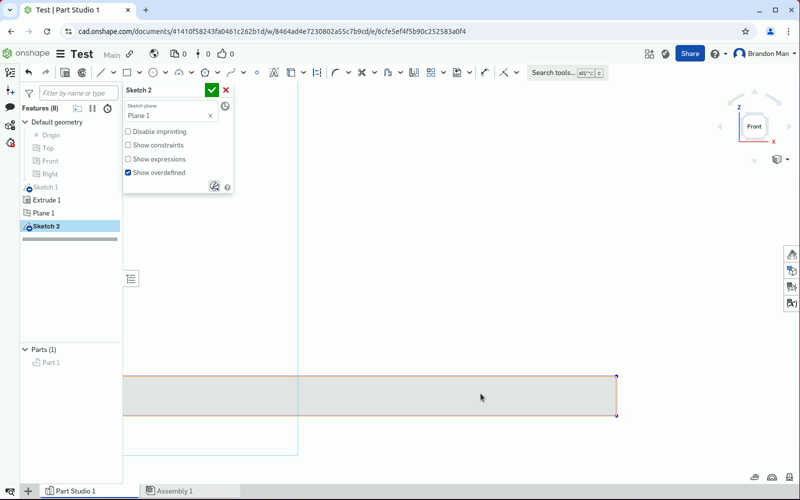
click(480, 393)
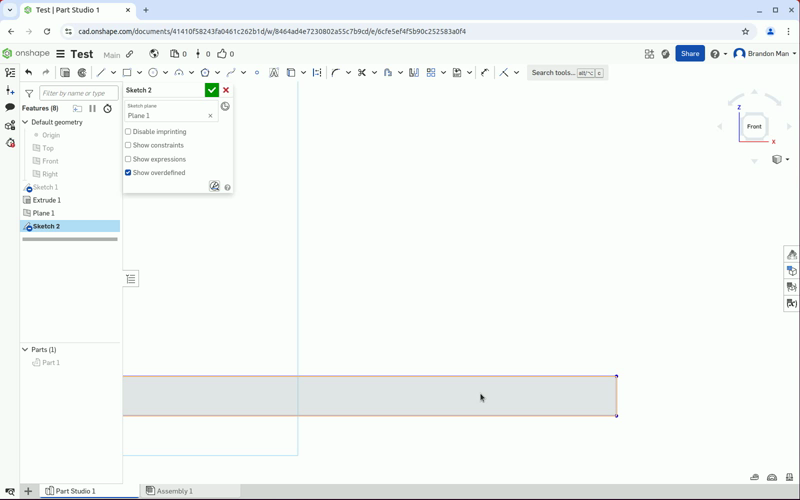
scroll(-6)
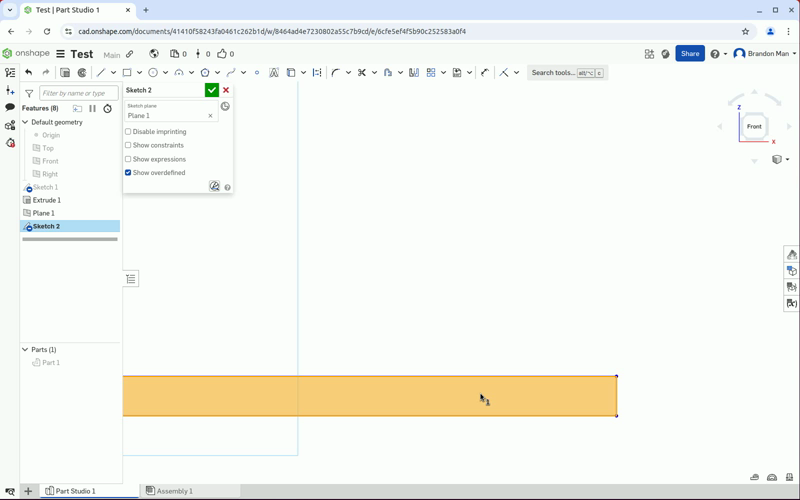
scroll(-6)
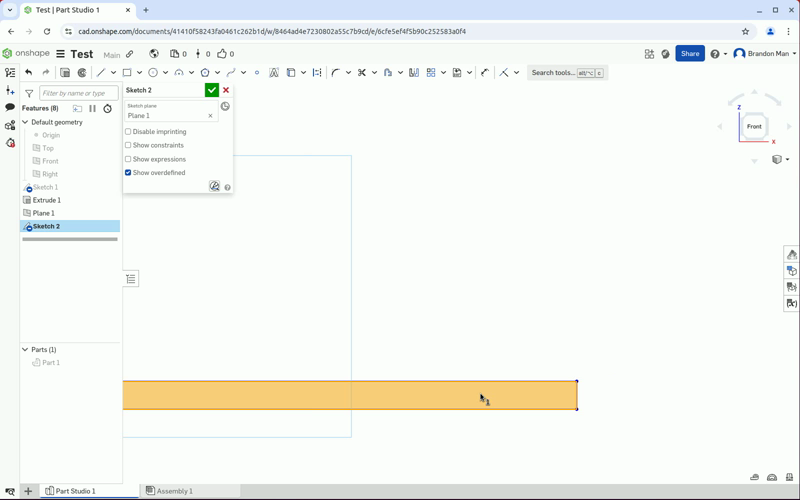
scroll(-6)
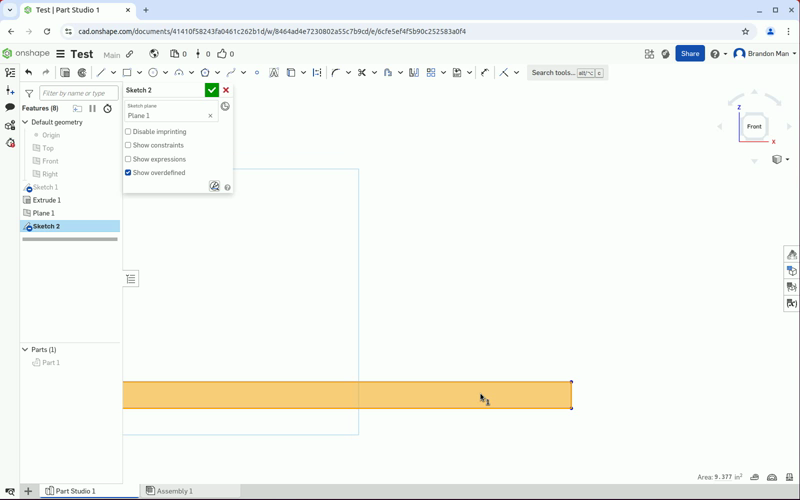
scroll(-6)
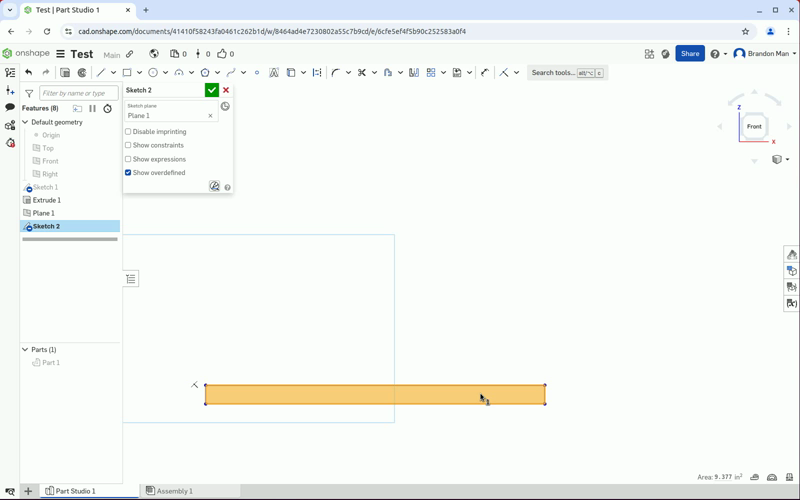
scroll(-6)
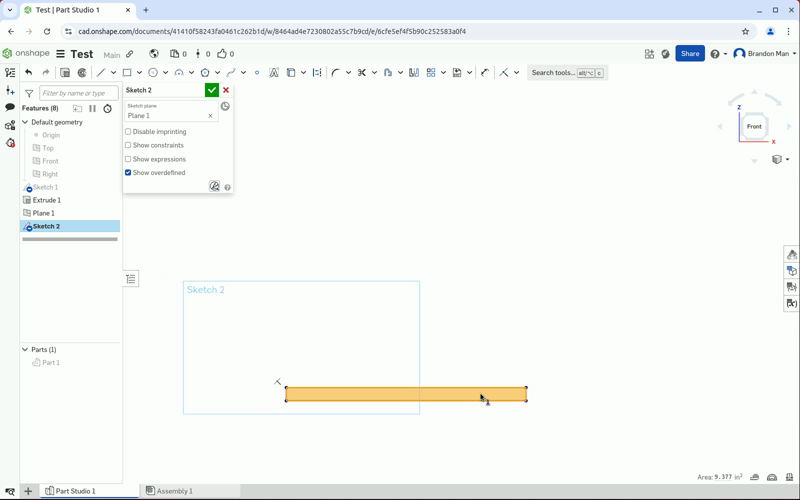
scroll(-6)
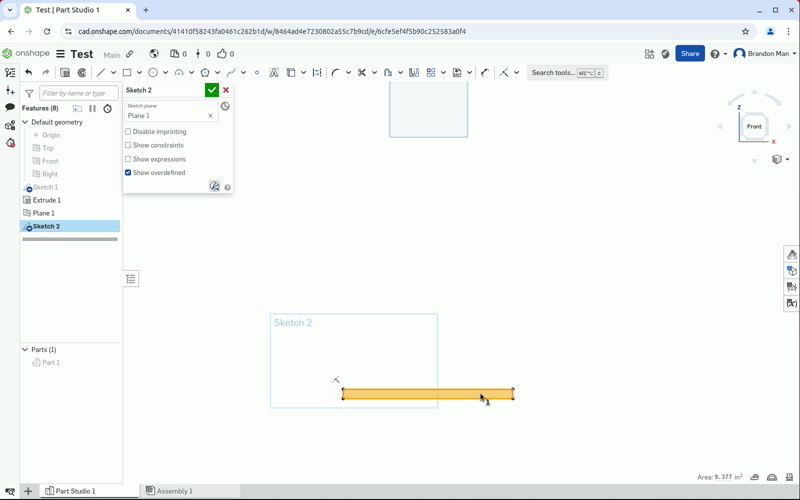
scroll(-6)
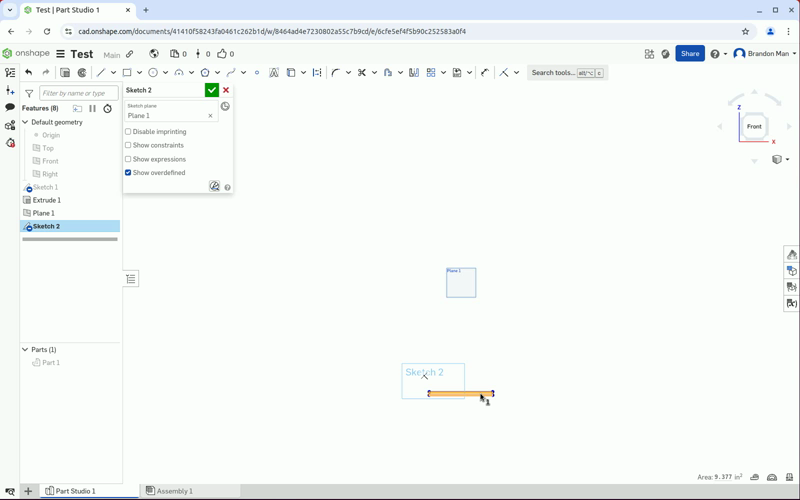
mouse_move(73, 352)
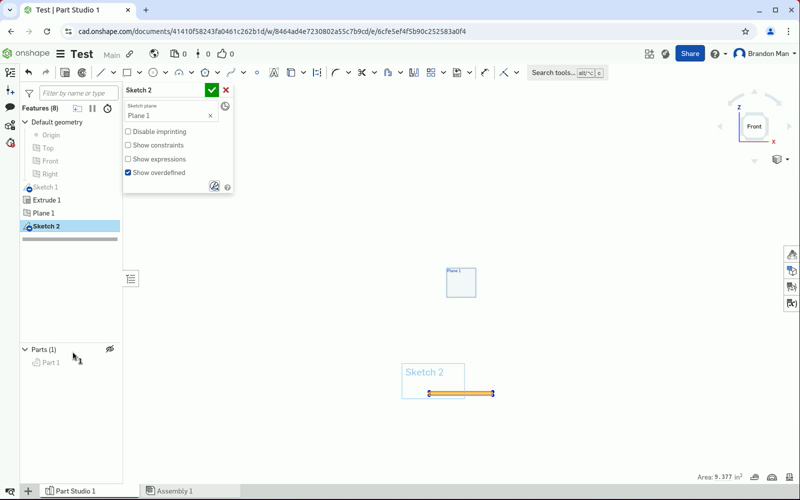
key(shift+y)
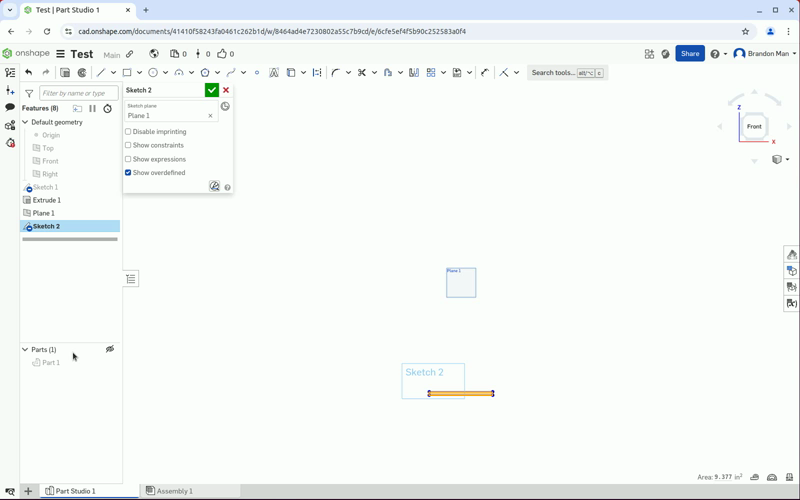
key(shift+e)
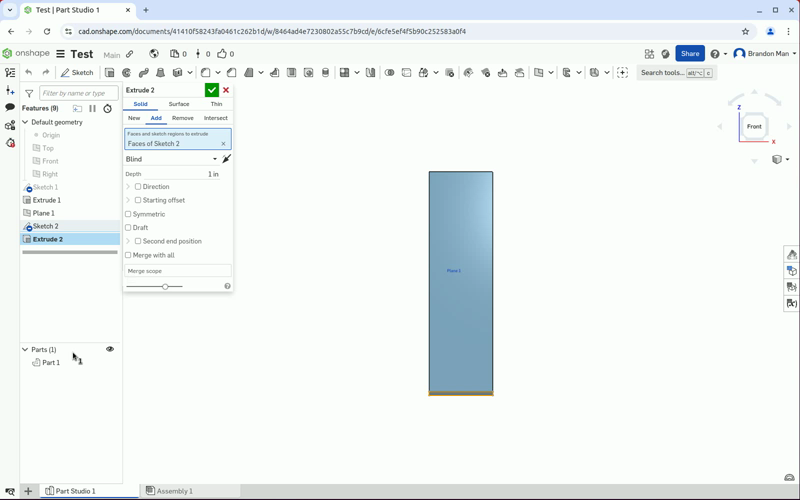
mouse_move(143, 106)
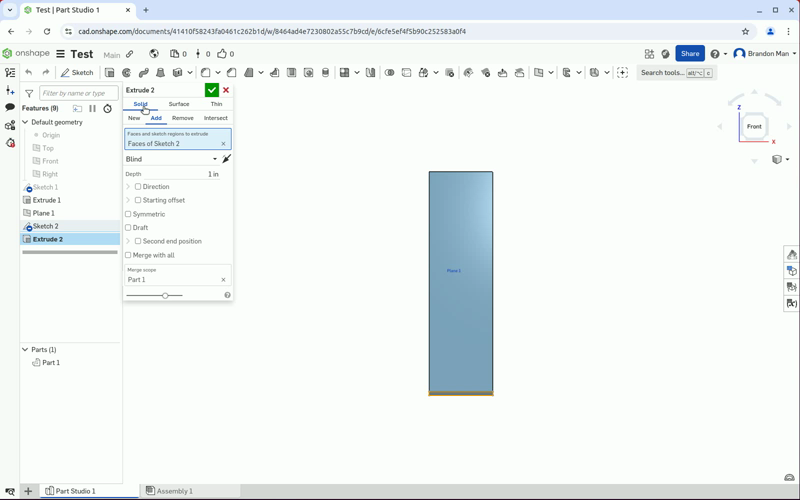
click(143, 106)
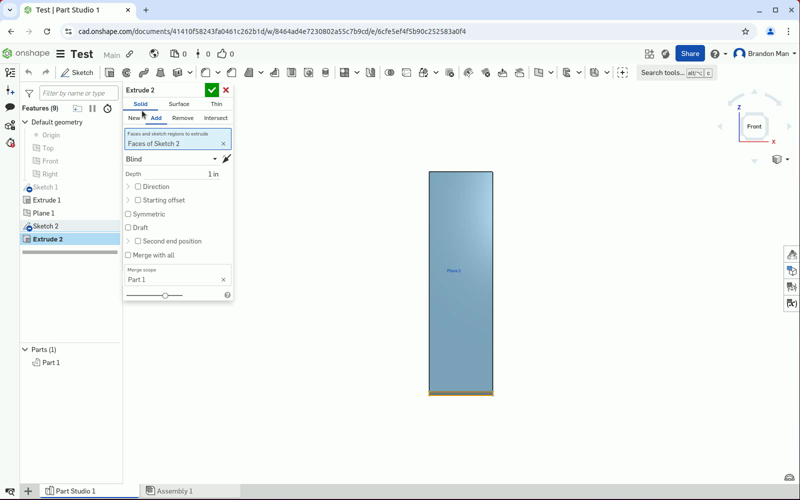
mouse_move(137, 120)
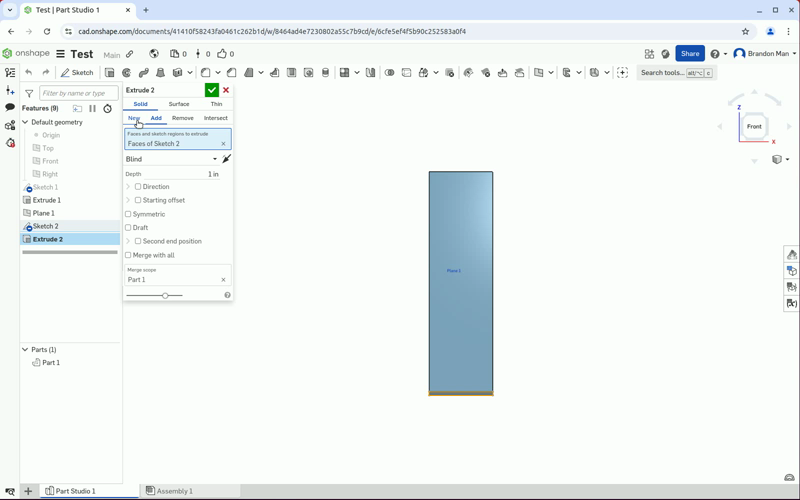
click(137, 120)
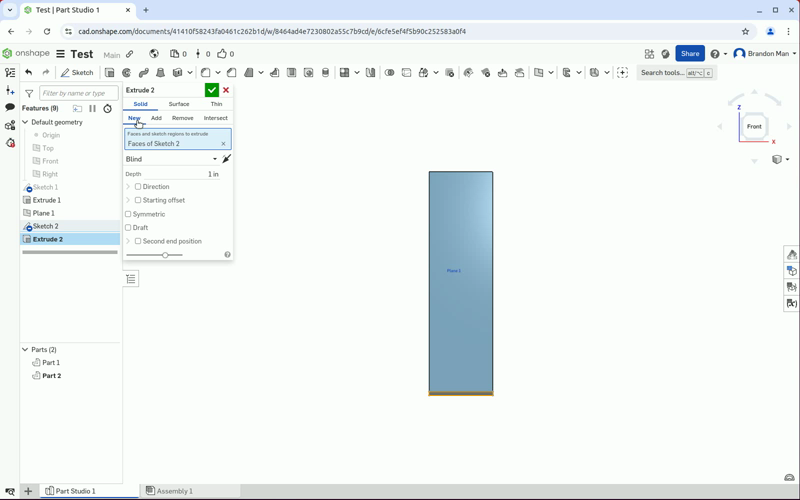
key(tab, 4)
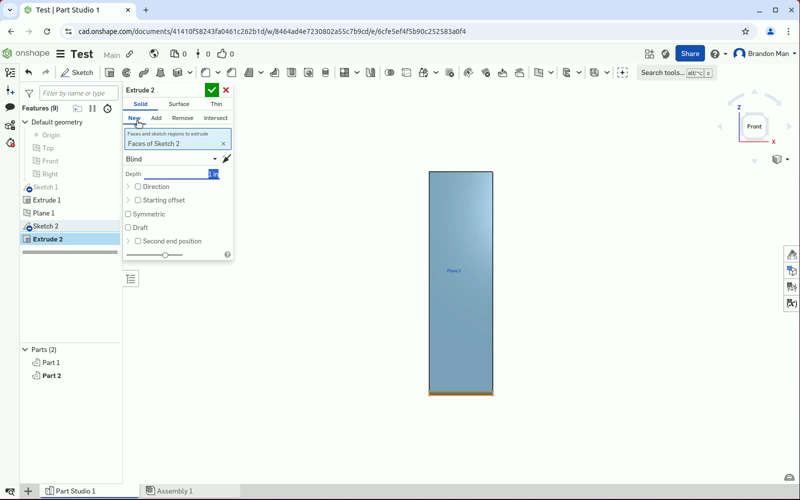
text(16.368)
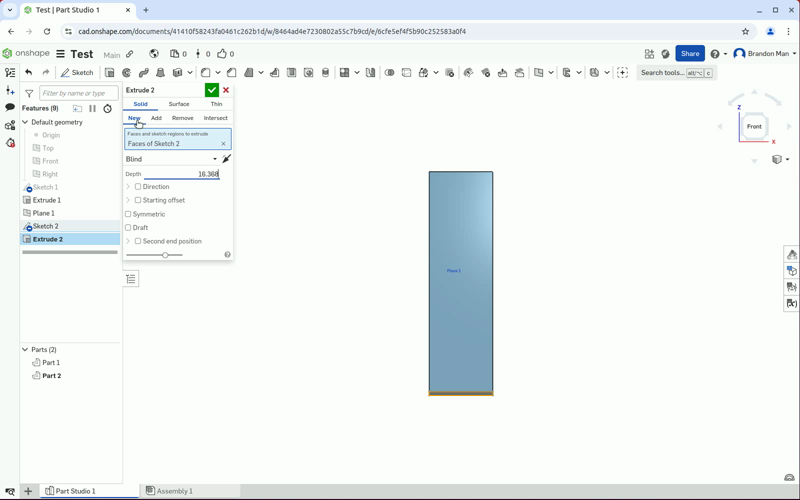
key(enter)
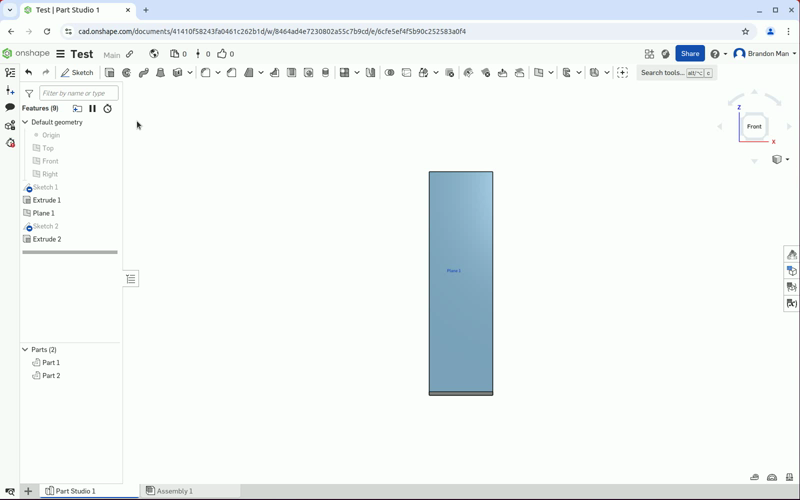
key(shift+h)
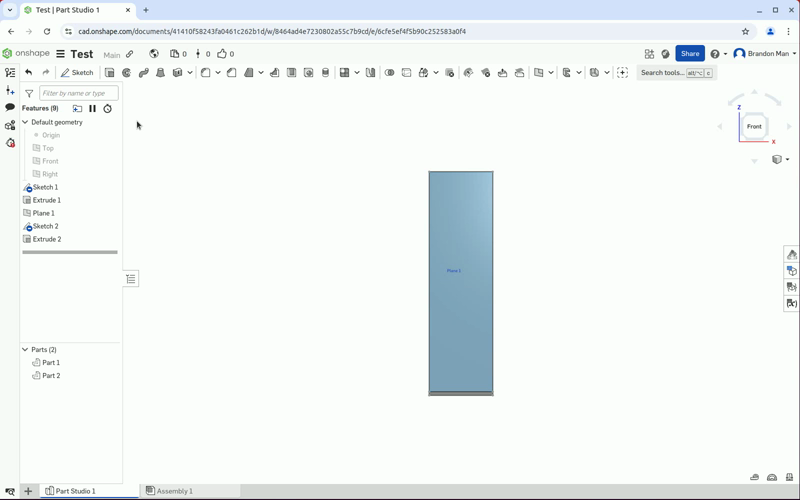
key(shift+h)
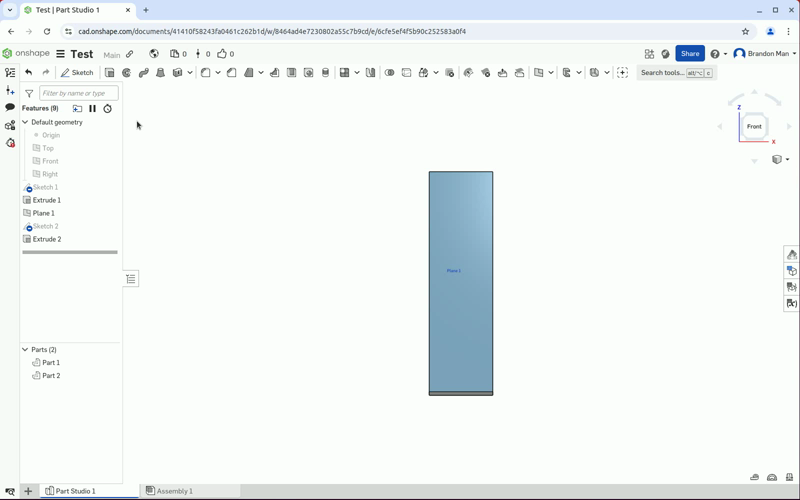
mouse_move(73, 189)
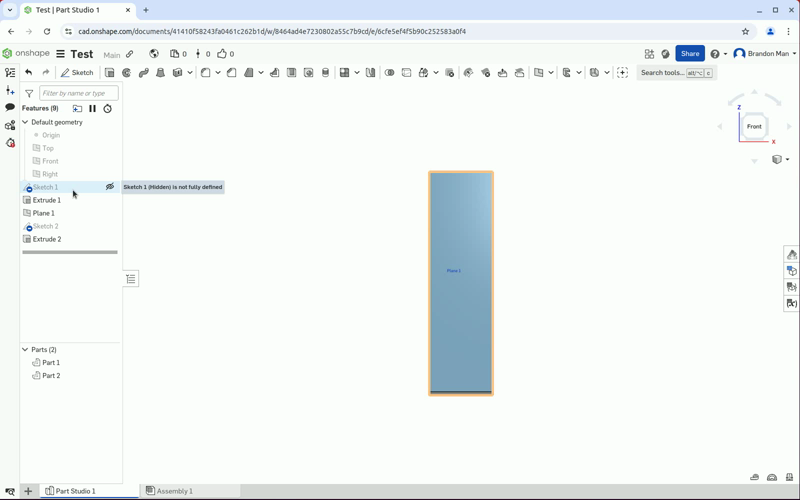
click(73, 189)
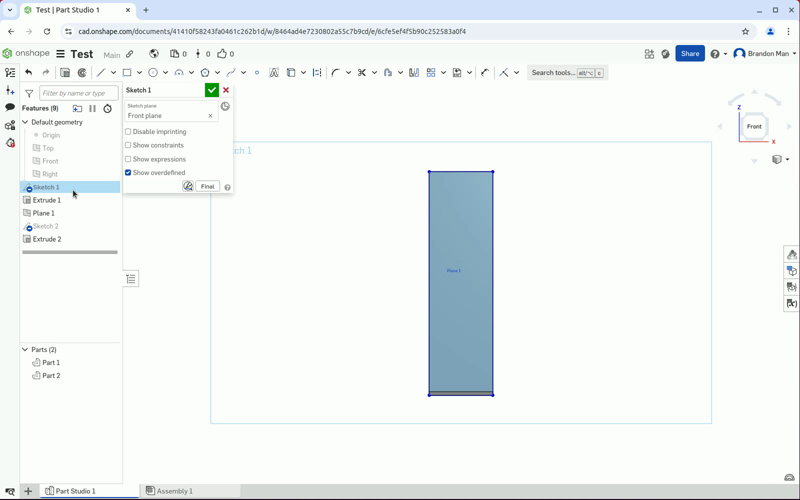
mouse_move(229, 92)
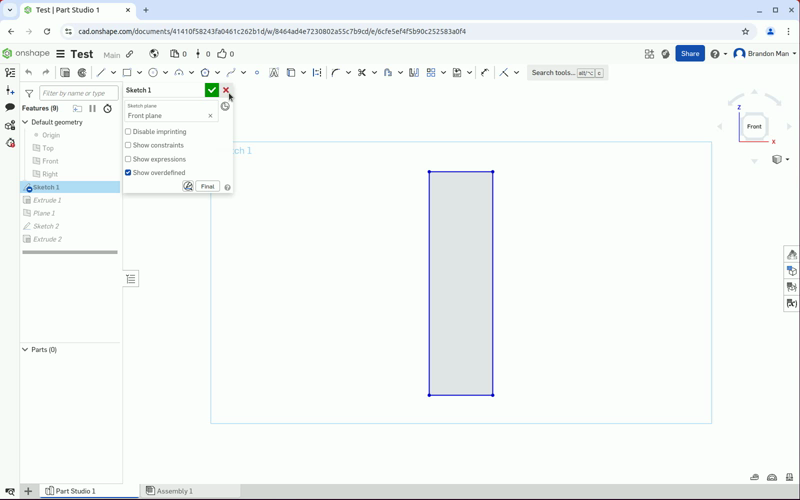
click(229, 92)
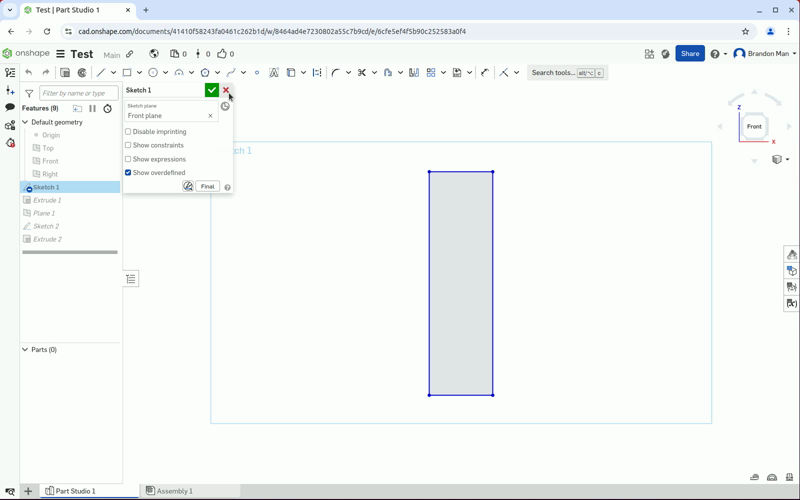
key(shift+s)
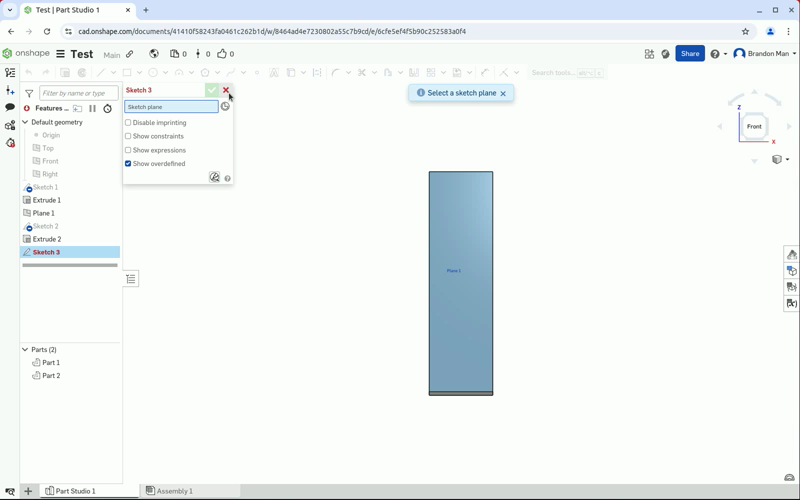
mouse_move(73, 215)
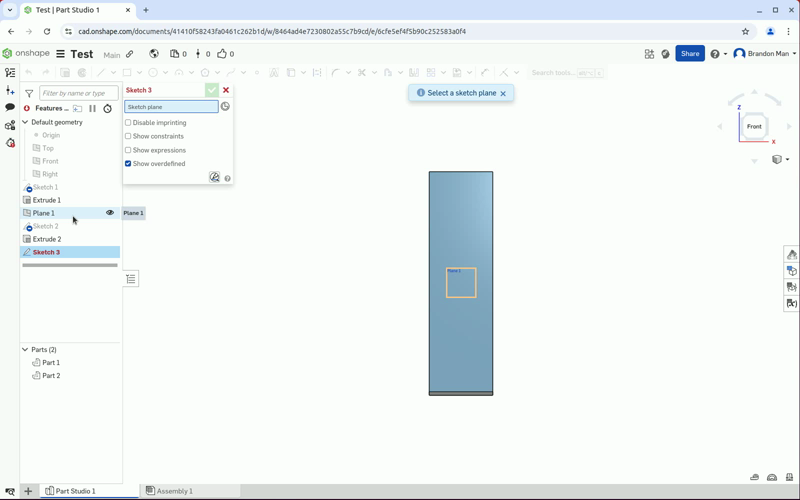
click(73, 215)
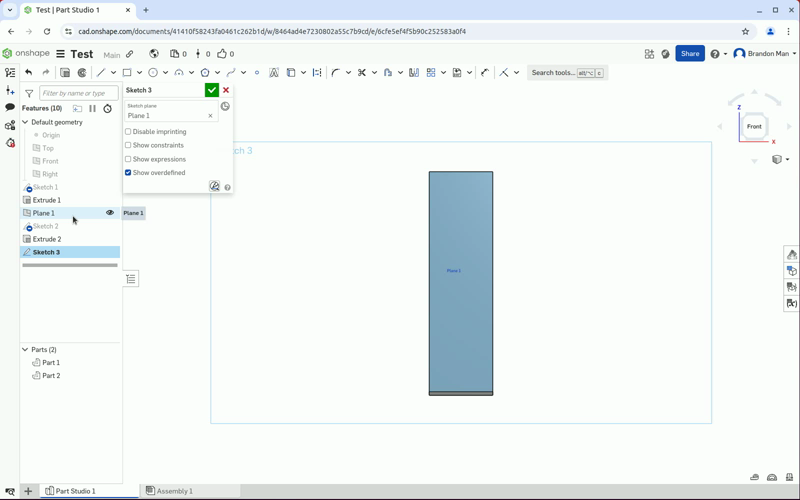
mouse_move(73, 352)
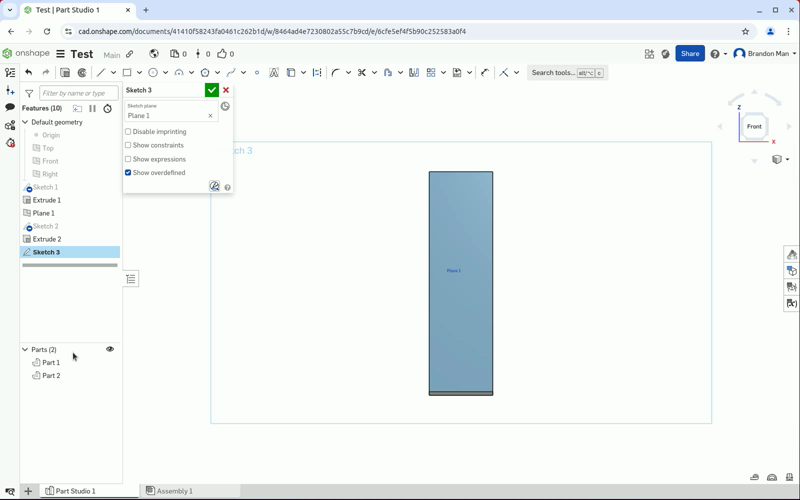
key(y)
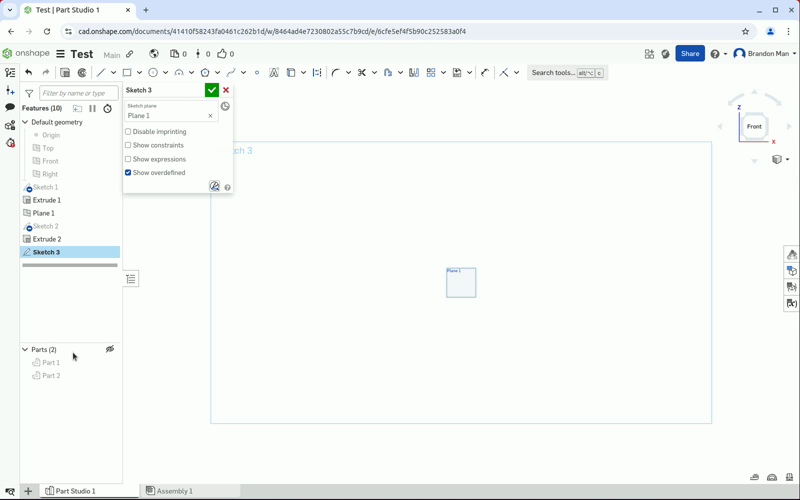
key(l)
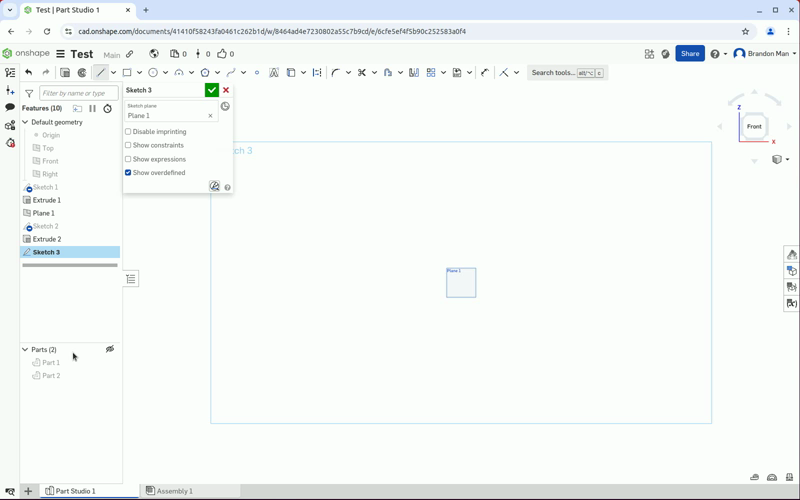
key_down(shift)
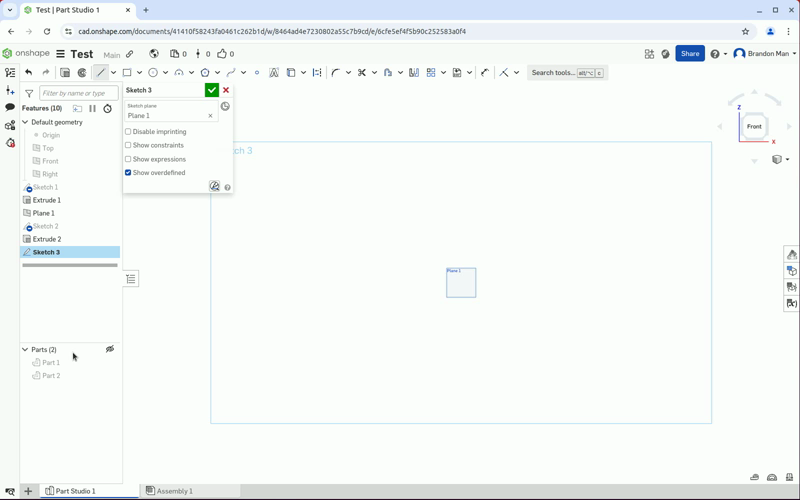
mouse_move(429, 391)
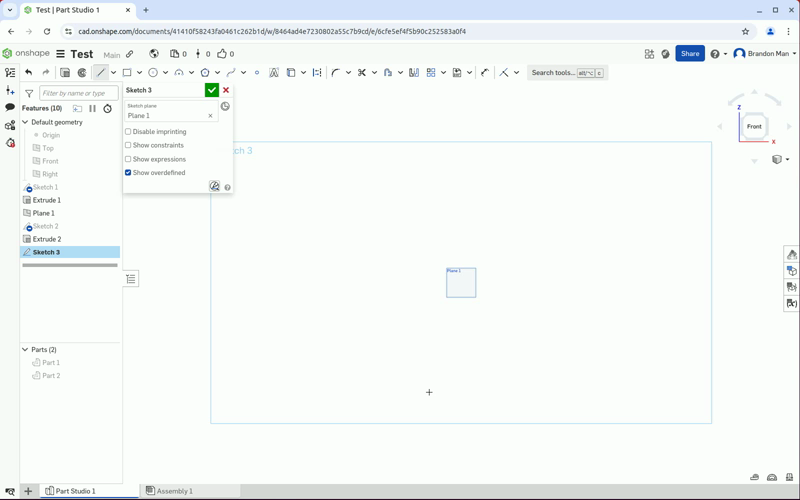
click(429, 391)
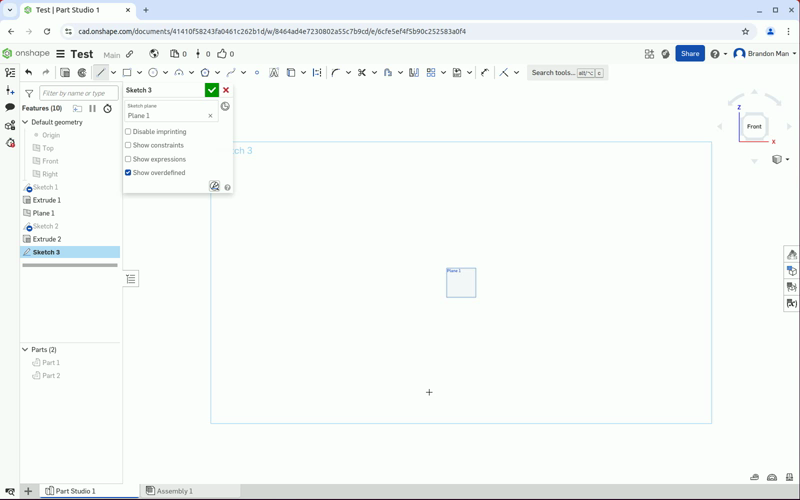
key_up(shift)
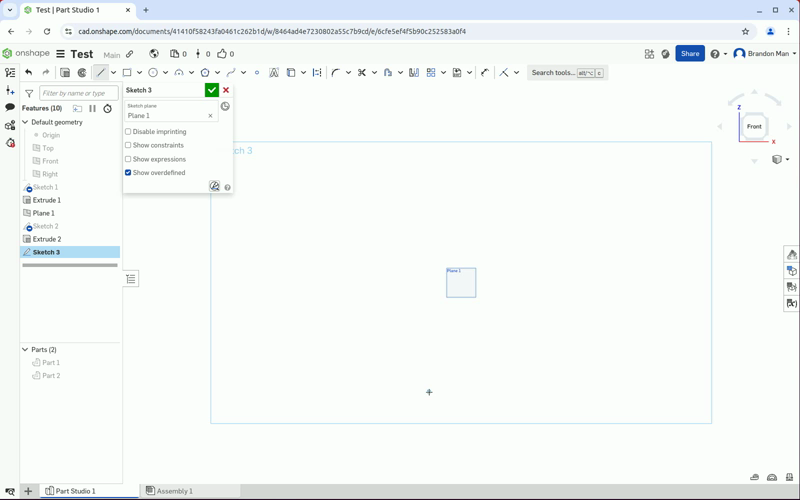
key_down(shift)
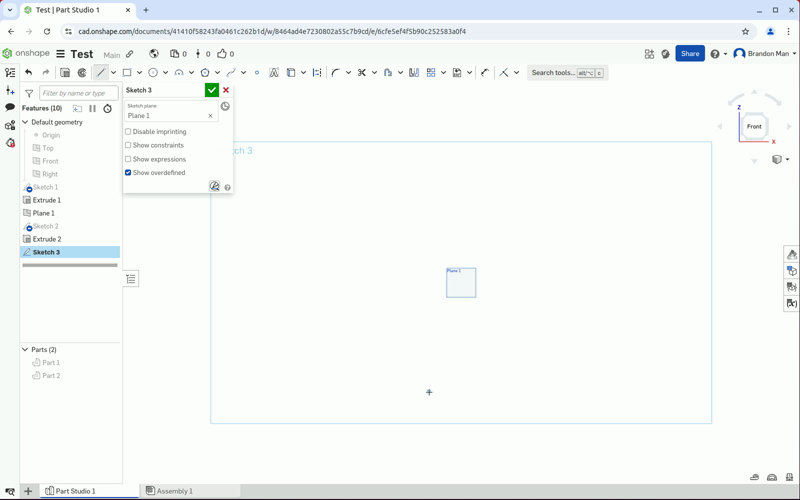
mouse_move(459, 391)
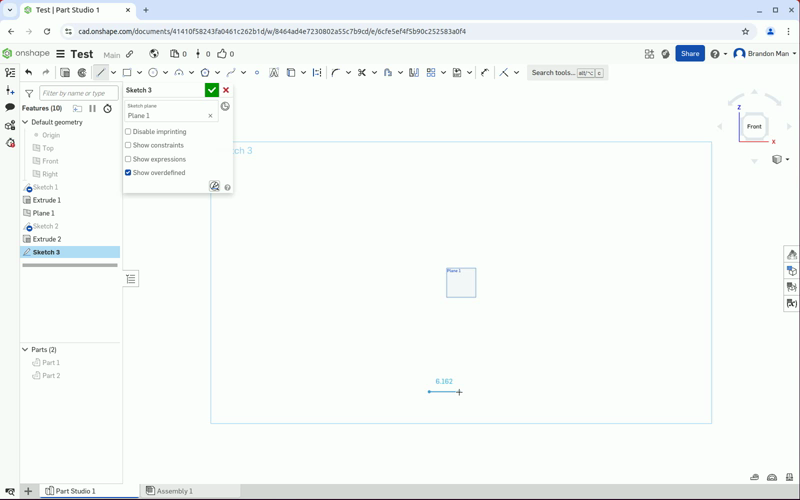
mouse_move(433, 391)
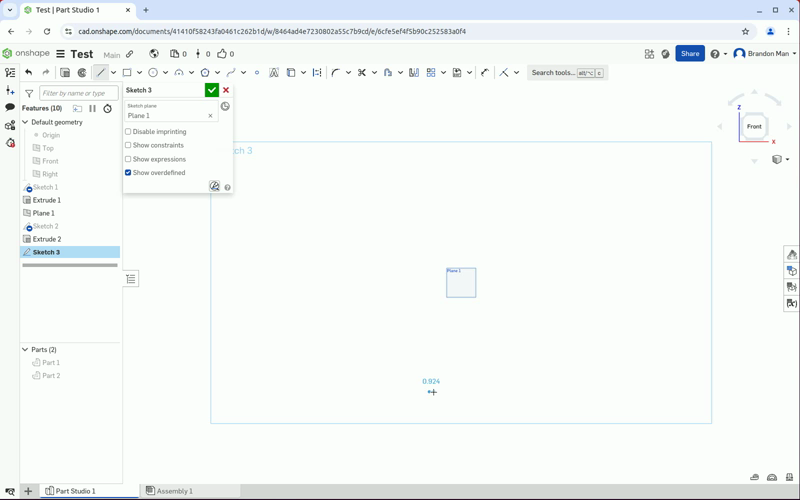
scroll(6)
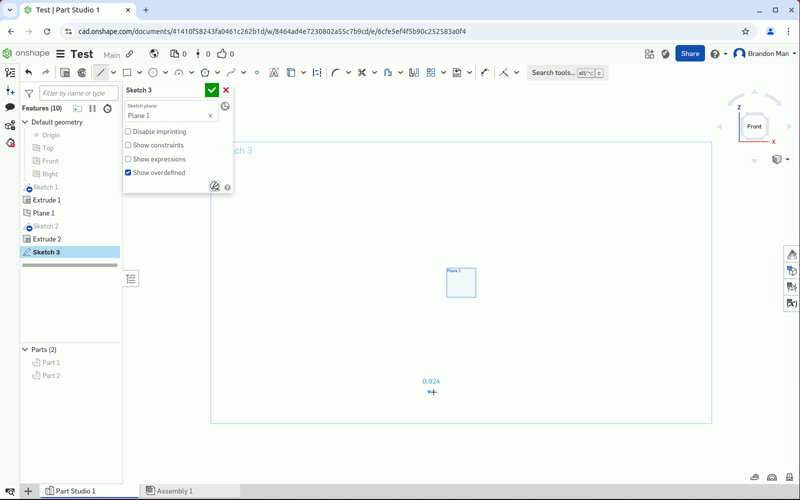
scroll(6)
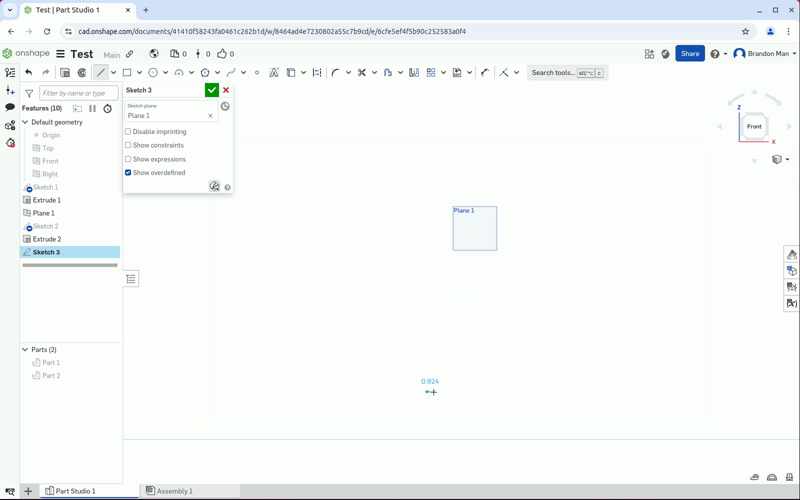
scroll(6)
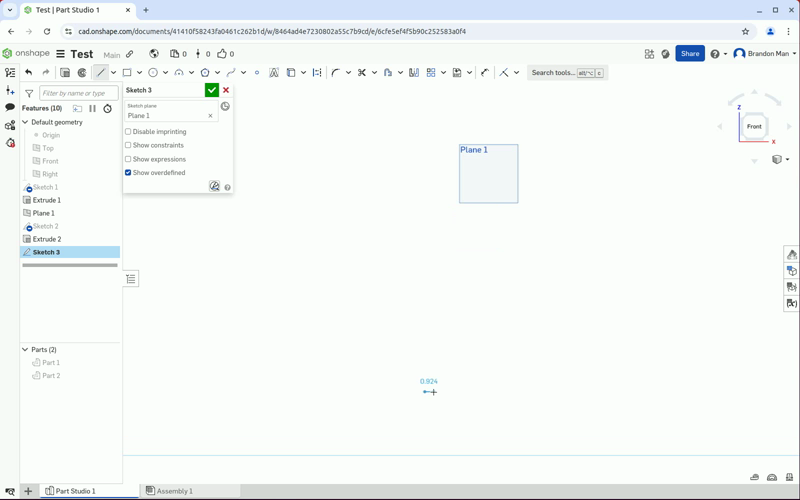
scroll(6)
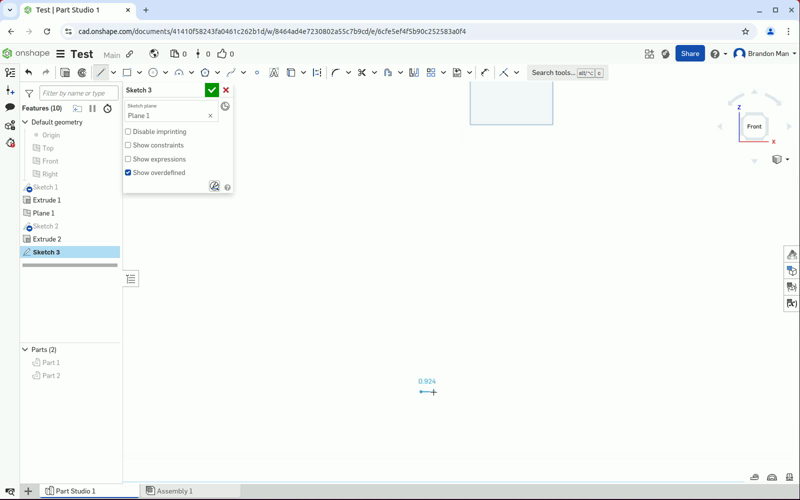
scroll(6)
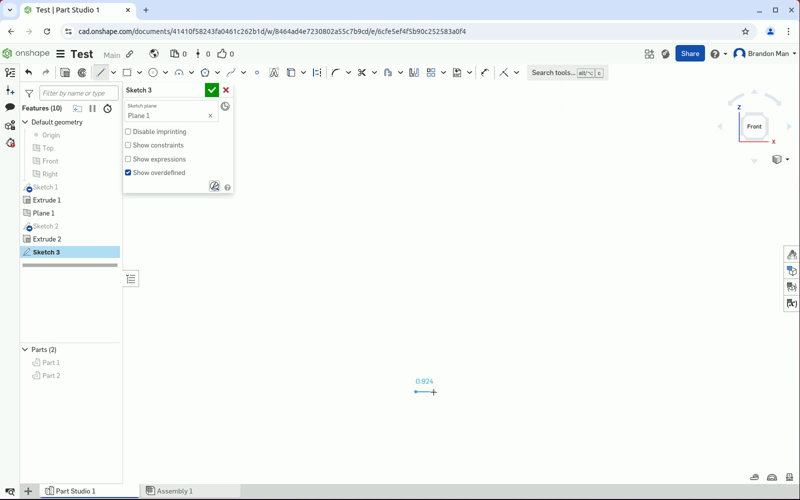
scroll(6)
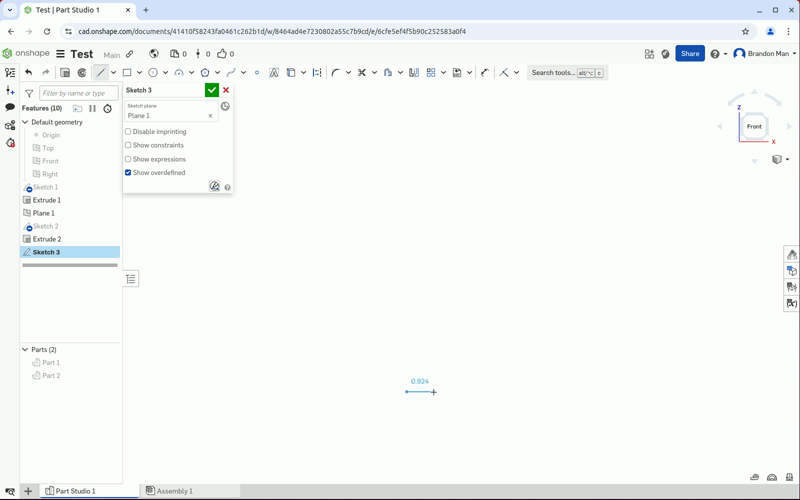
scroll(6)
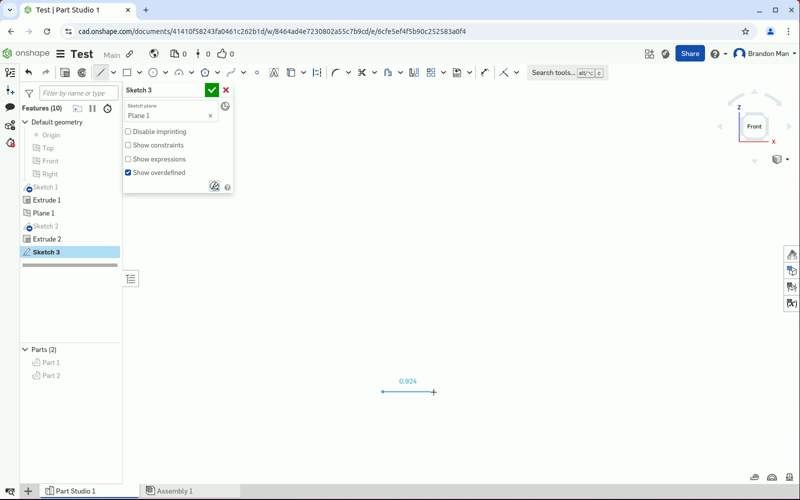
click(433, 391)
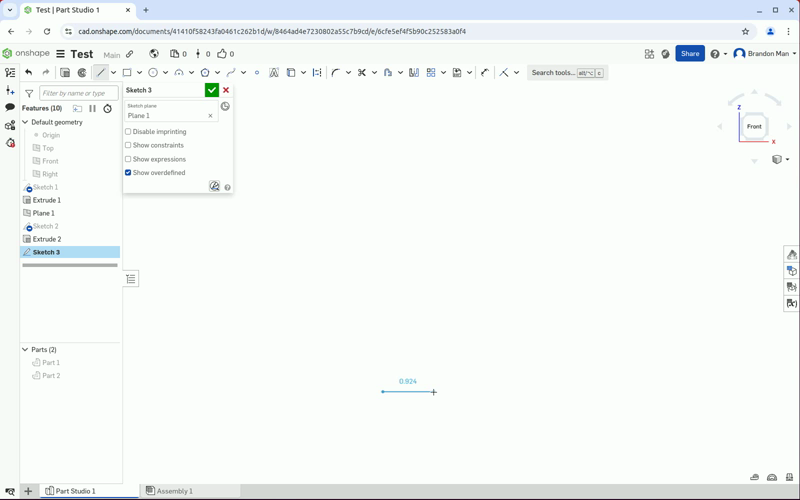
scroll(-6)
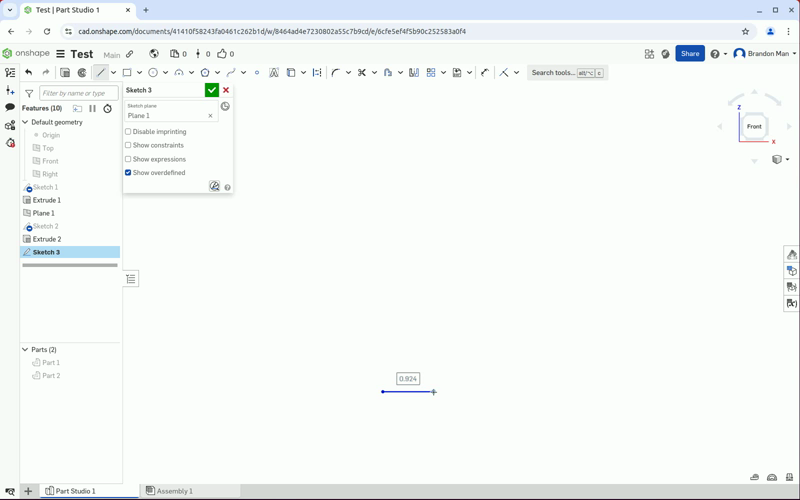
scroll(-6)
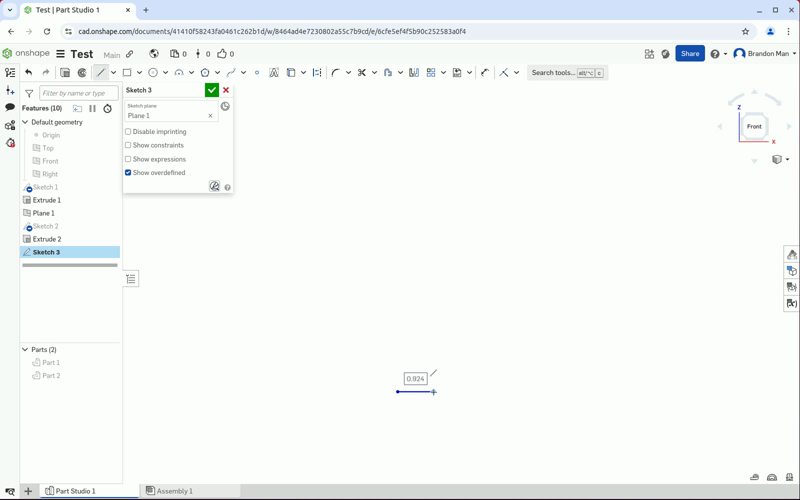
scroll(-6)
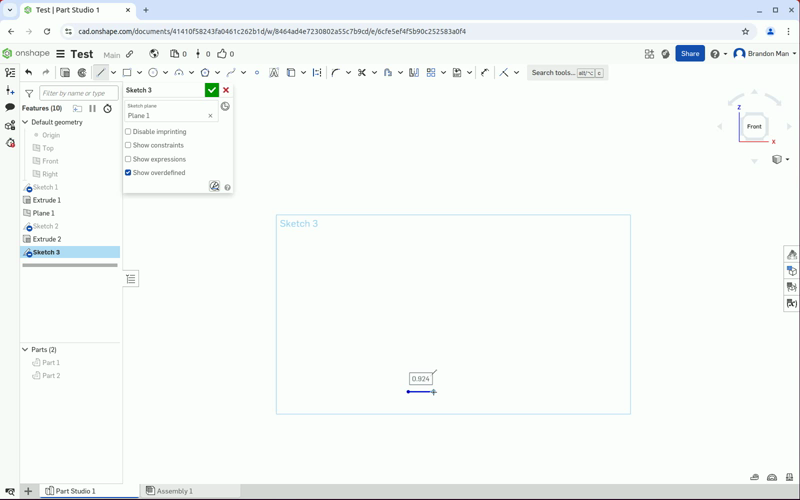
scroll(-6)
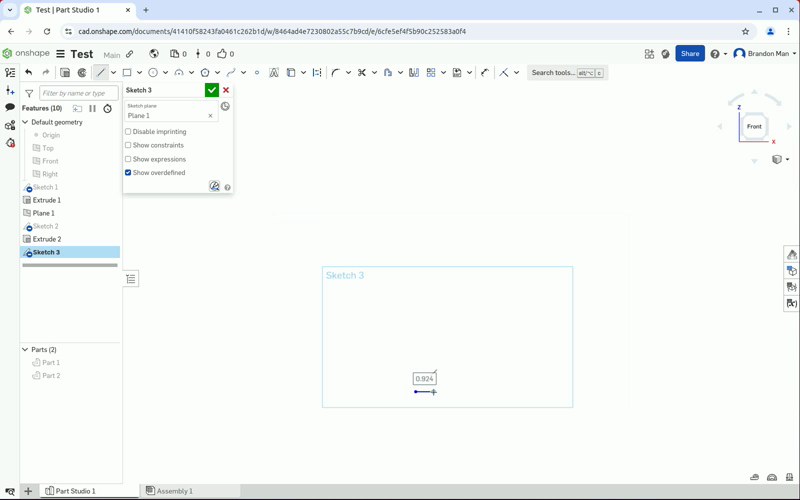
scroll(-6)
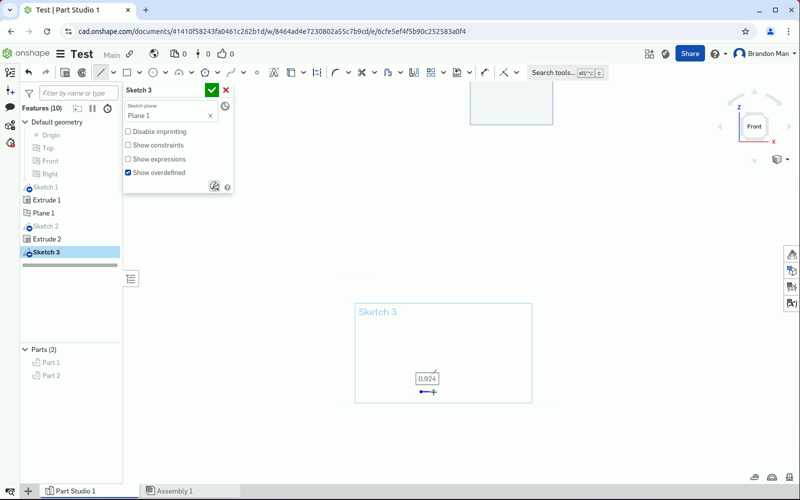
scroll(-6)
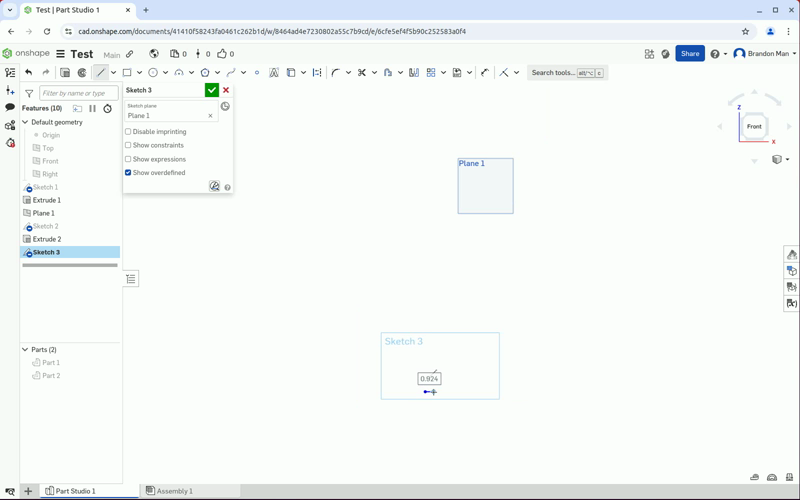
scroll(-6)
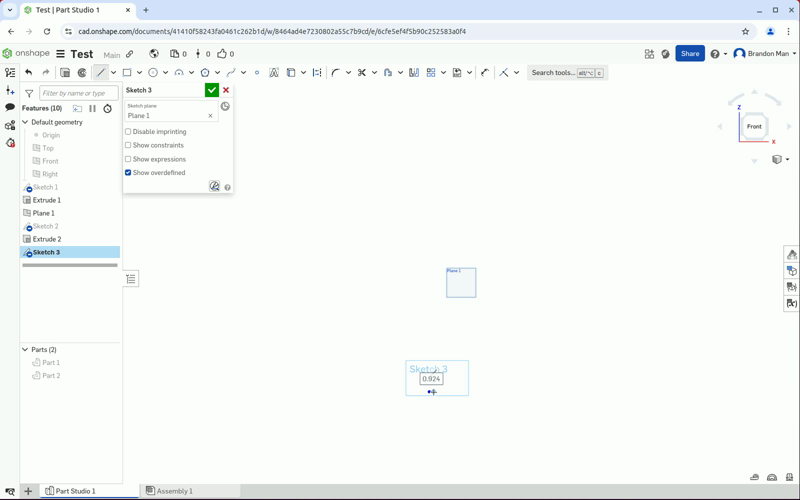
key_up(shift)
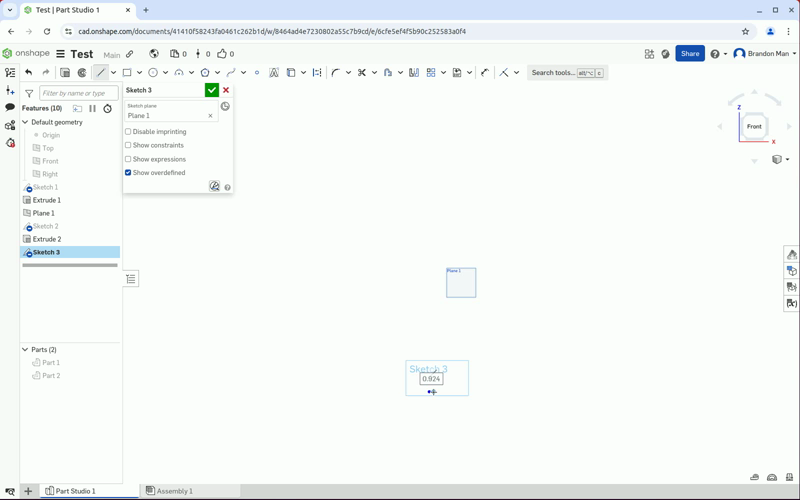
key_down(shift)
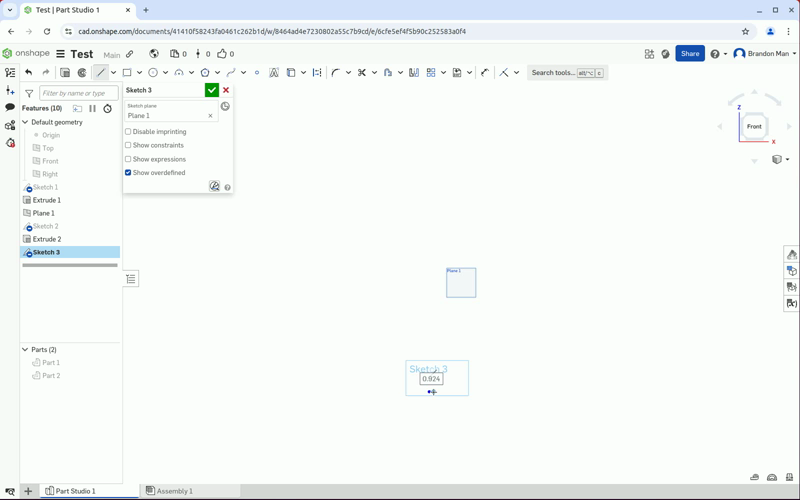
mouse_move(433, 171)
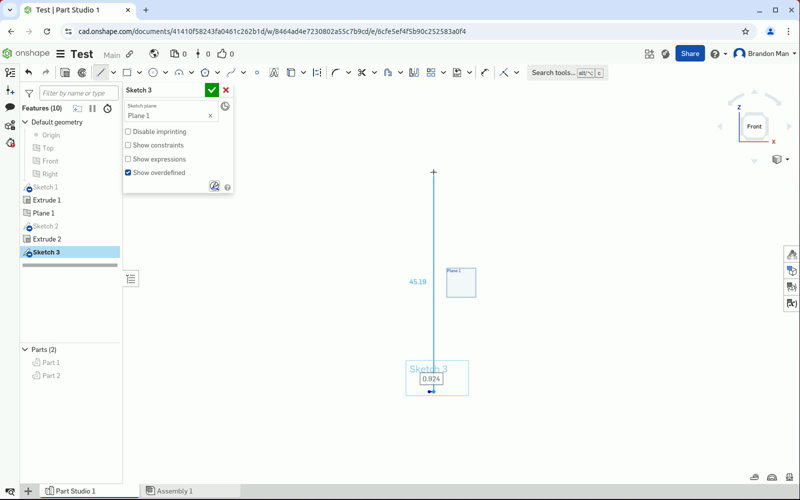
click(433, 171)
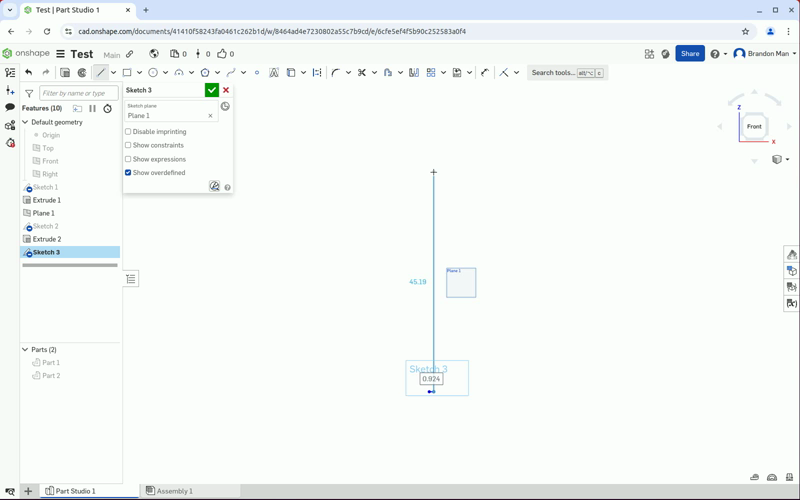
key_up(shift)
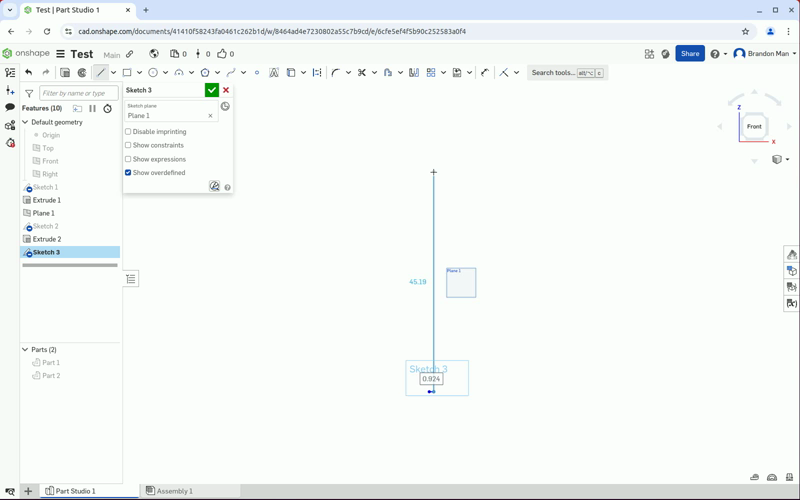
key_down(shift)
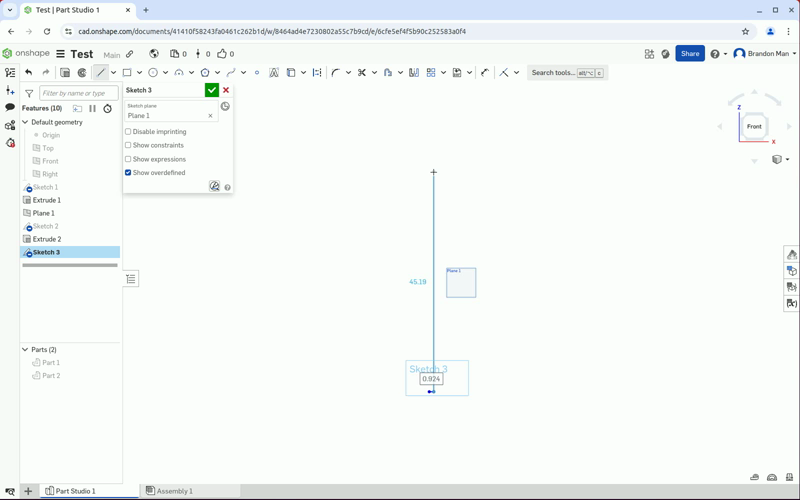
mouse_move(463, 171)
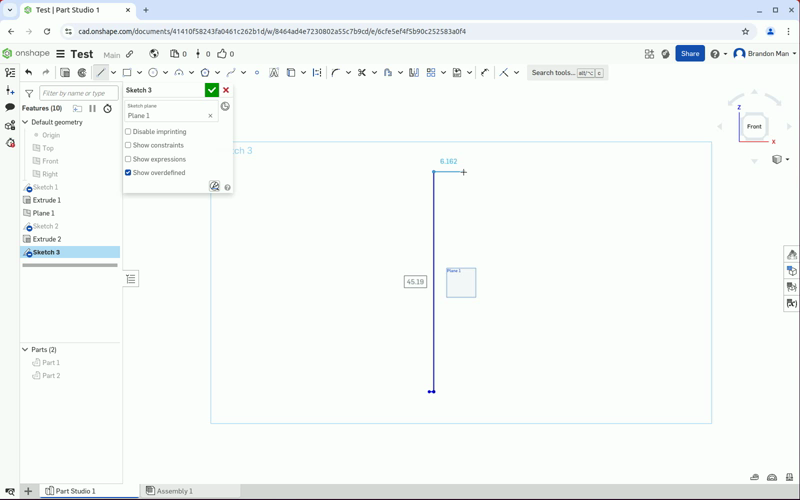
mouse_move(429, 171)
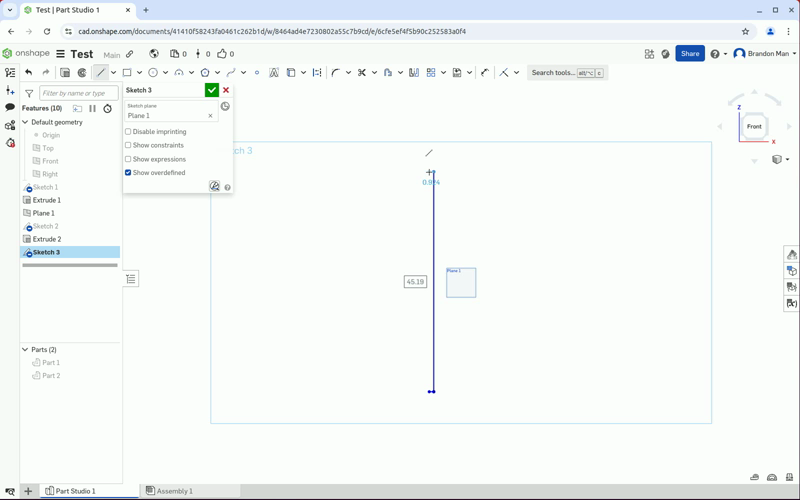
scroll(6)
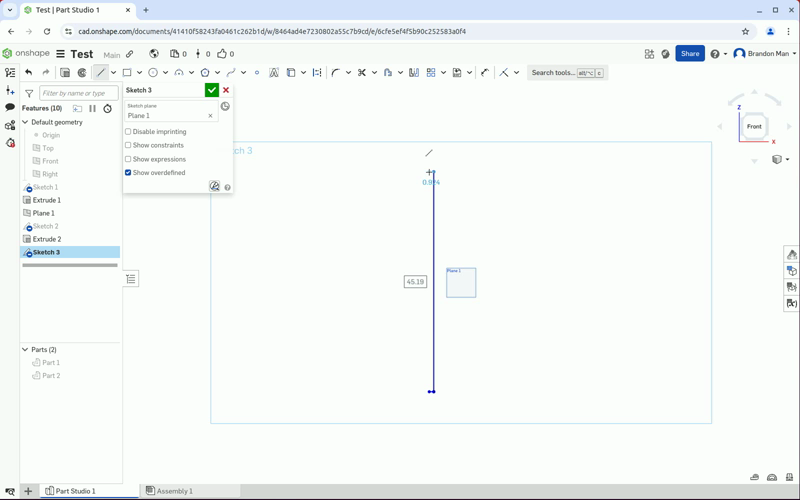
scroll(6)
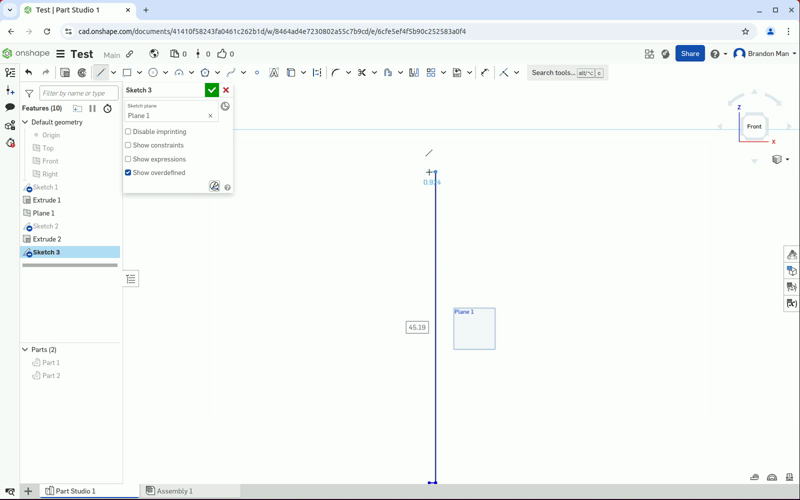
scroll(6)
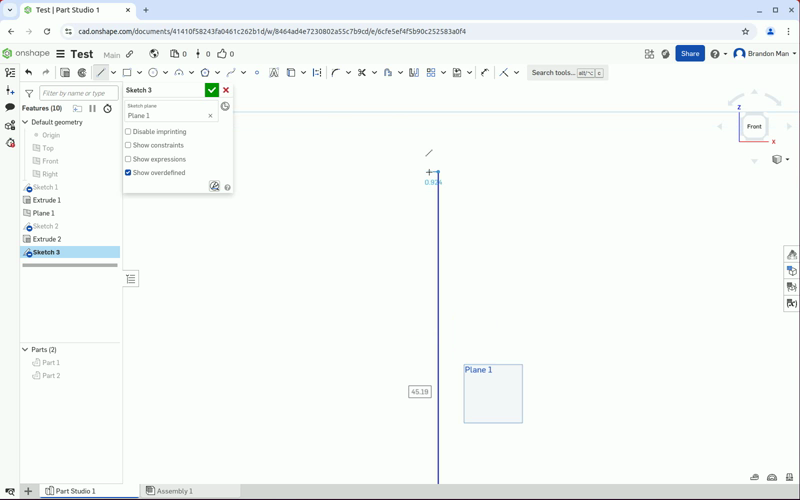
scroll(6)
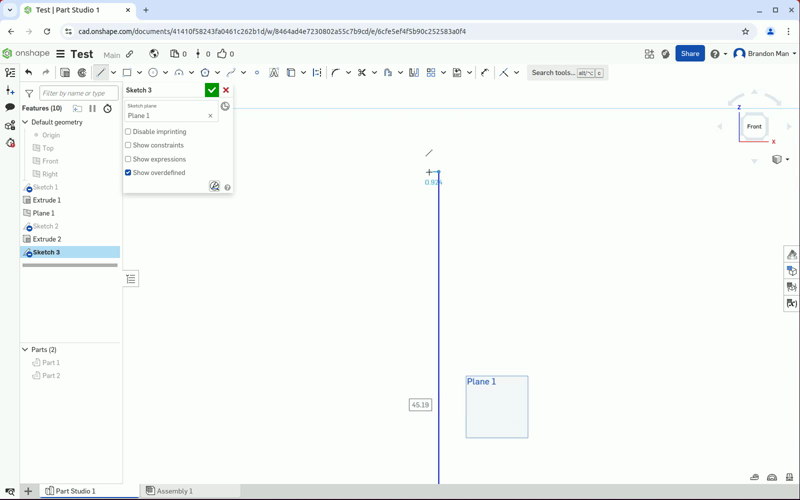
scroll(6)
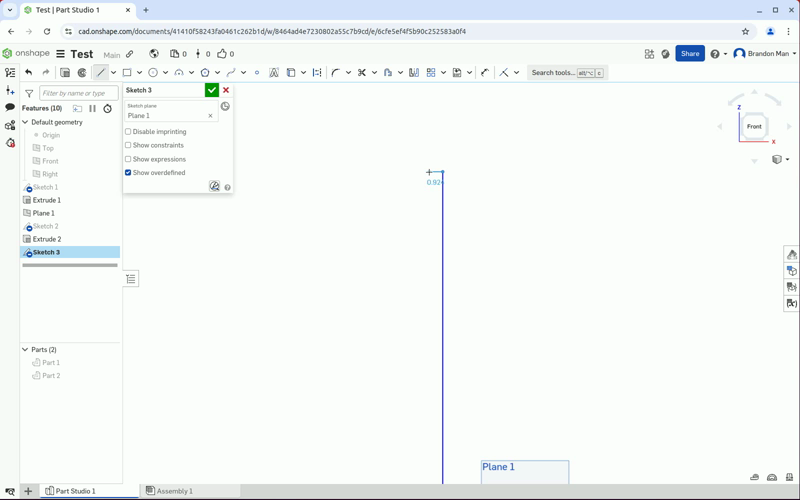
scroll(6)
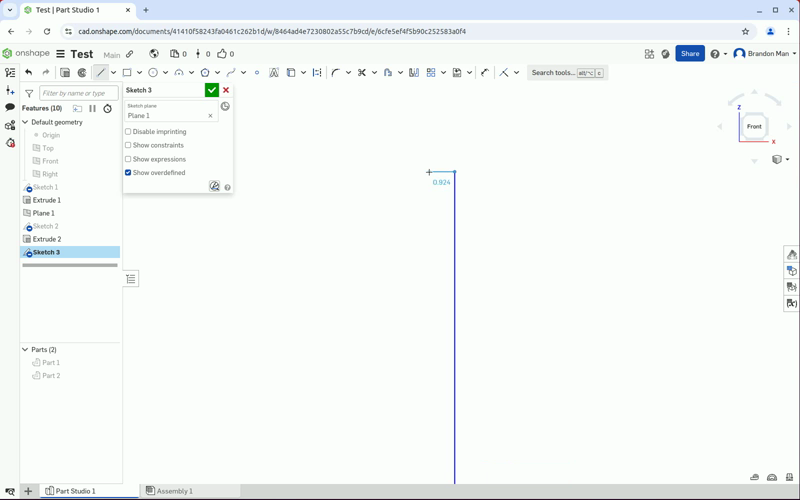
scroll(6)
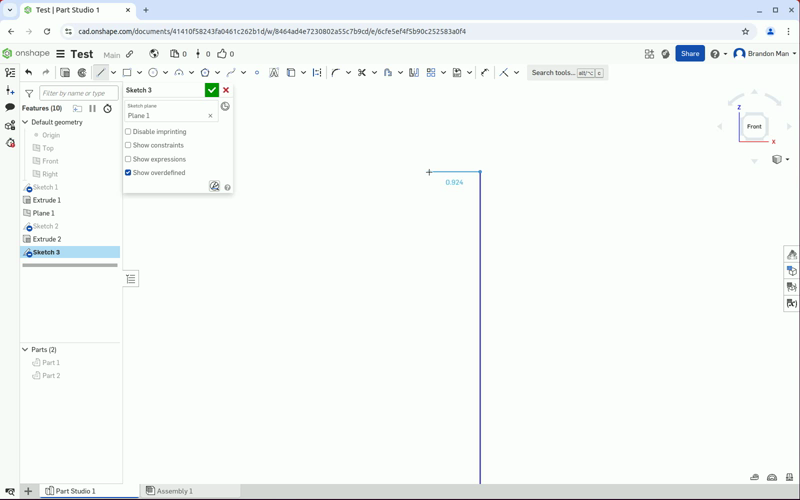
click(429, 171)
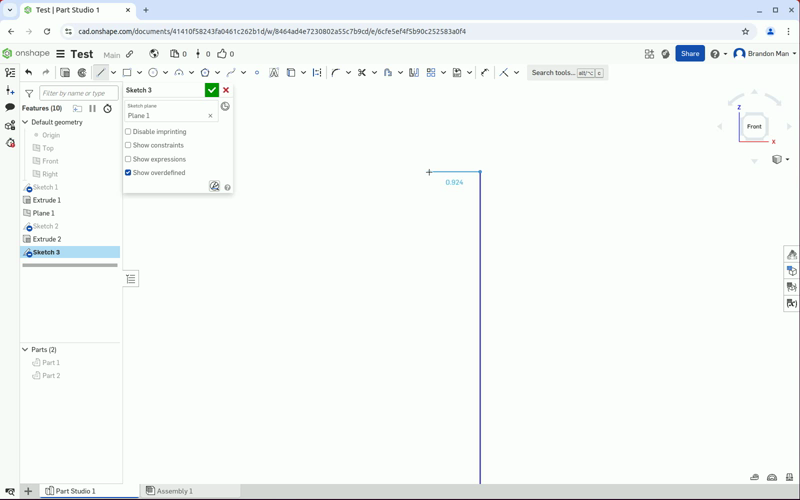
scroll(-6)
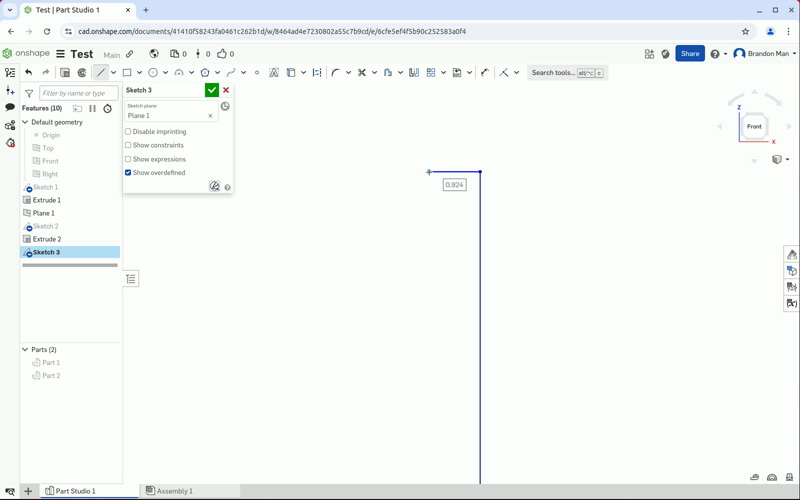
scroll(-6)
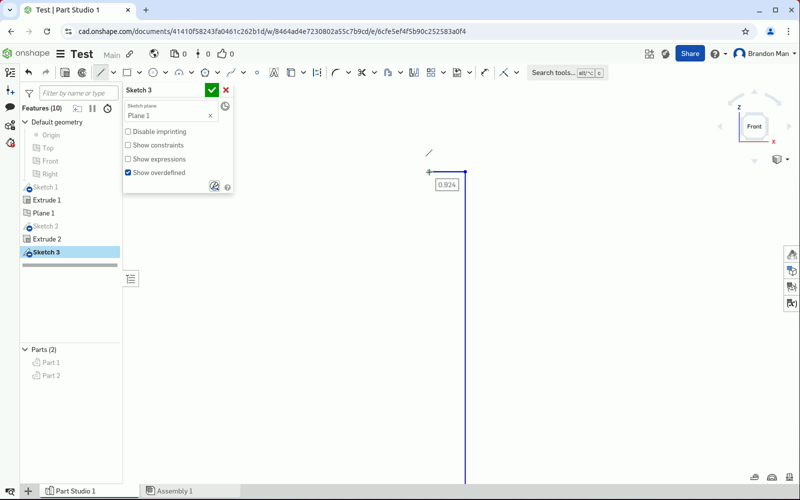
scroll(-6)
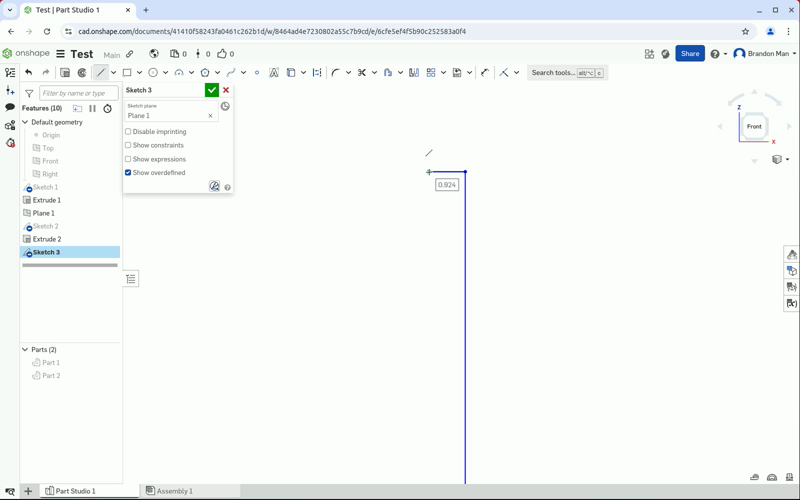
scroll(-6)
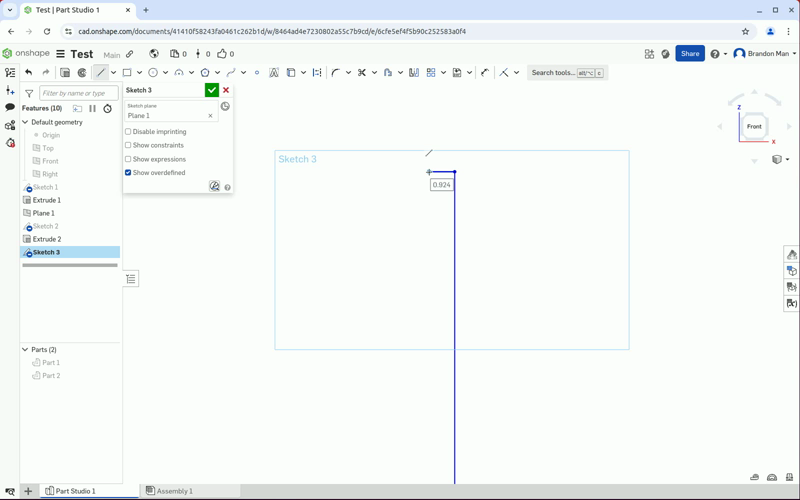
scroll(-6)
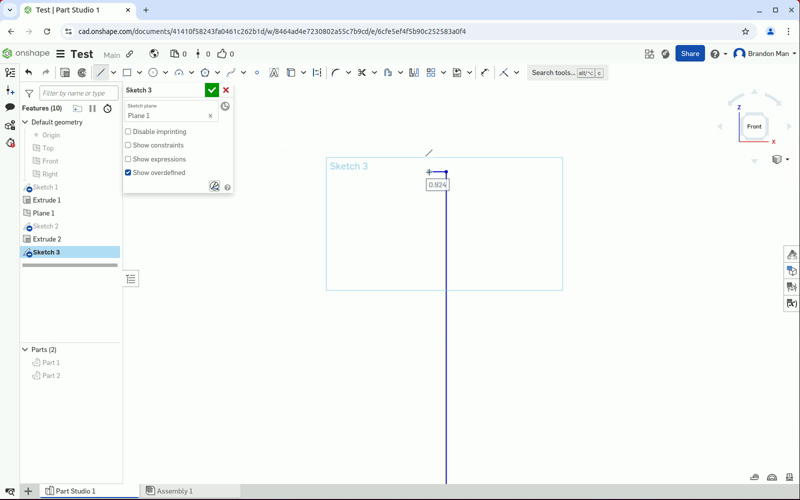
scroll(-6)
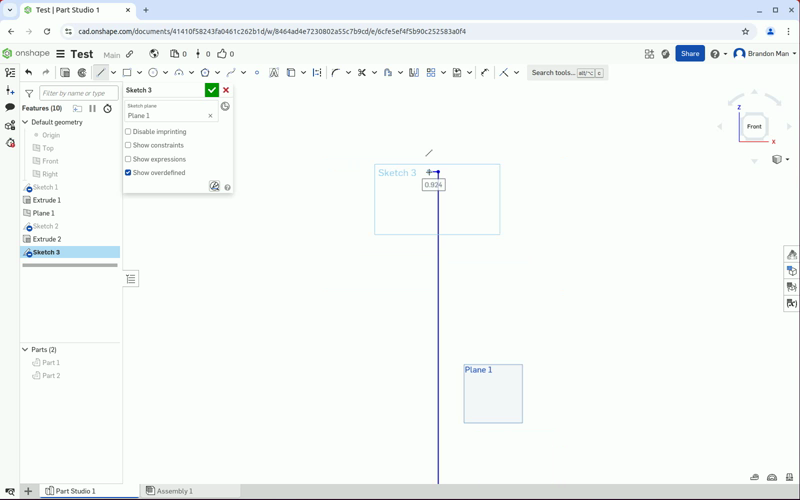
scroll(-6)
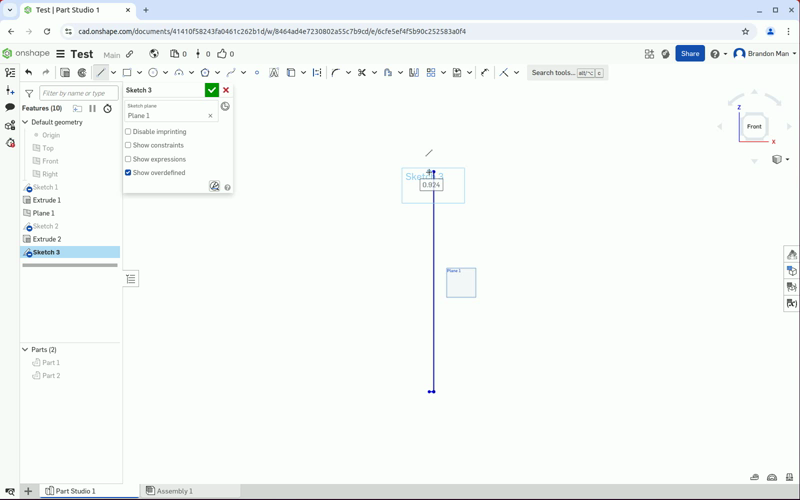
key_up(shift)
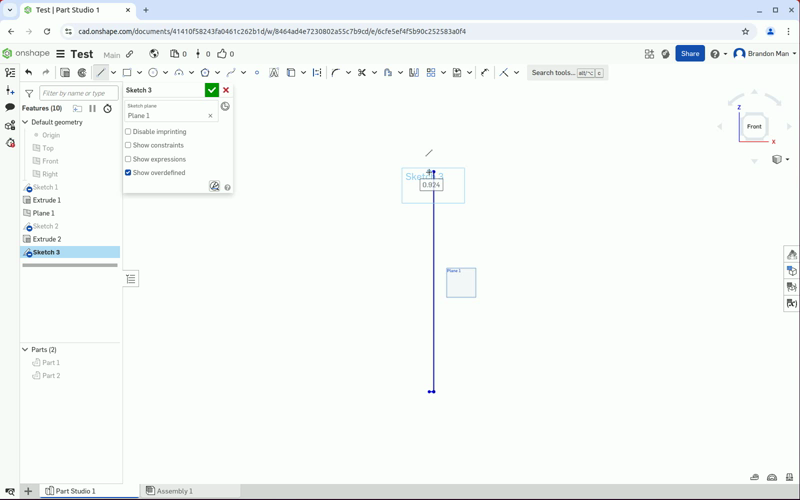
key_down(shift)
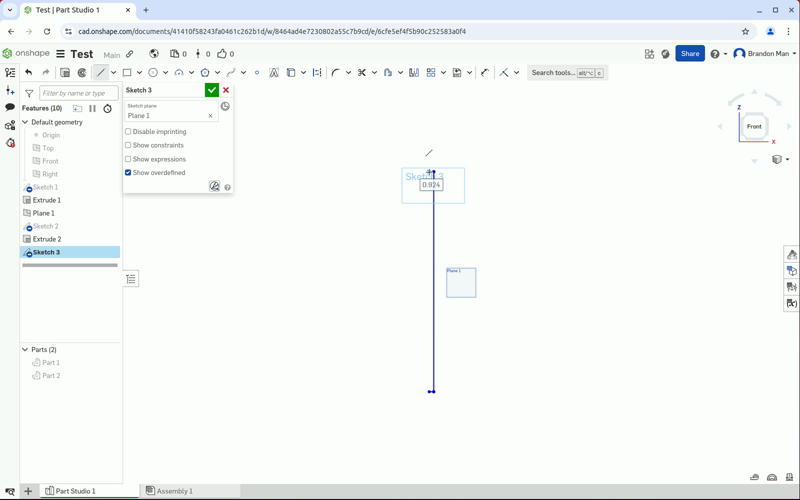
mouse_move(429, 391)
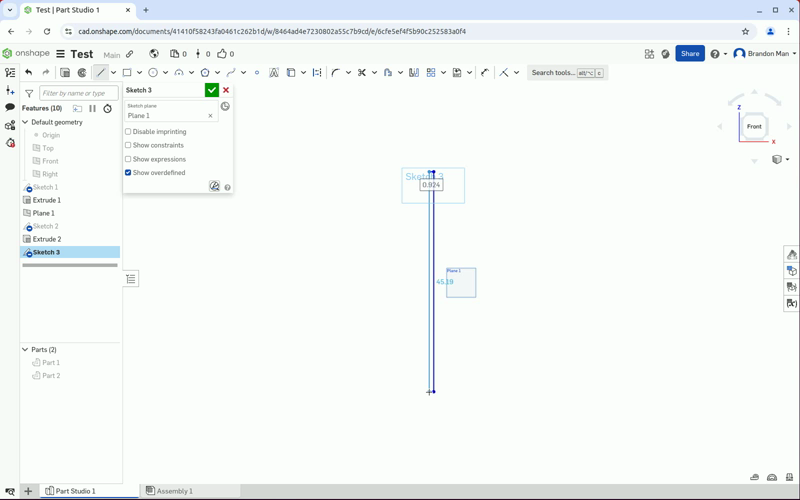
key_up(shift)
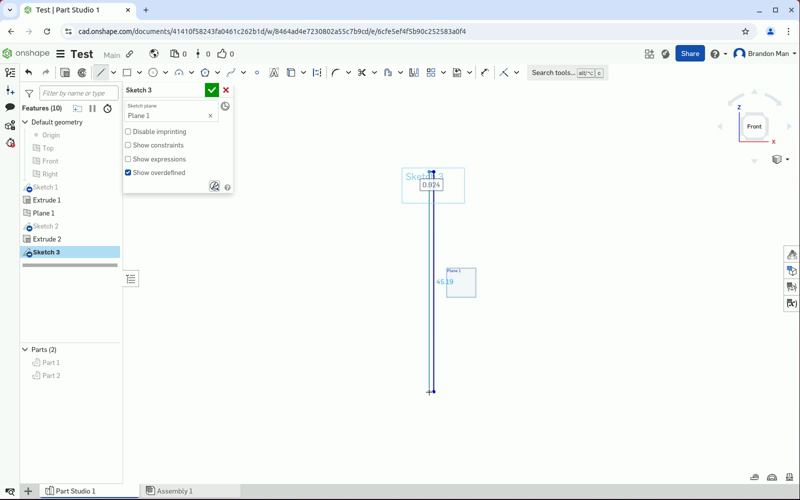
click(429, 391)
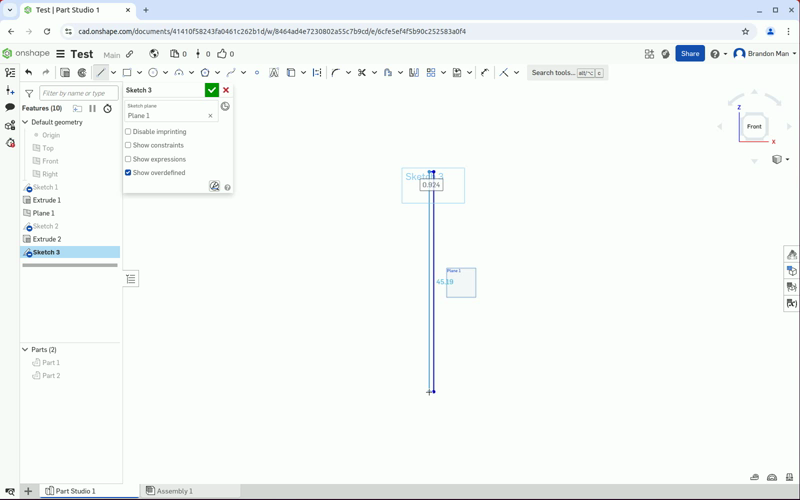
key(esc)
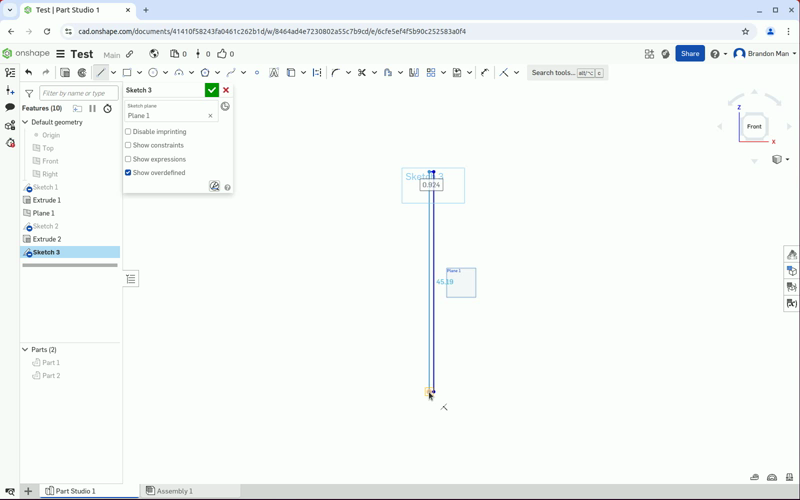
mouse_move(430, 218)
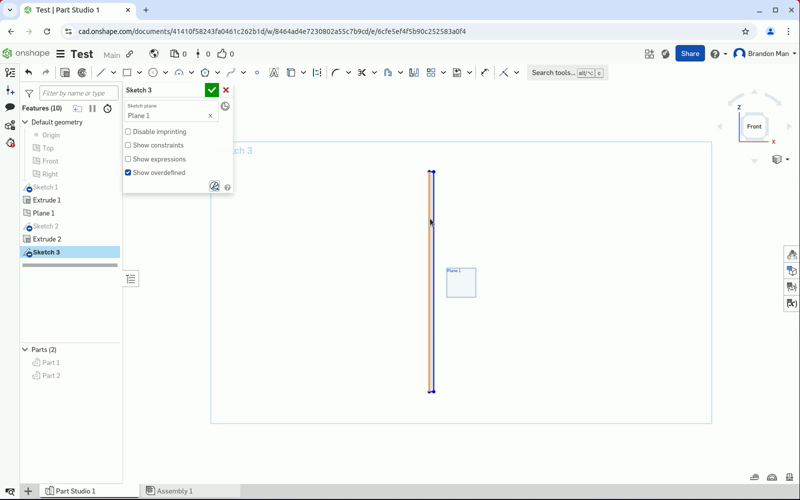
scroll(6)
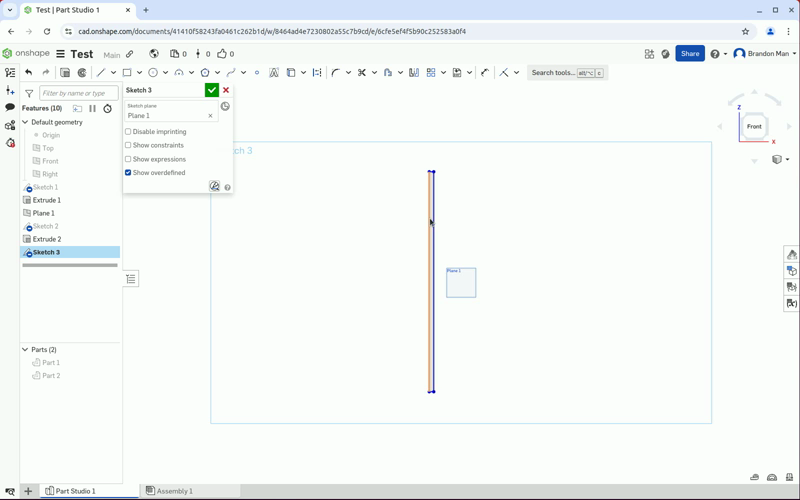
scroll(6)
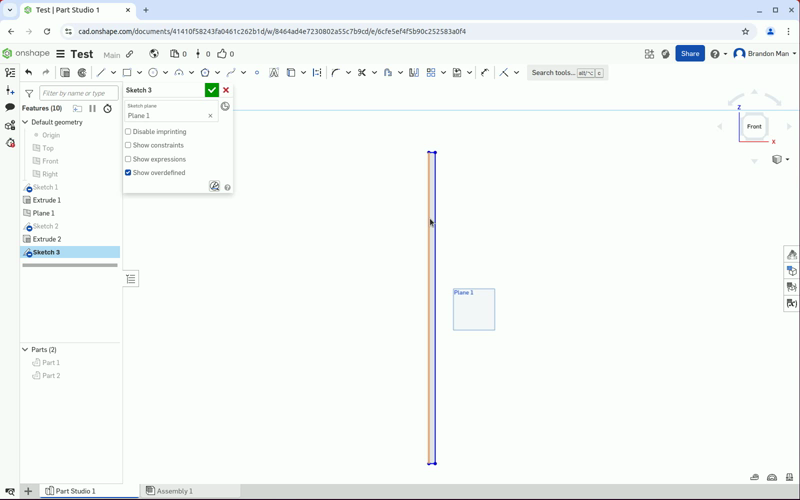
scroll(6)
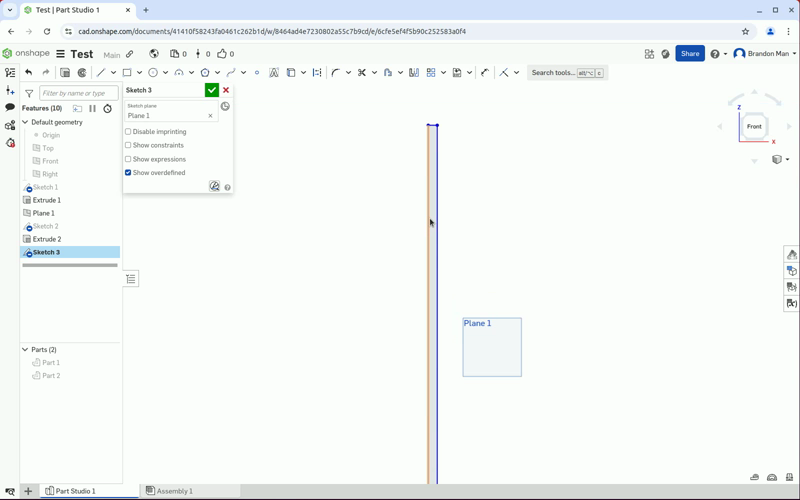
scroll(6)
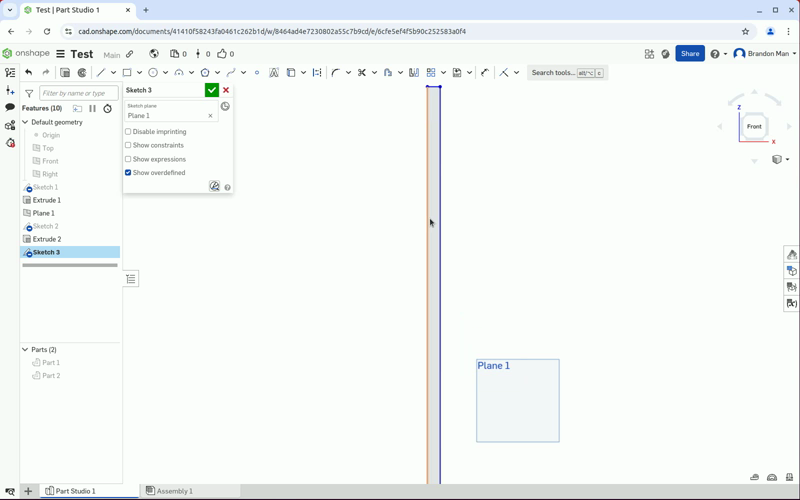
scroll(6)
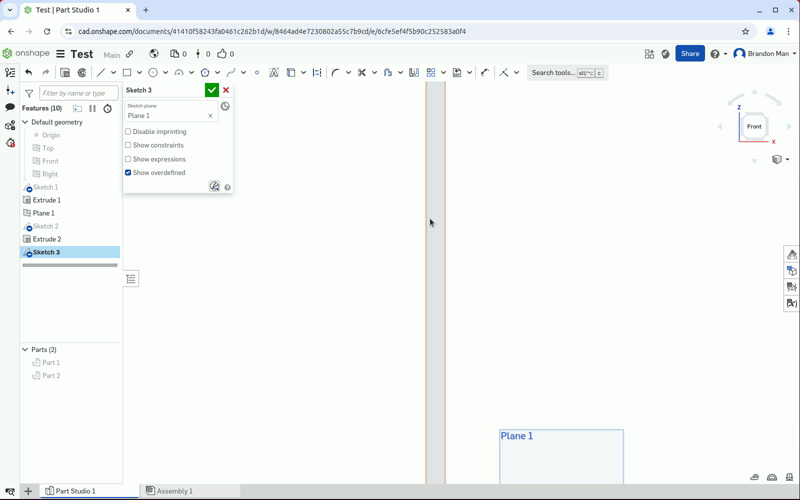
scroll(6)
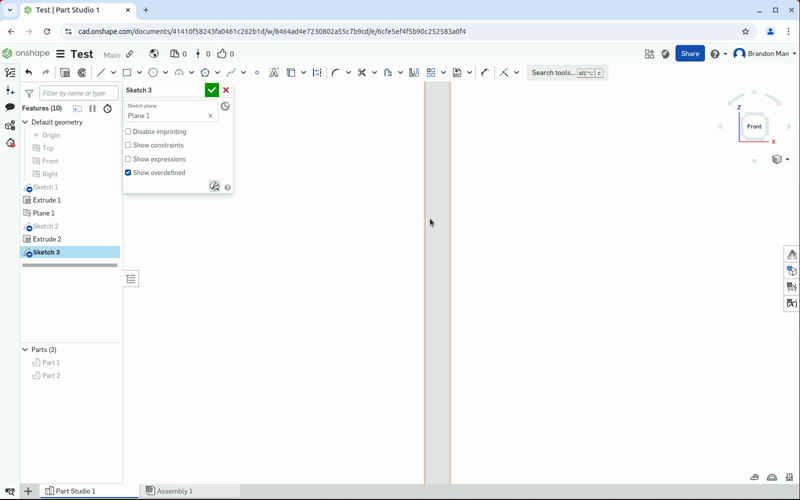
scroll(6)
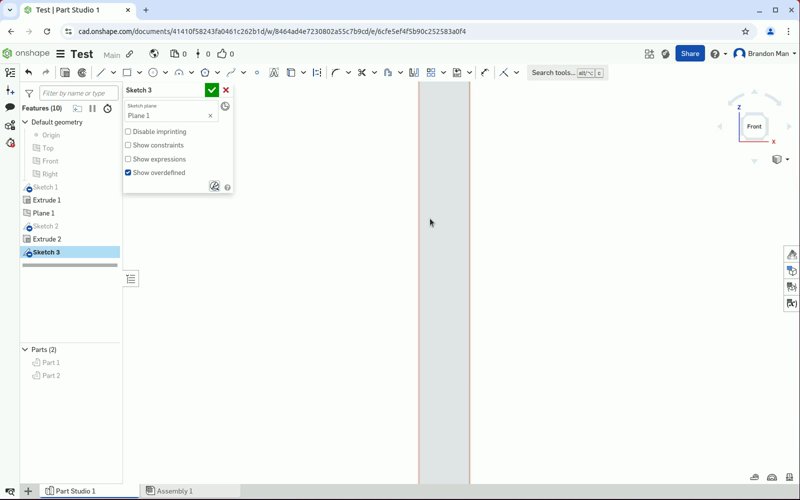
click(430, 218)
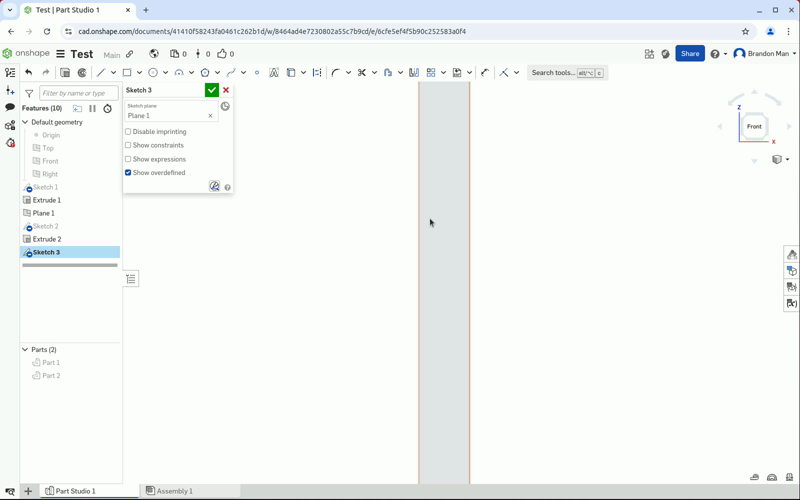
scroll(-6)
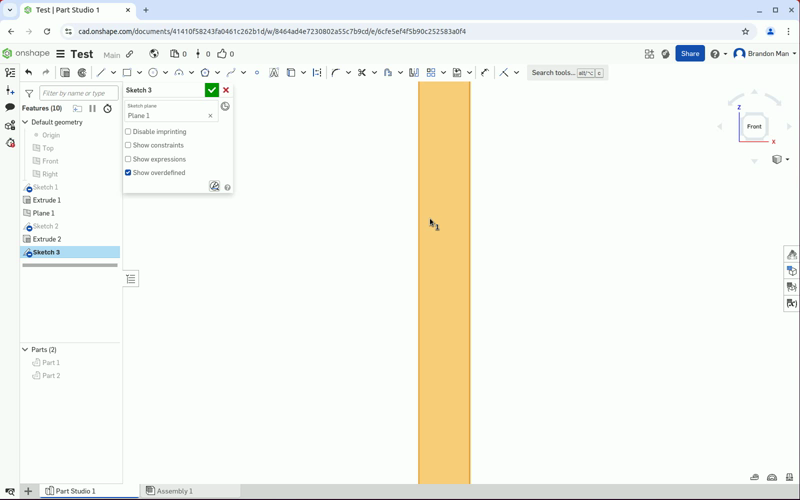
scroll(-6)
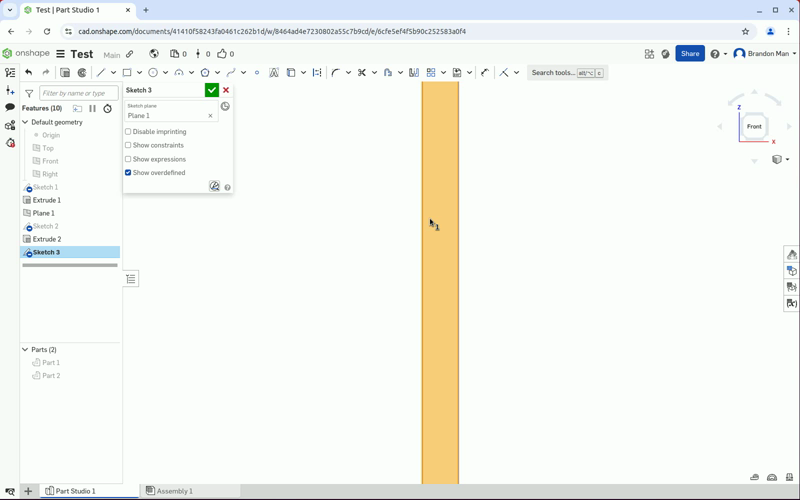
scroll(-6)
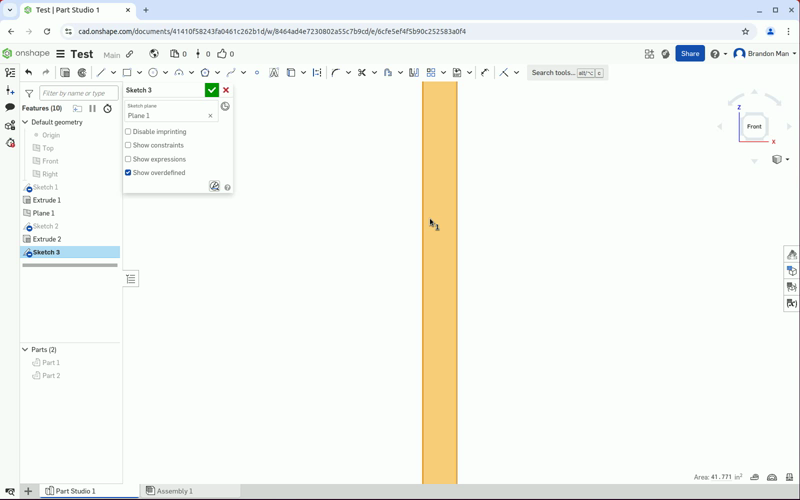
scroll(-6)
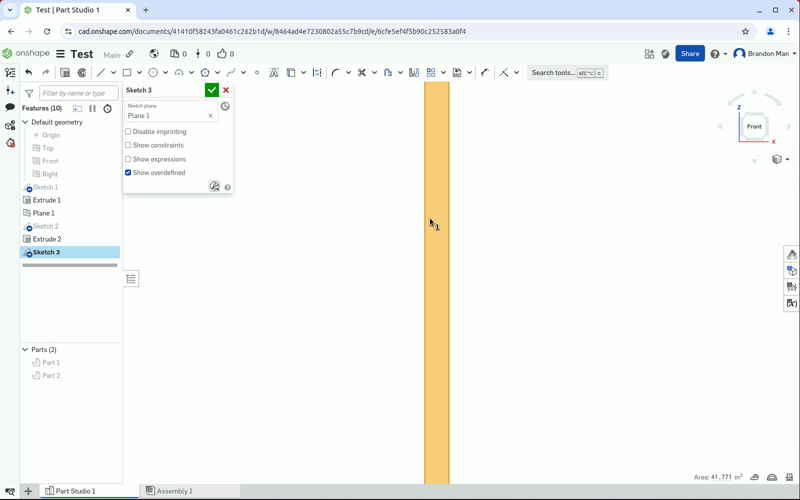
scroll(-6)
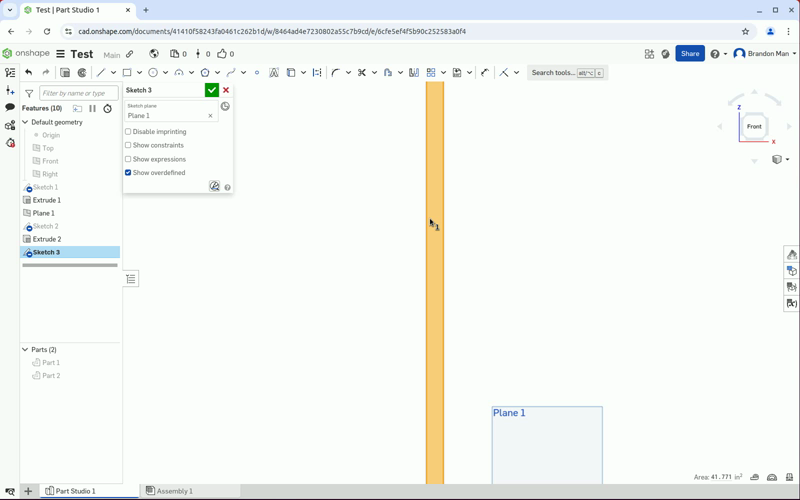
scroll(-6)
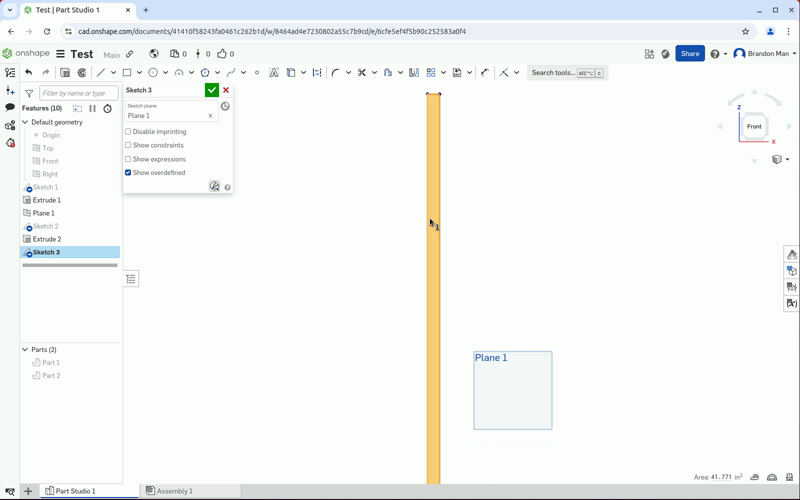
scroll(-6)
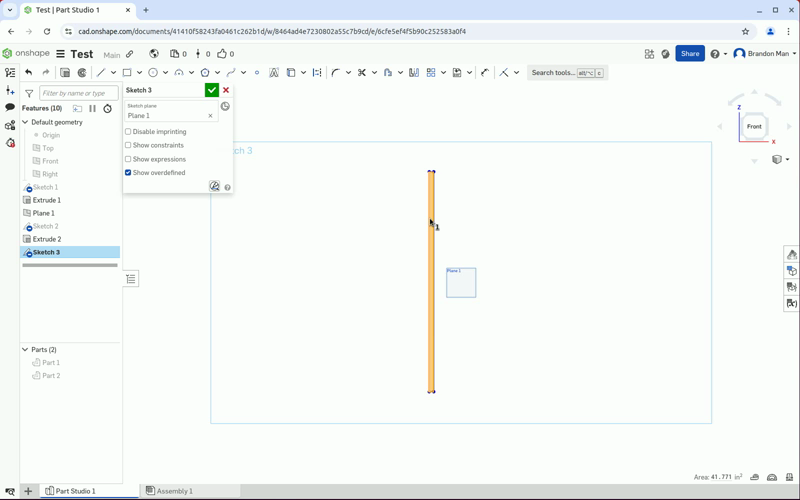
mouse_move(73, 352)
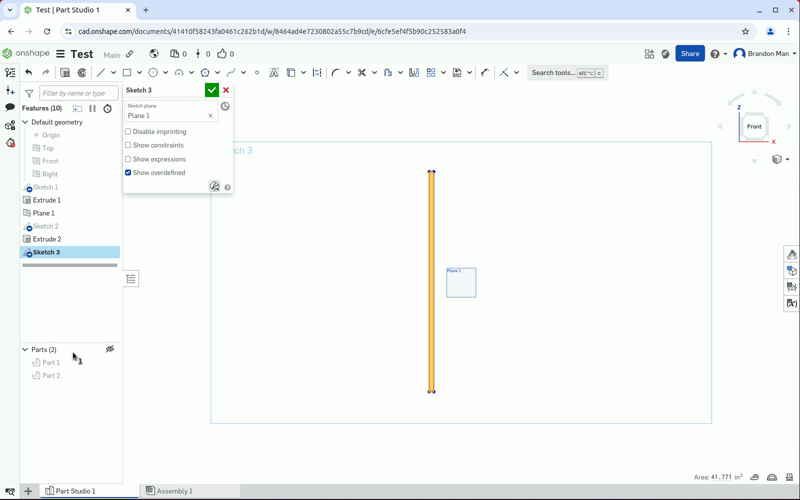
key(shift+y)
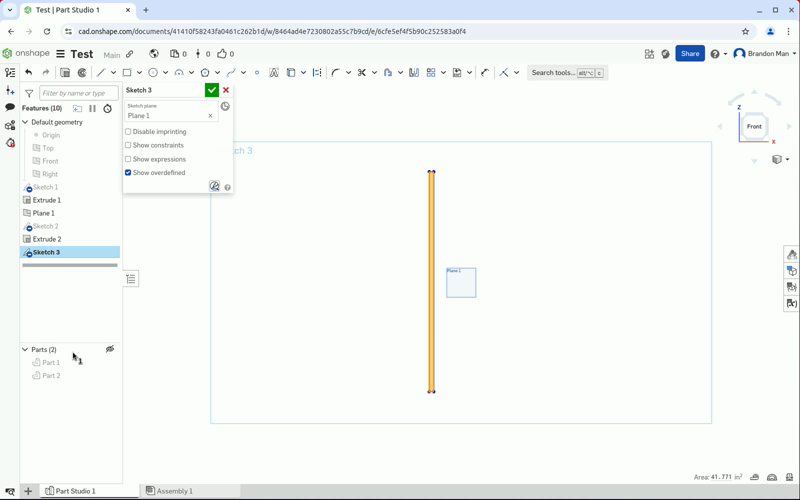
key(shift+e)
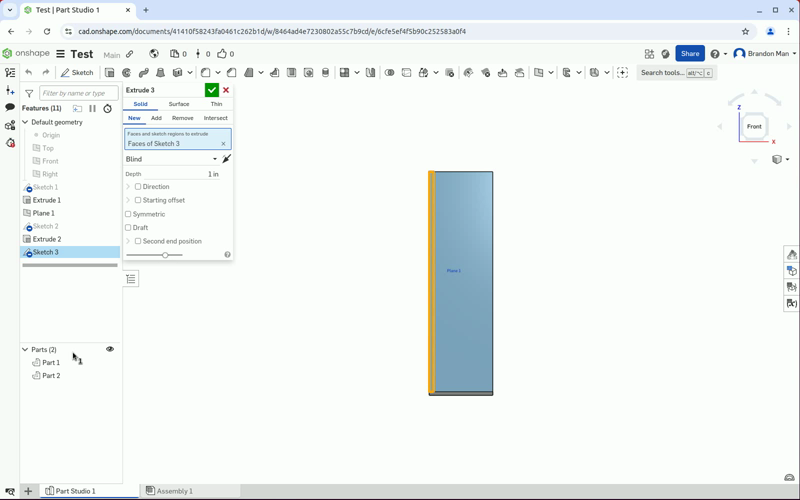
mouse_move(143, 106)
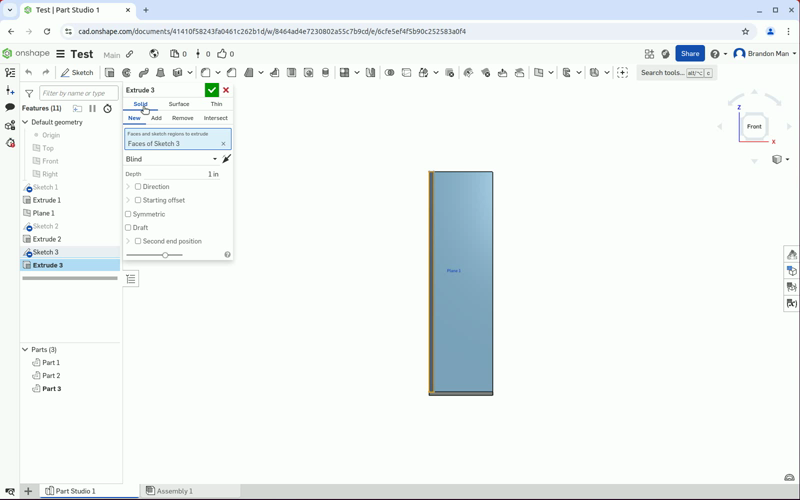
click(143, 106)
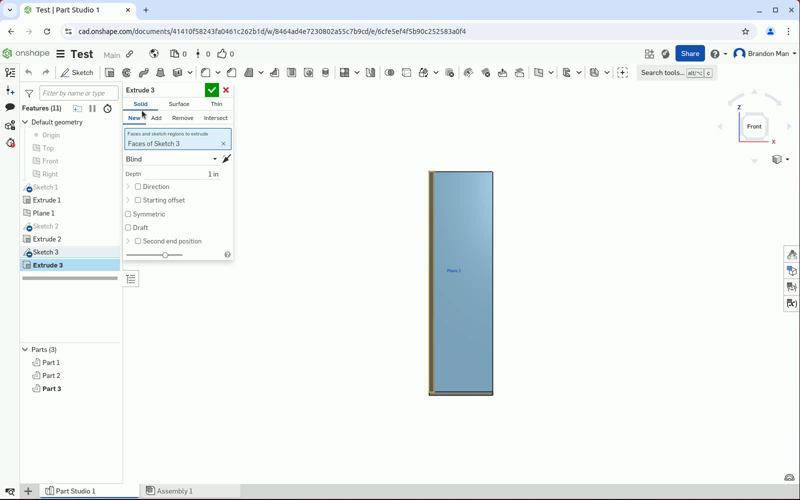
mouse_move(137, 120)
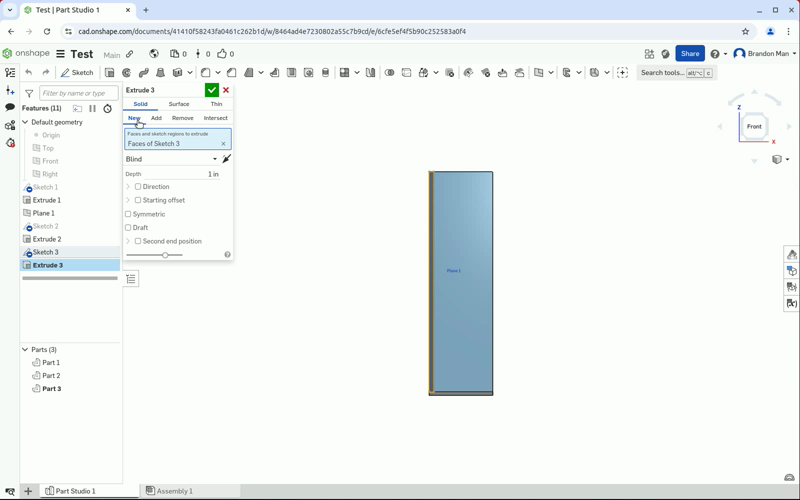
click(137, 120)
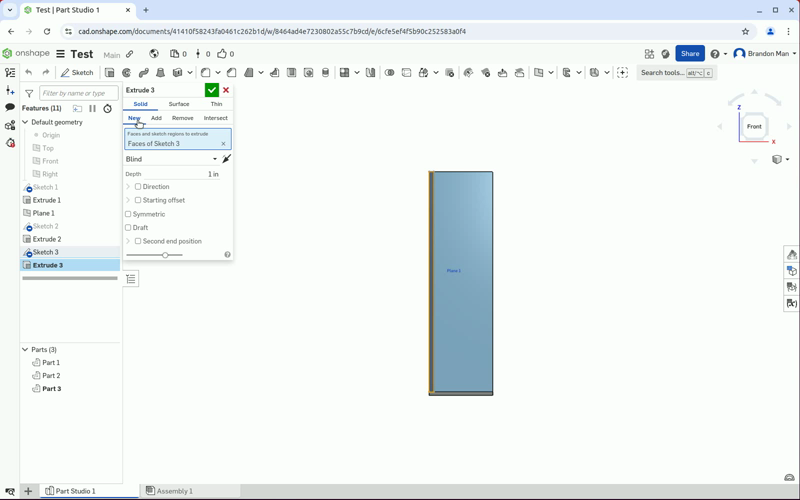
key(tab, 4)
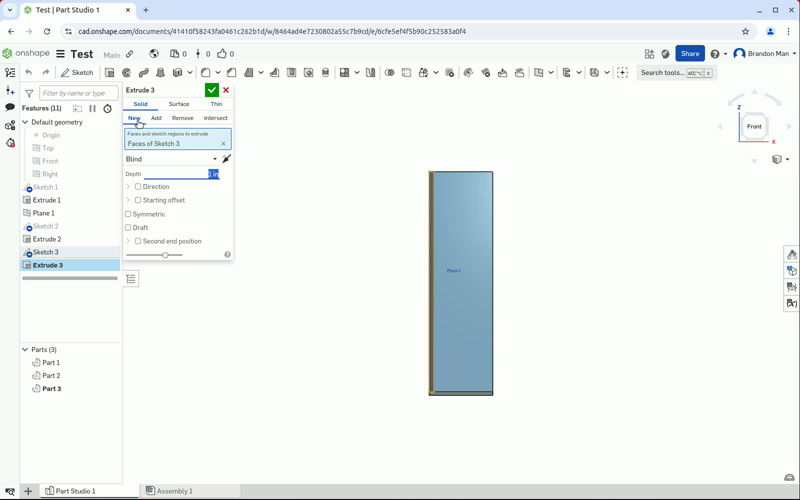
text(16.368)
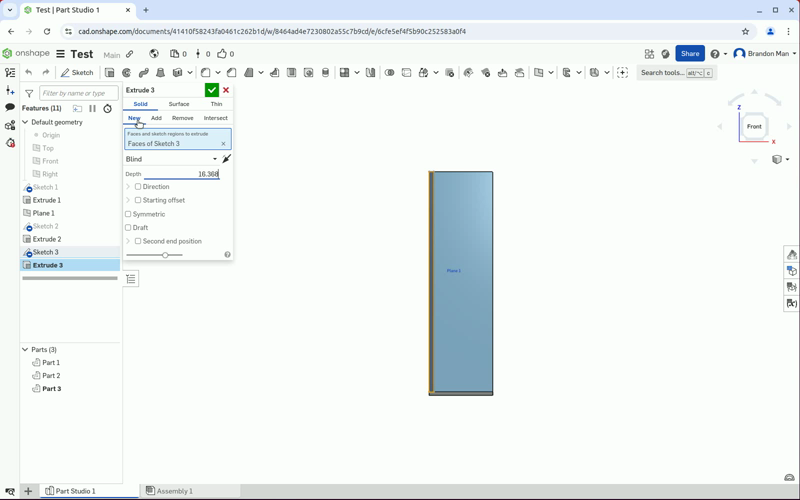
key(enter)
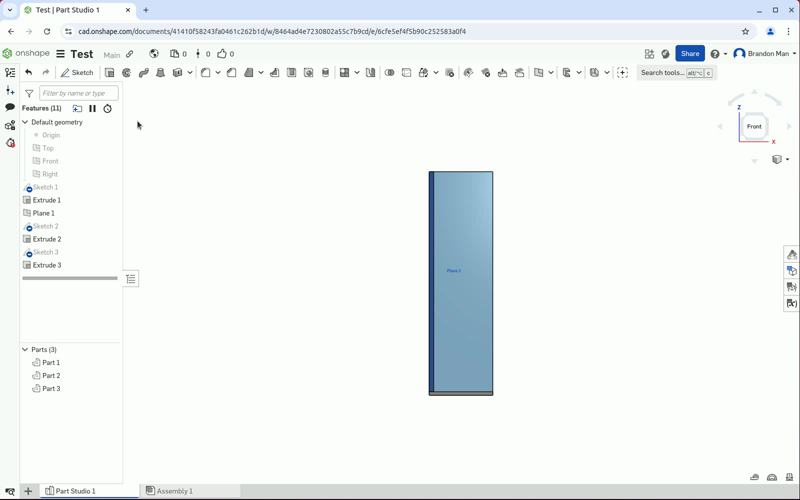
key(shift+h)
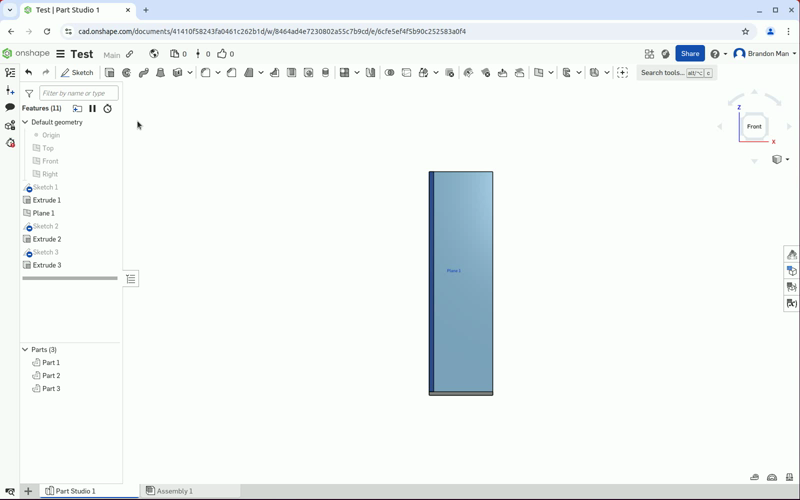
key(shift+h)
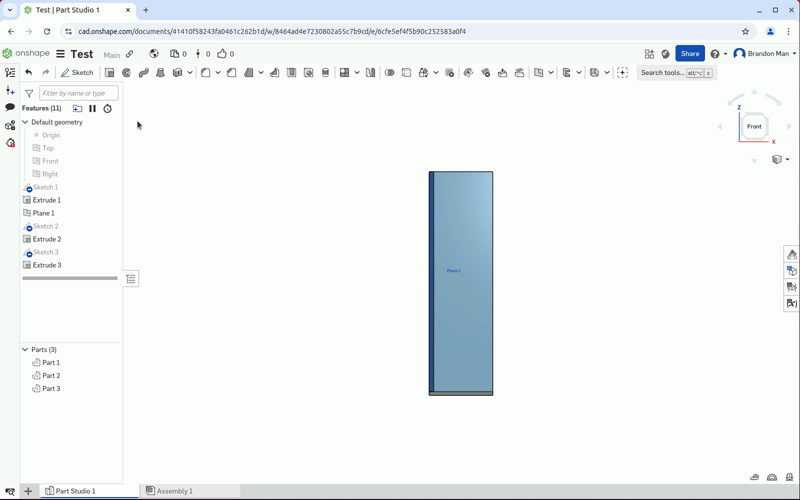
mouse_move(73, 189)
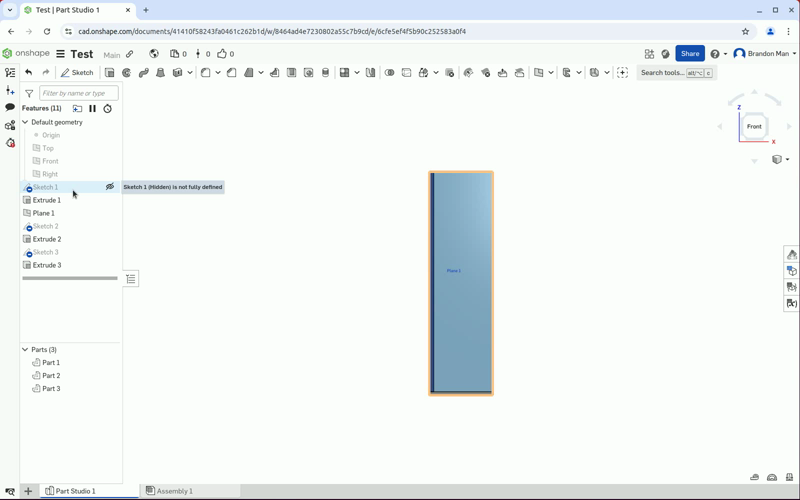
click(73, 189)
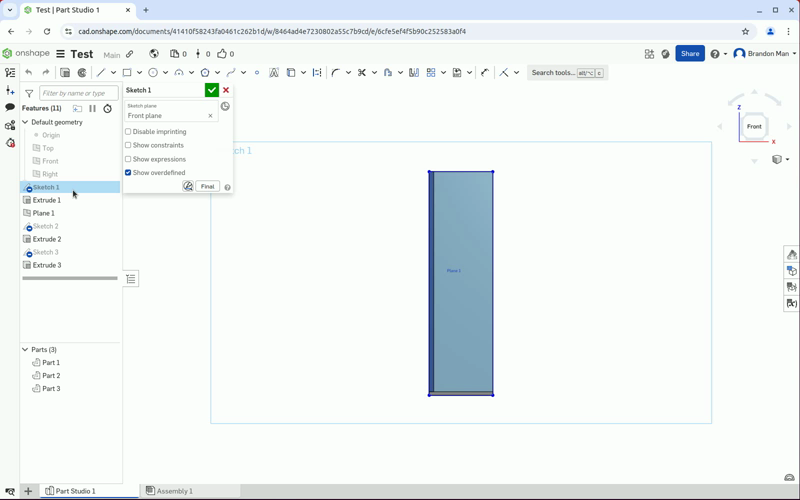
mouse_move(229, 92)
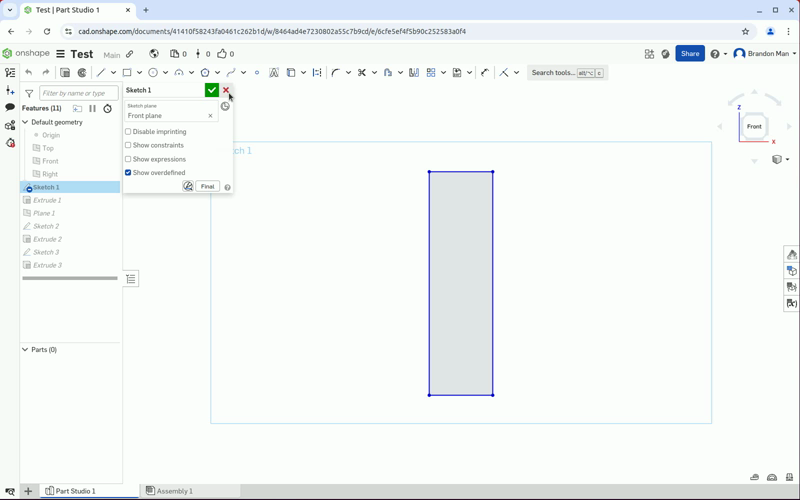
click(229, 92)
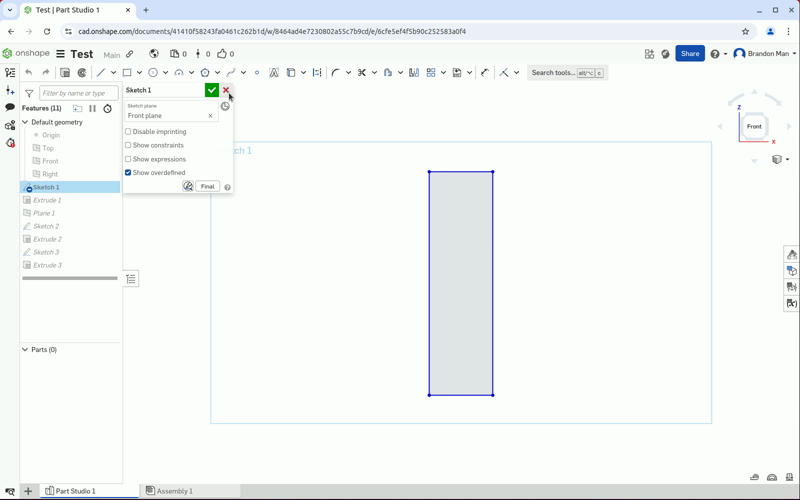
key(shift+s)
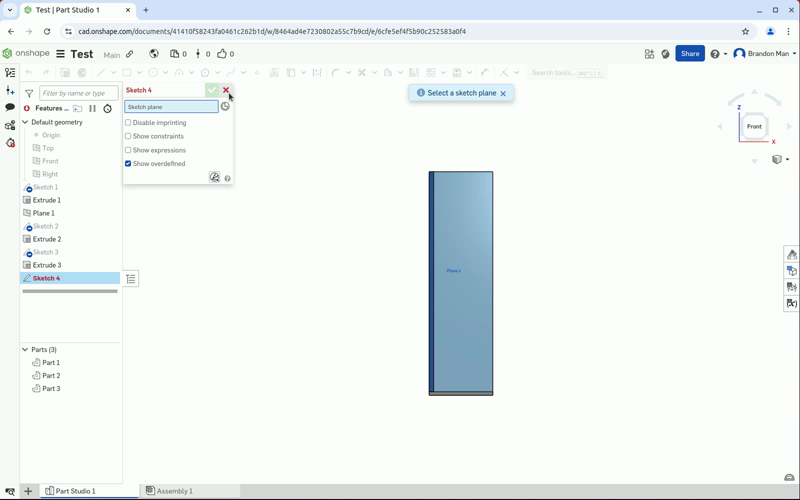
mouse_move(73, 215)
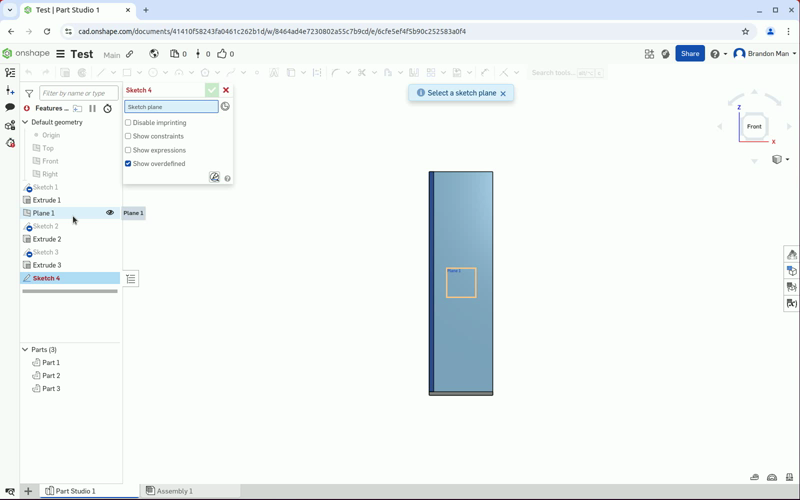
click(73, 215)
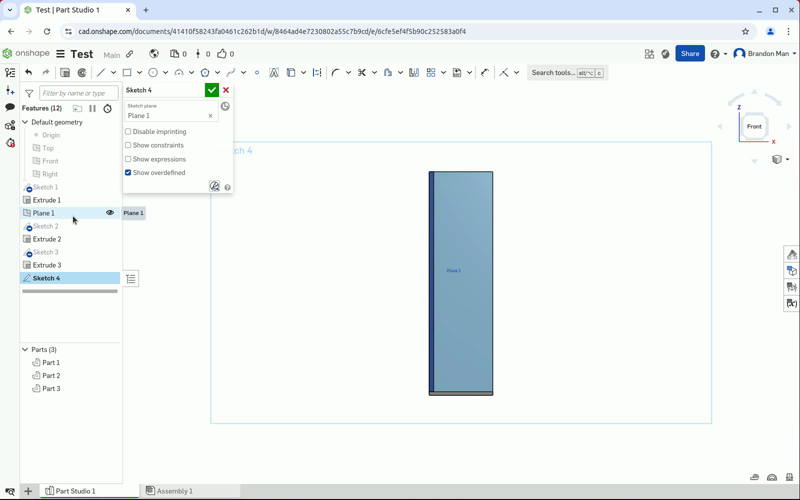
mouse_move(73, 352)
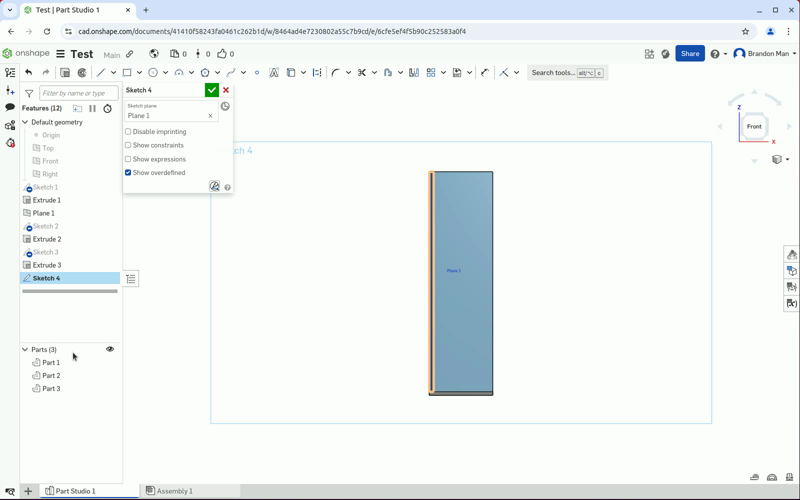
key(y)
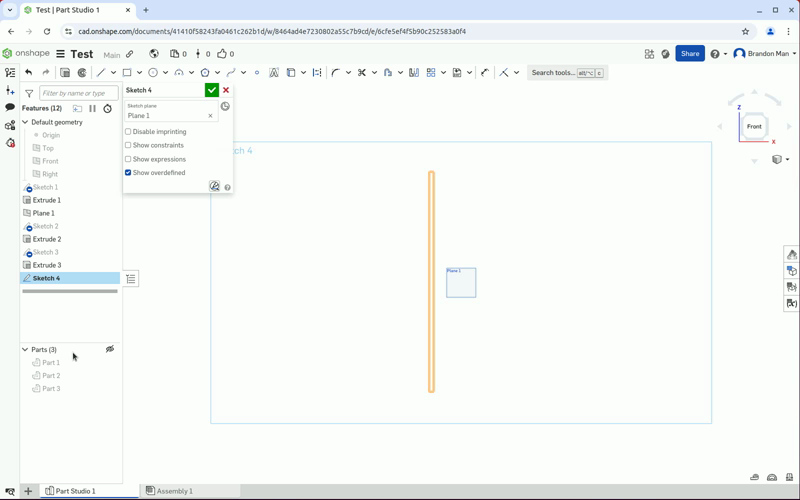
key(l)
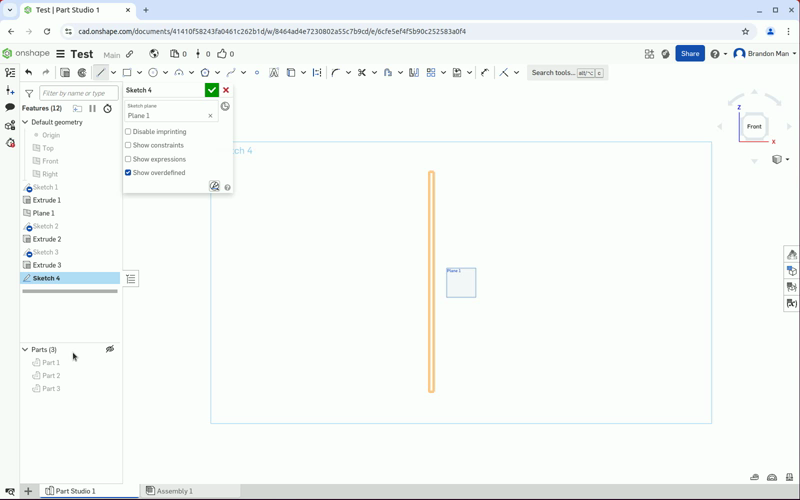
key_down(shift)
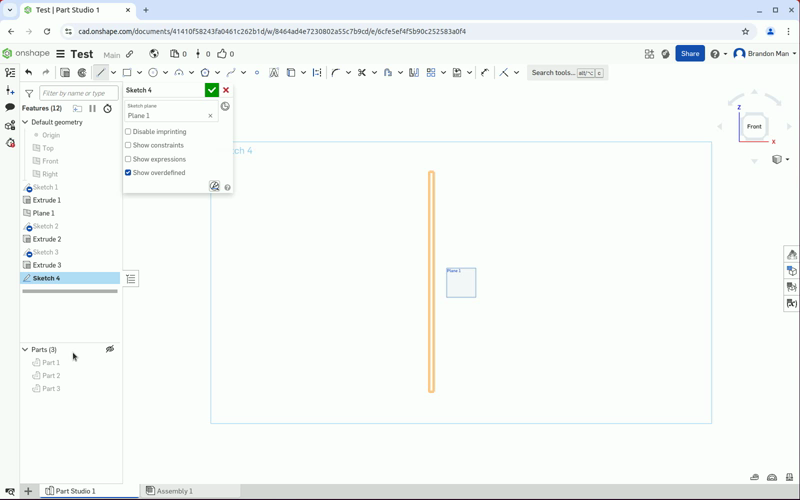
mouse_move(489, 391)
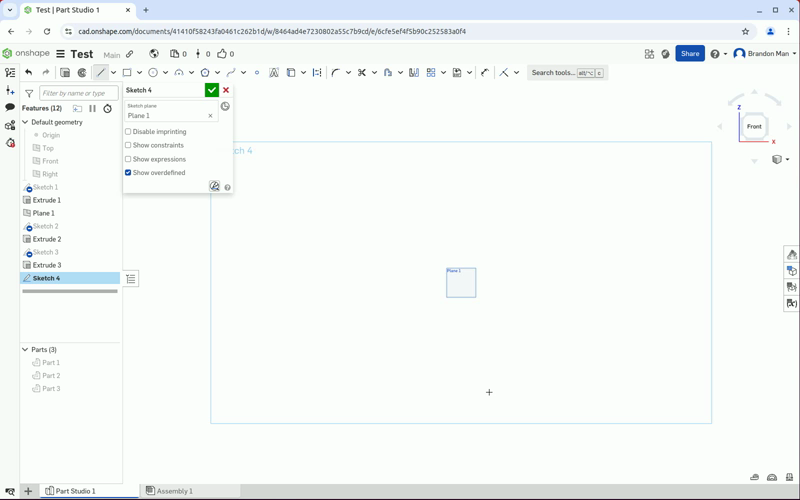
click(489, 391)
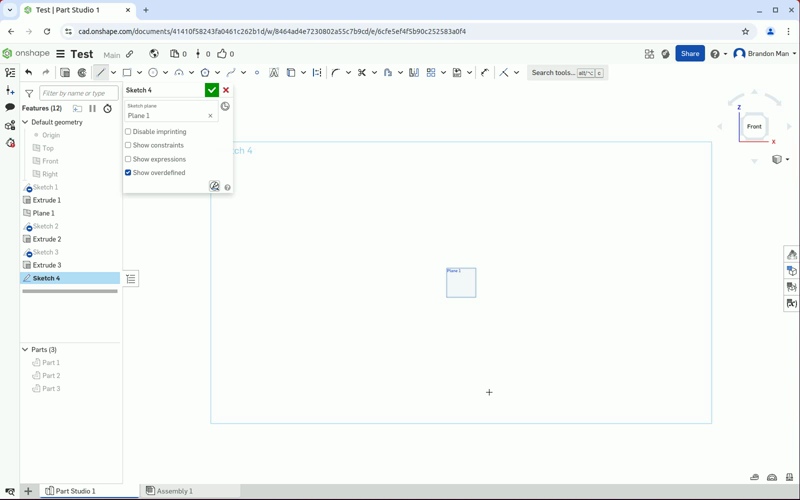
key_up(shift)
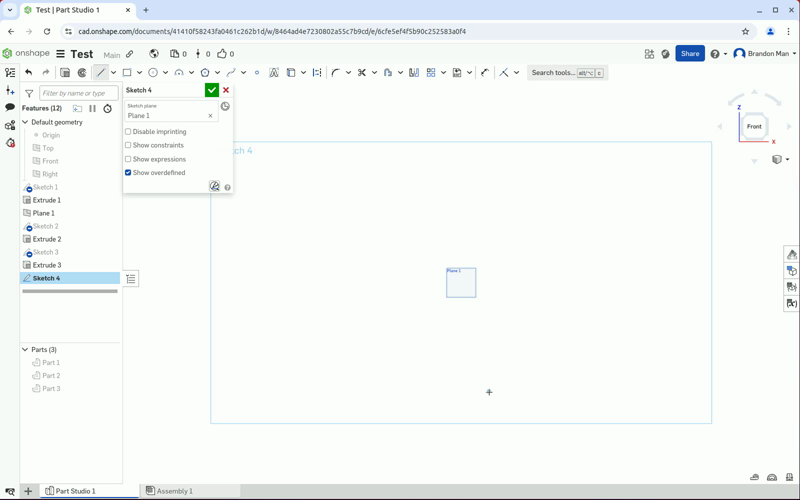
key_down(shift)
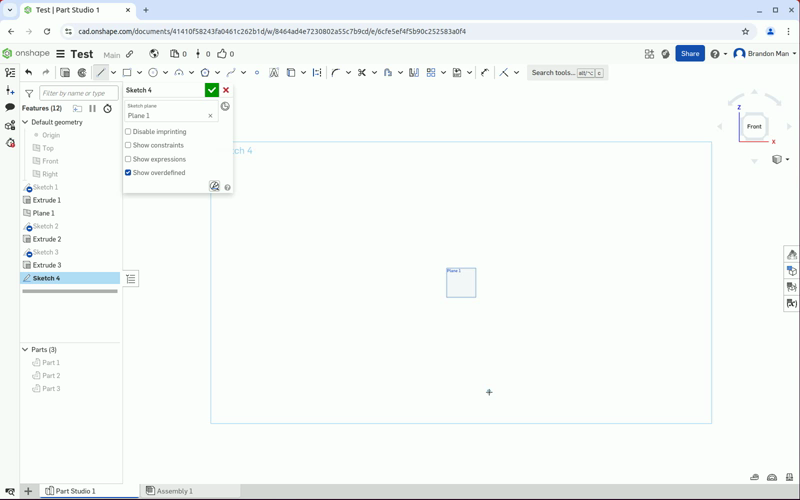
mouse_move(519, 391)
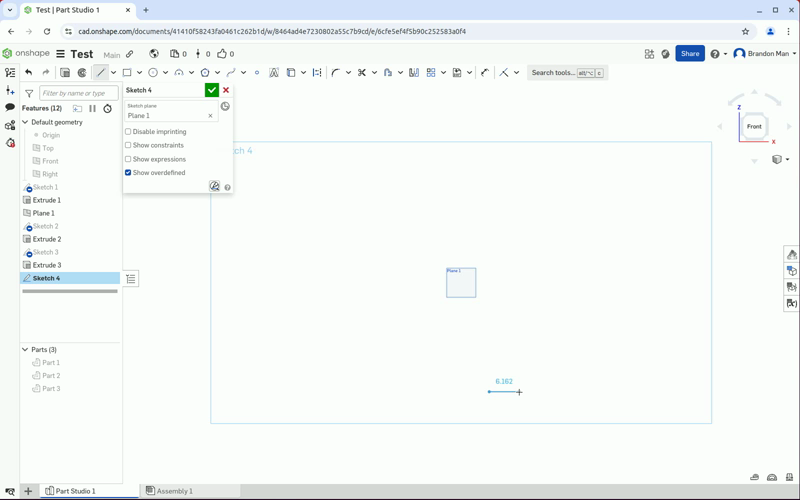
mouse_move(493, 391)
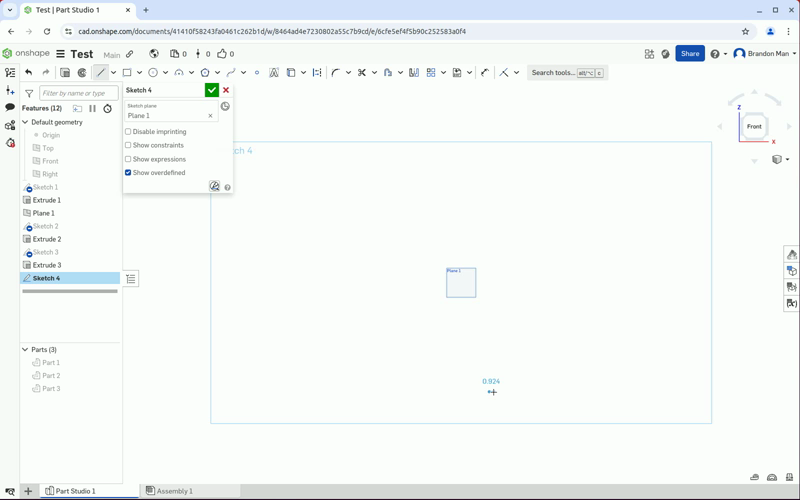
scroll(6)
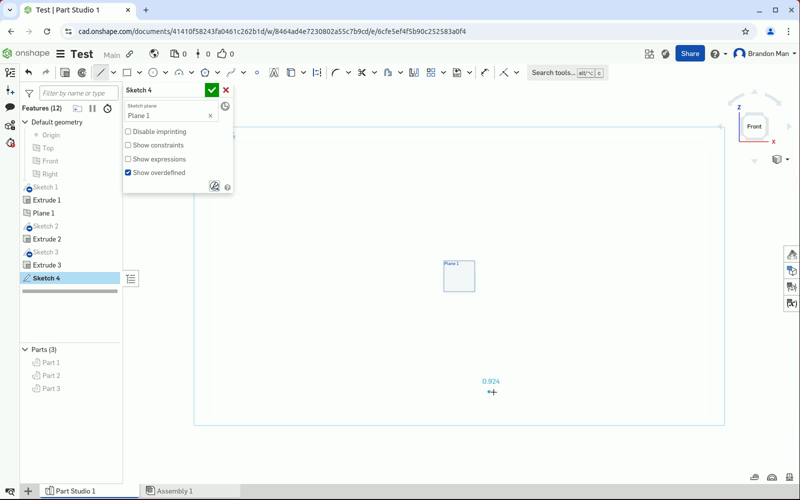
scroll(6)
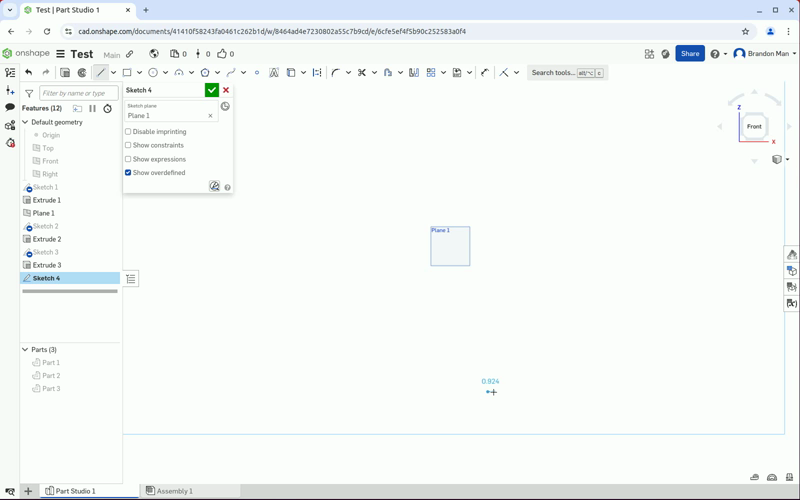
scroll(6)
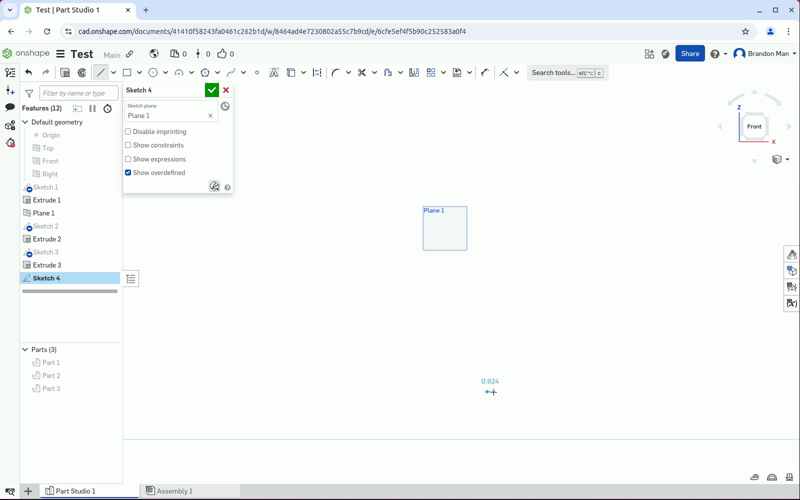
scroll(6)
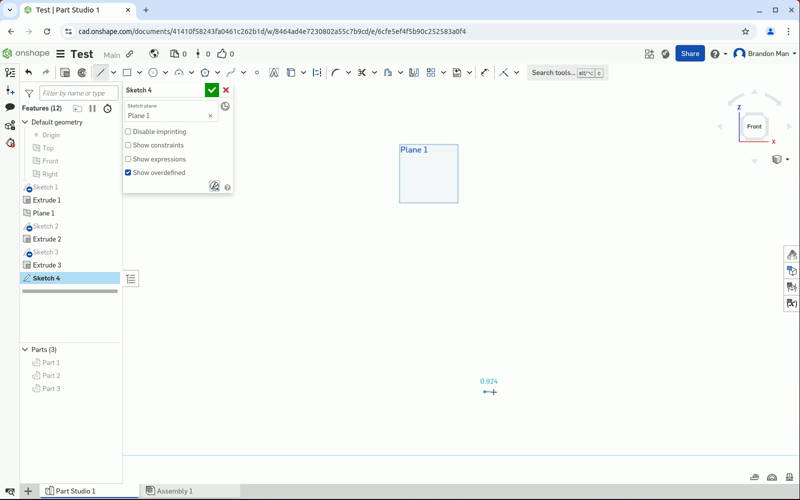
scroll(6)
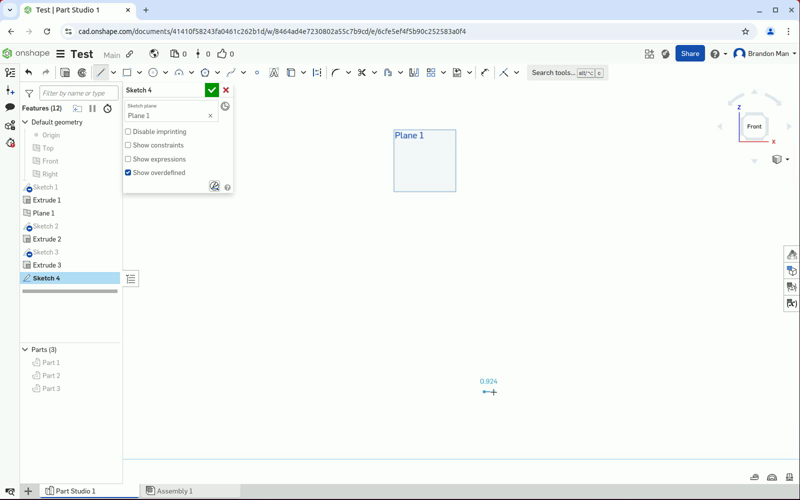
scroll(6)
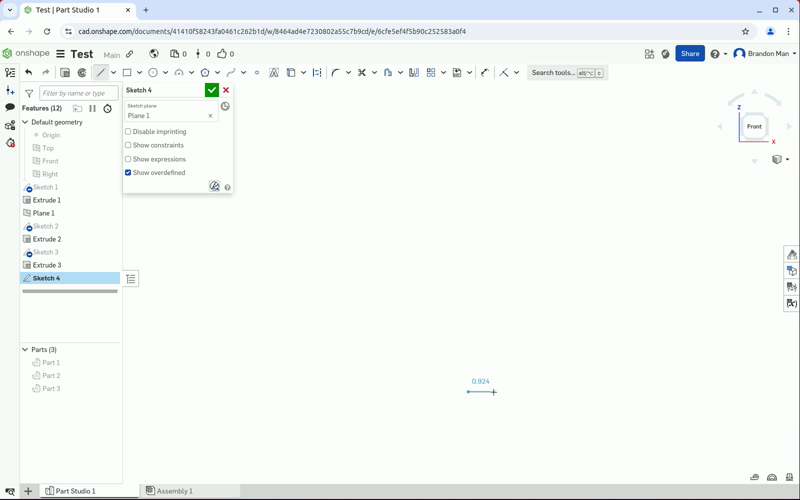
scroll(6)
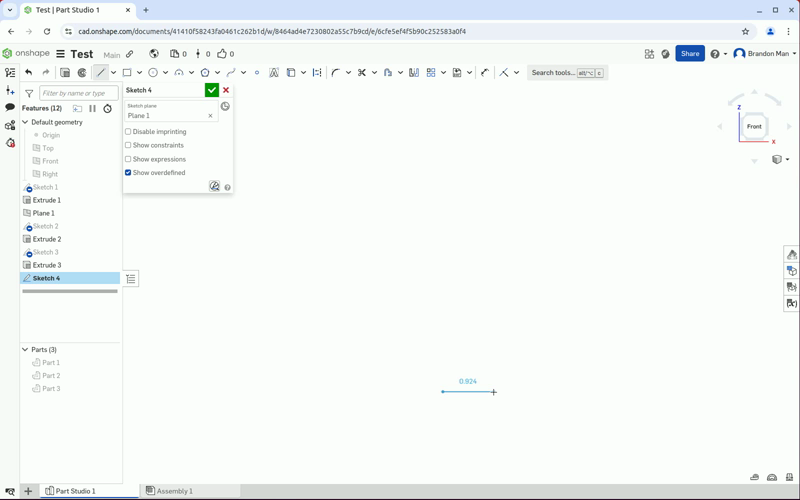
click(493, 391)
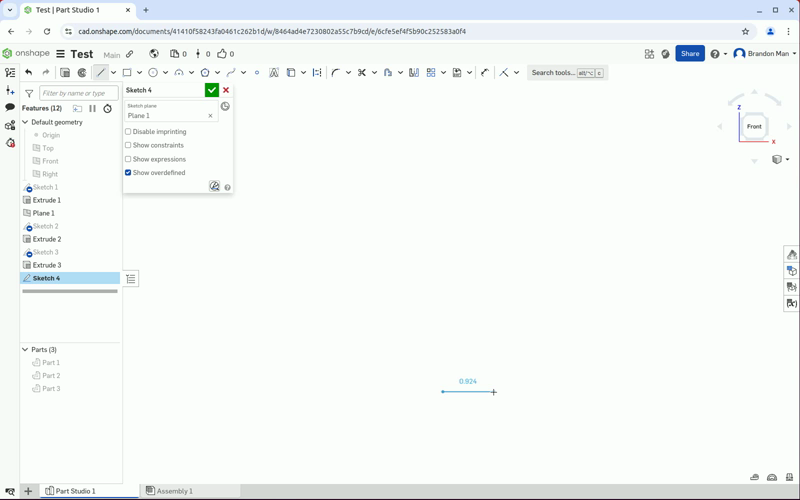
scroll(-6)
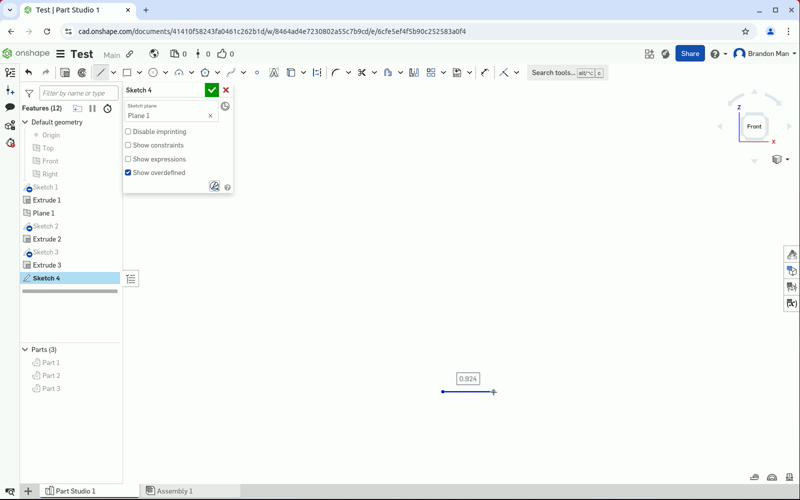
scroll(-6)
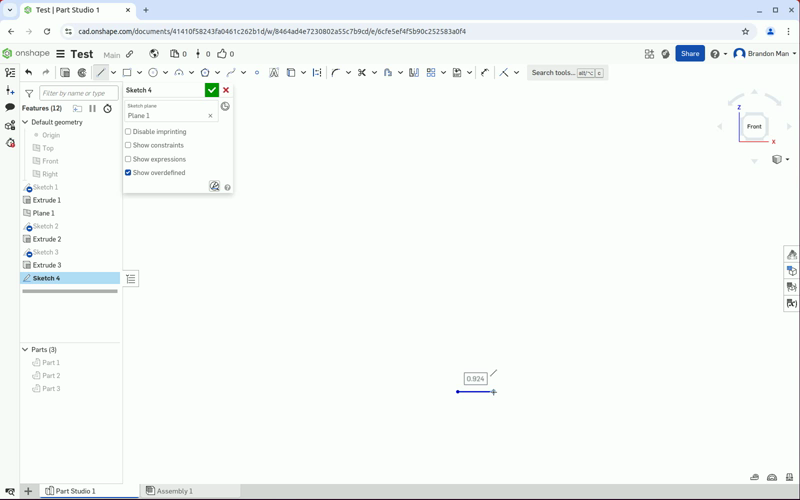
scroll(-6)
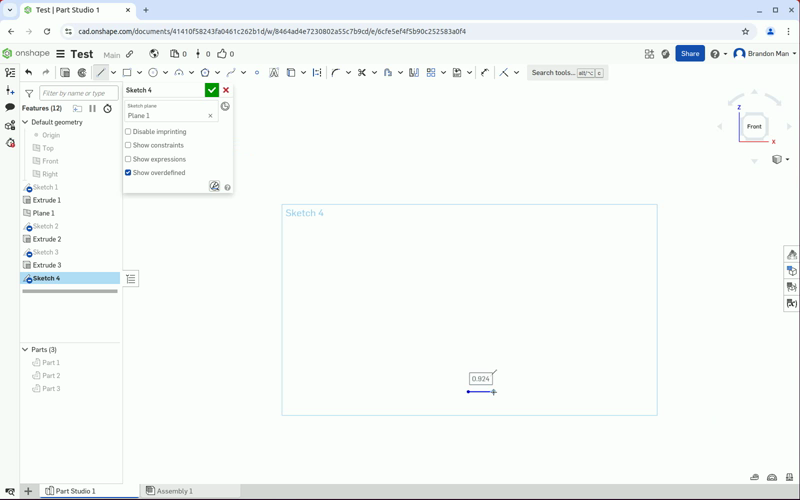
scroll(-6)
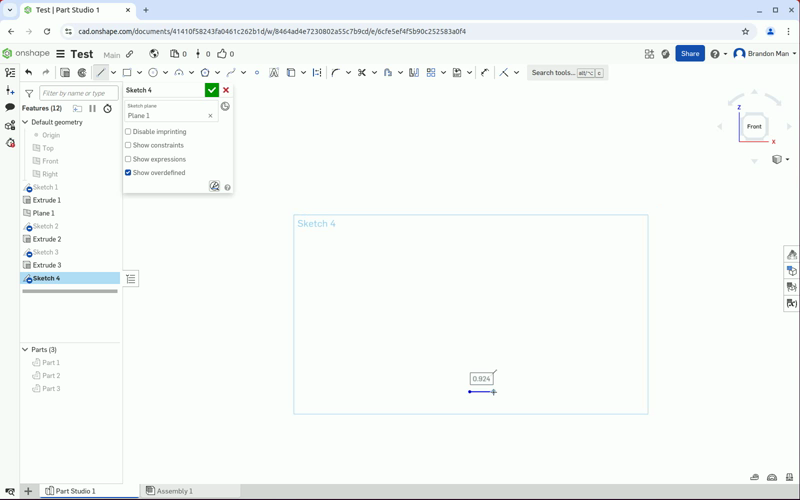
scroll(-6)
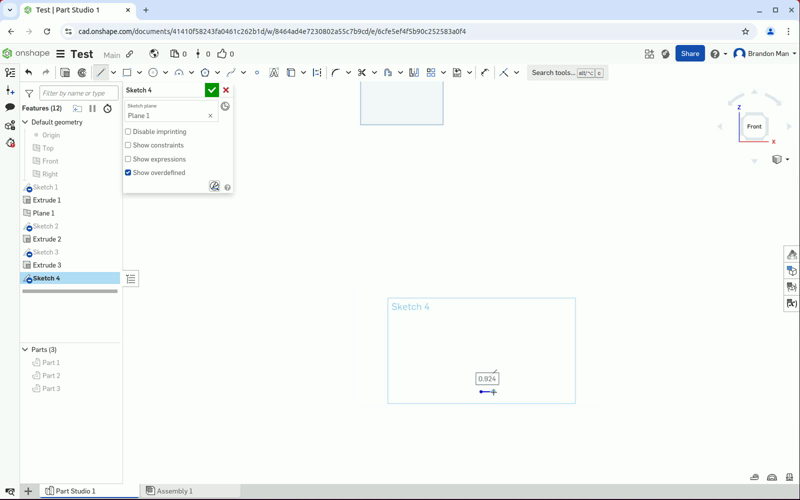
scroll(-6)
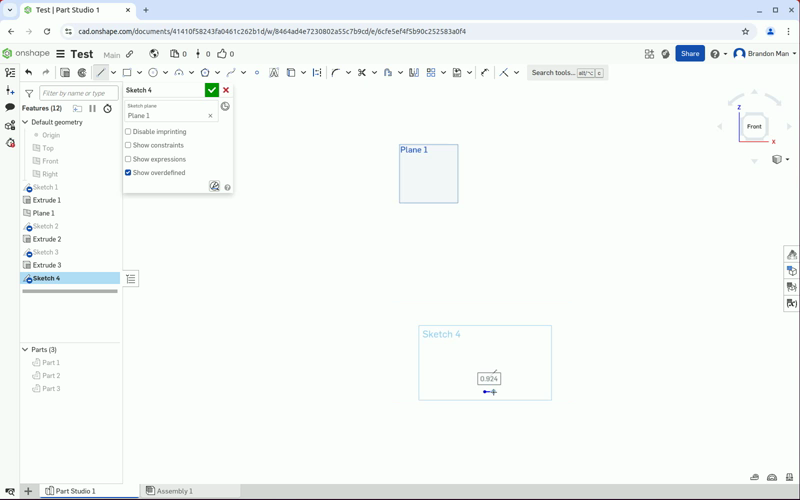
scroll(-6)
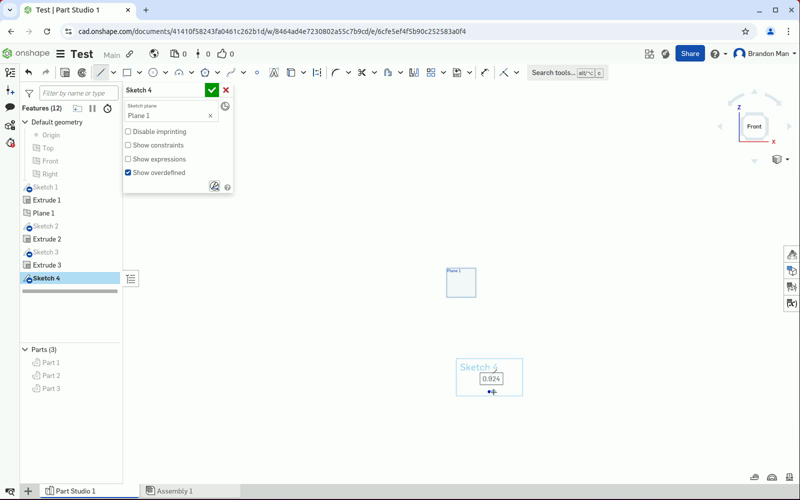
key_up(shift)
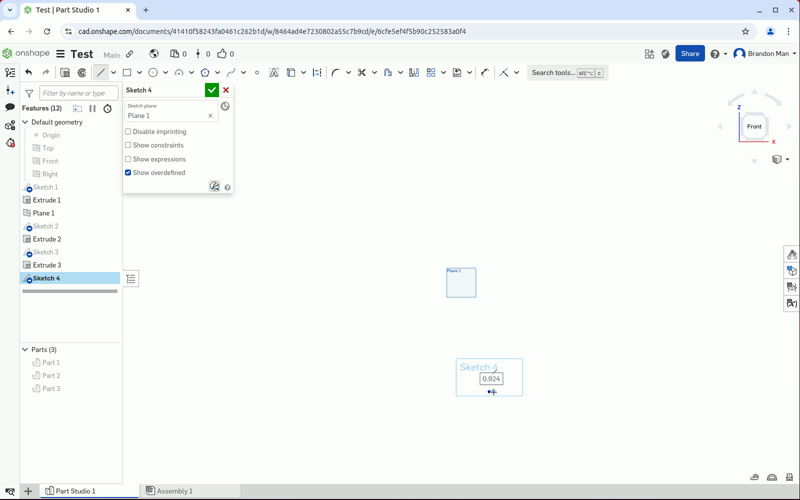
key_down(shift)
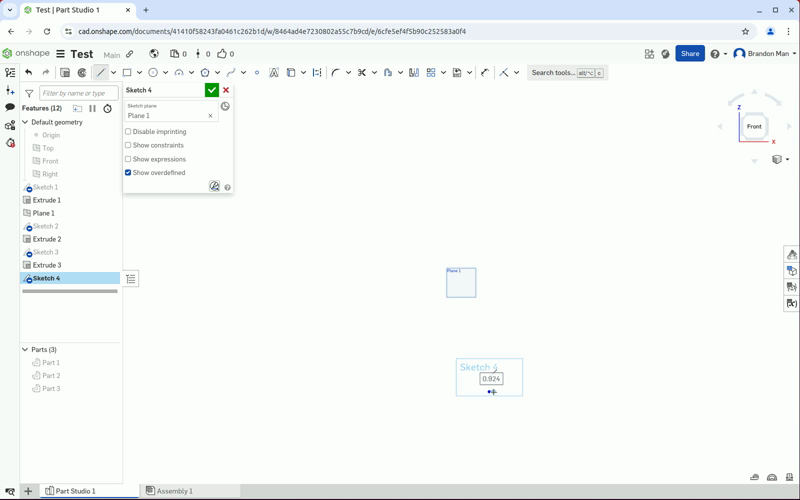
mouse_move(493, 171)
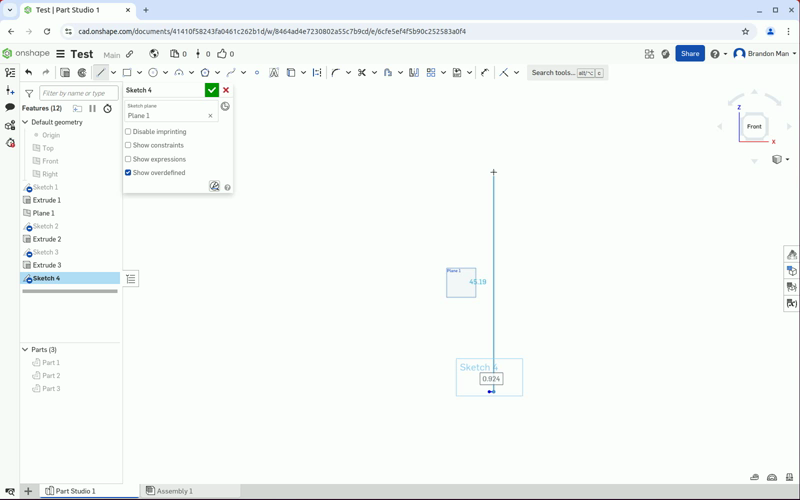
click(493, 171)
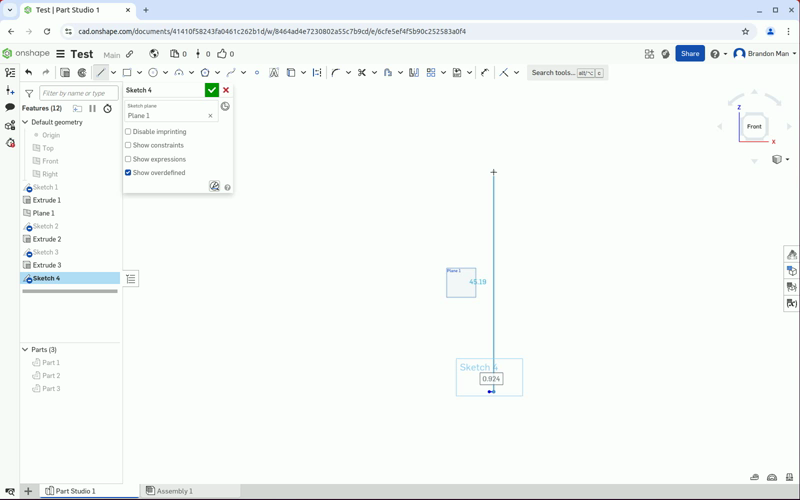
key_up(shift)
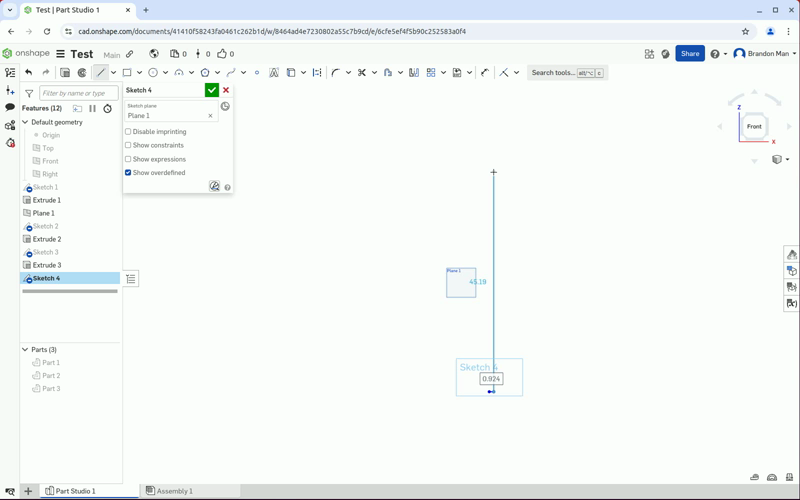
key_down(shift)
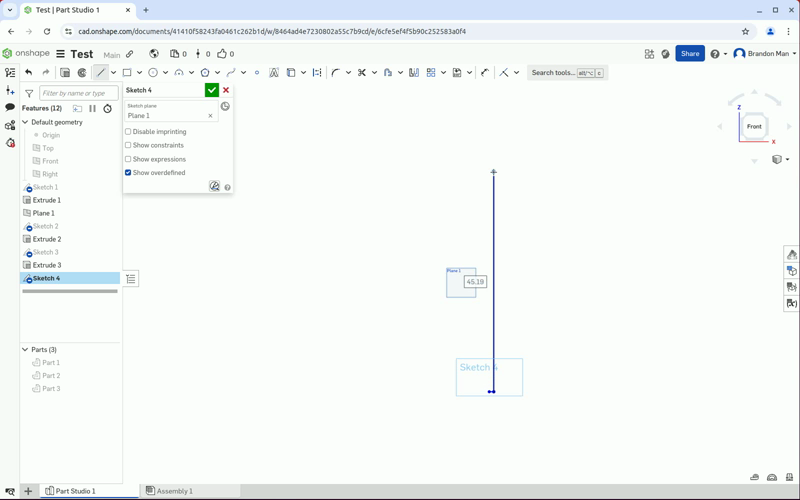
mouse_move(523, 171)
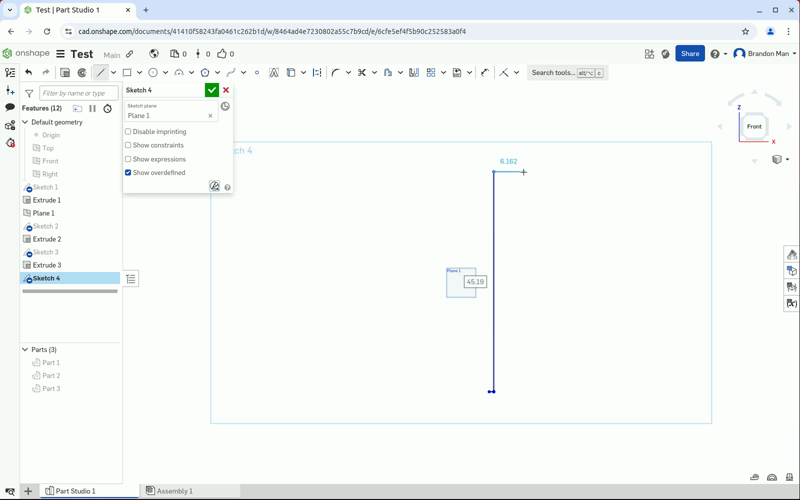
mouse_move(489, 171)
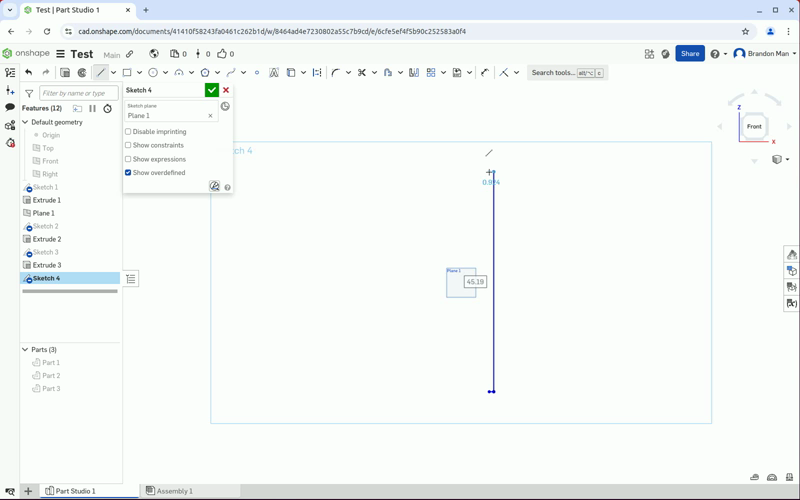
scroll(6)
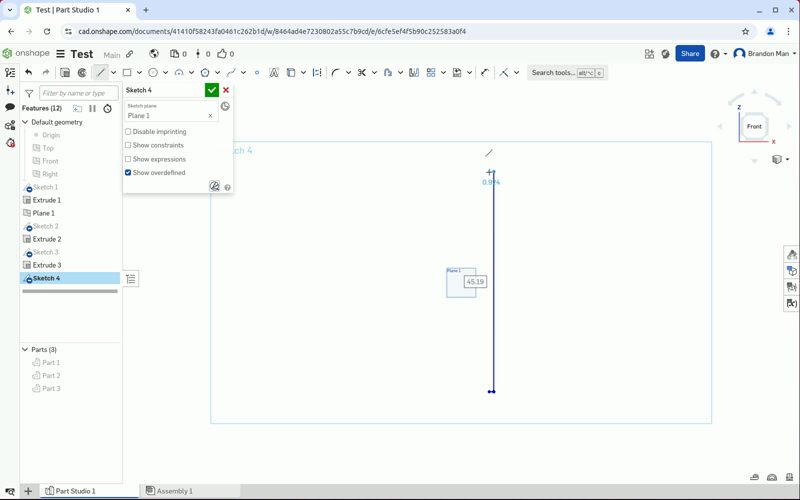
scroll(6)
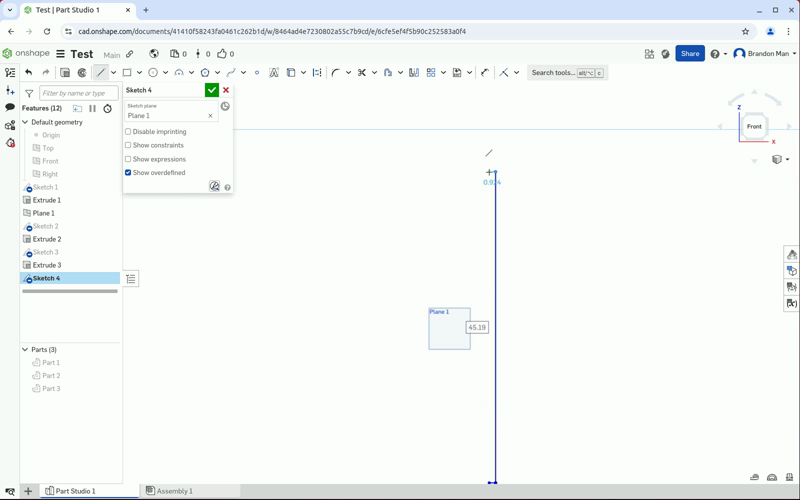
scroll(6)
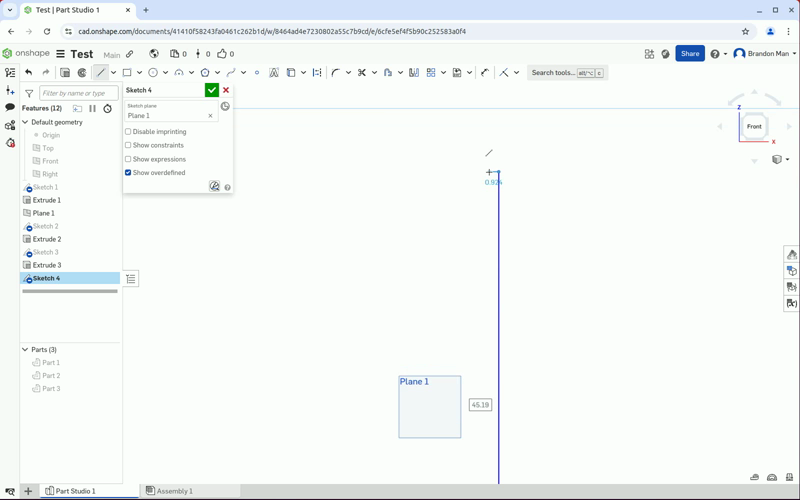
scroll(6)
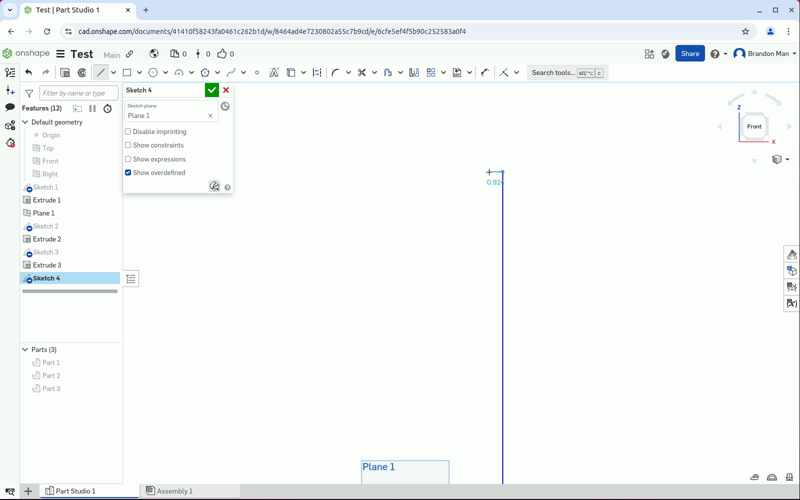
scroll(6)
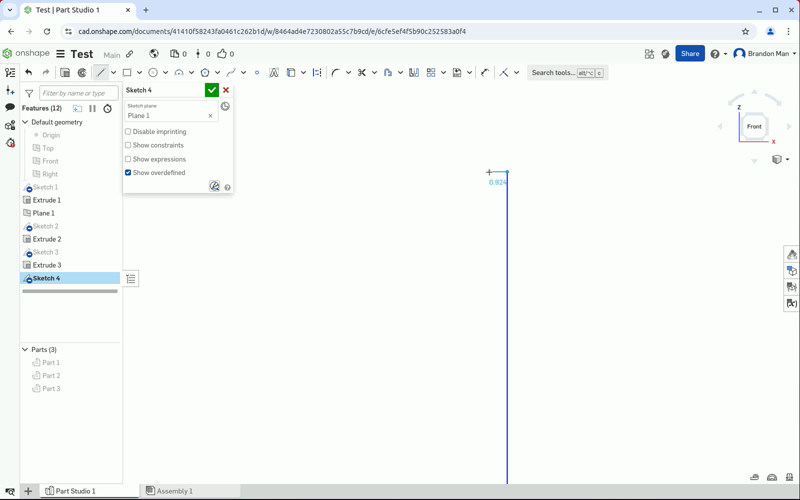
scroll(6)
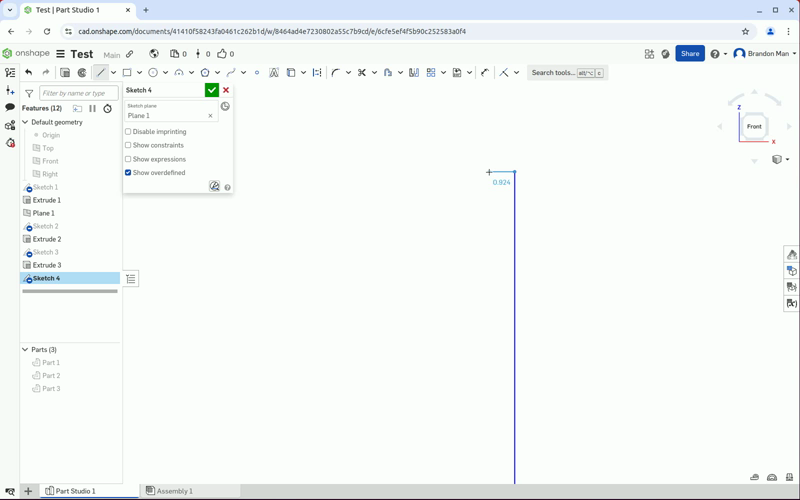
scroll(6)
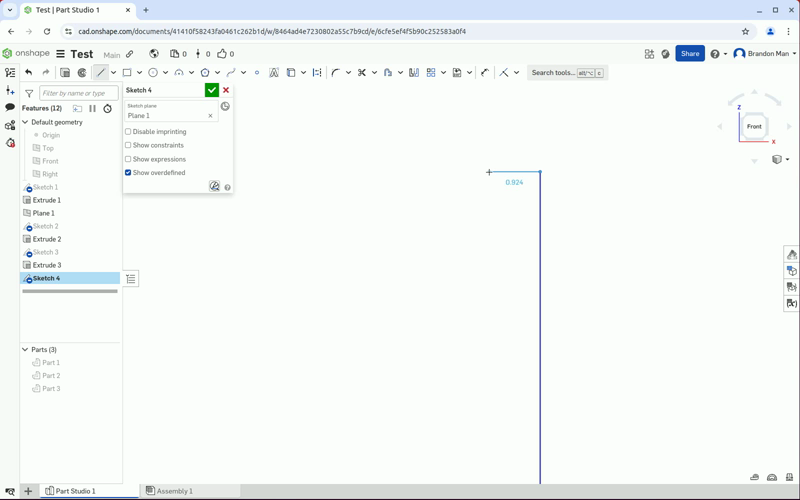
click(489, 171)
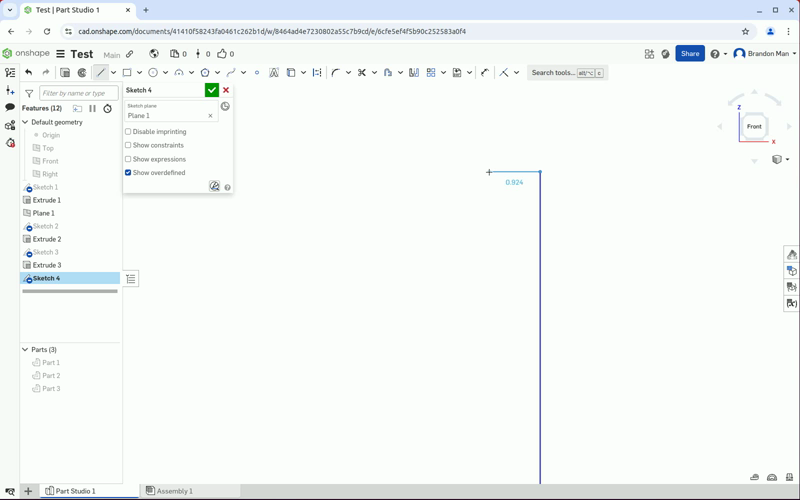
scroll(-6)
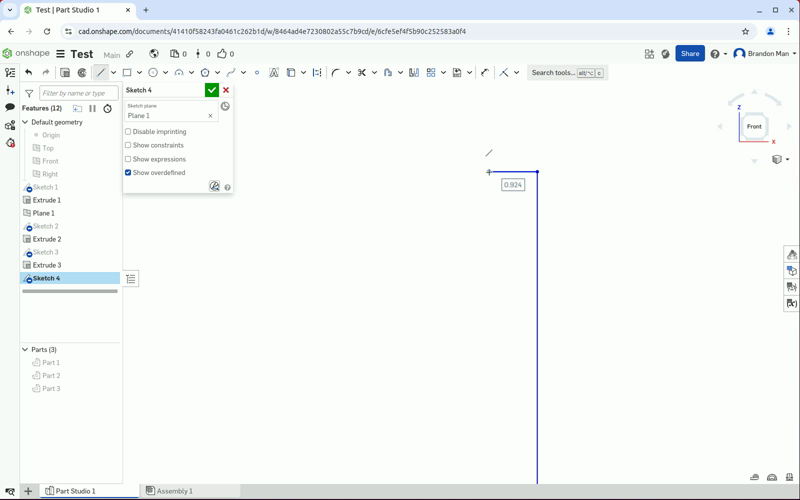
scroll(-6)
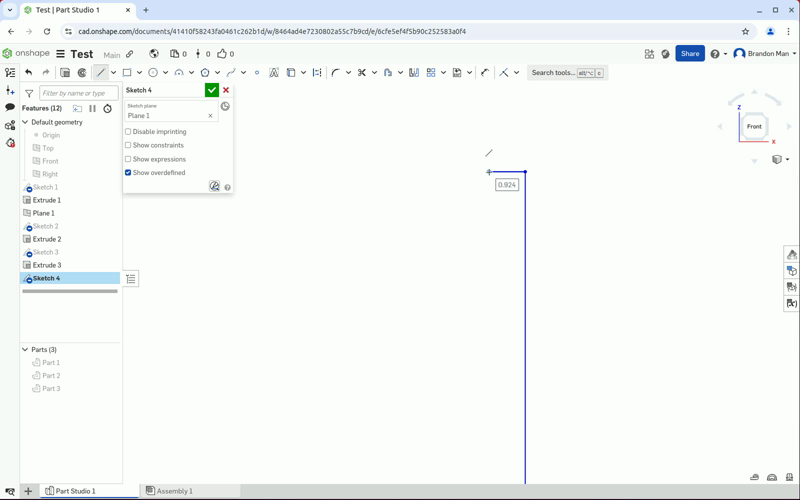
scroll(-6)
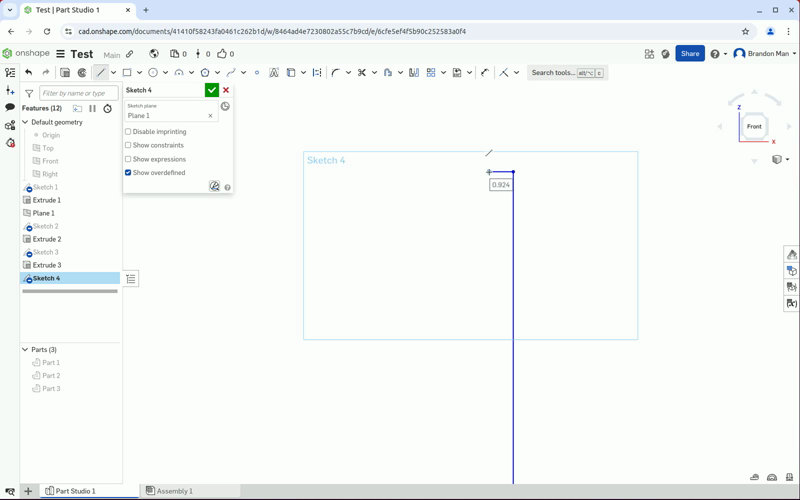
scroll(-6)
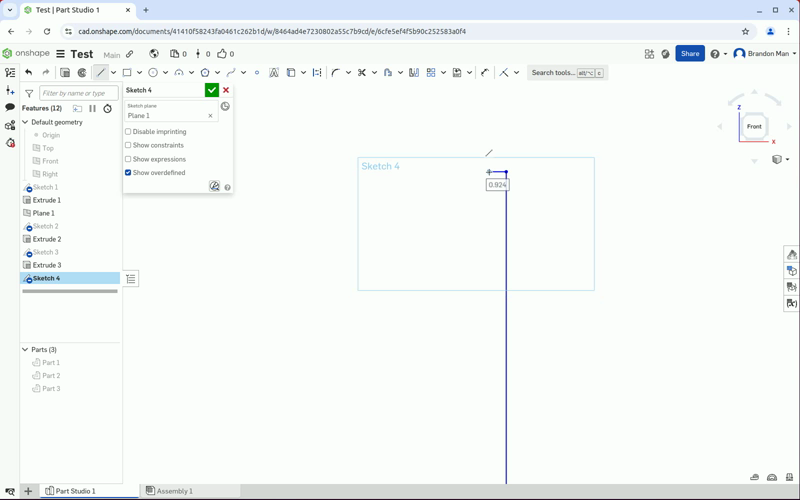
scroll(-6)
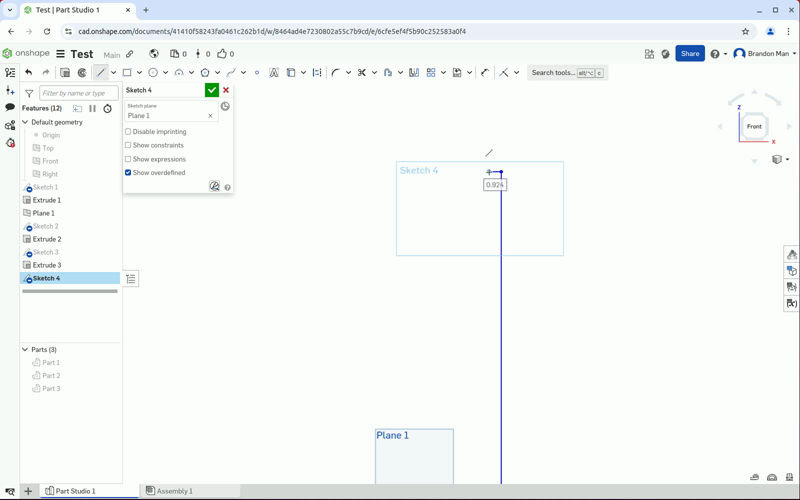
scroll(-6)
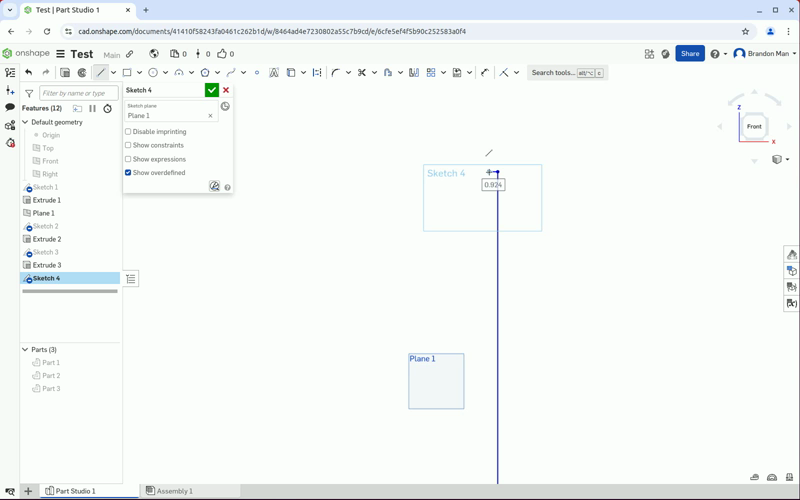
scroll(-6)
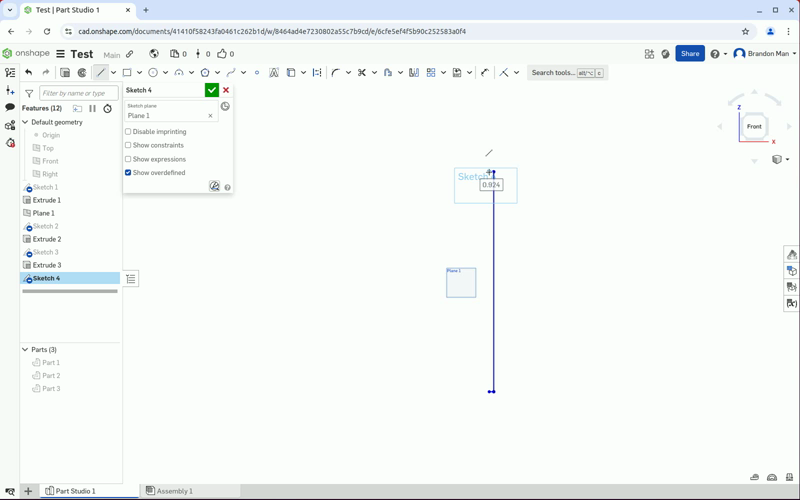
key_up(shift)
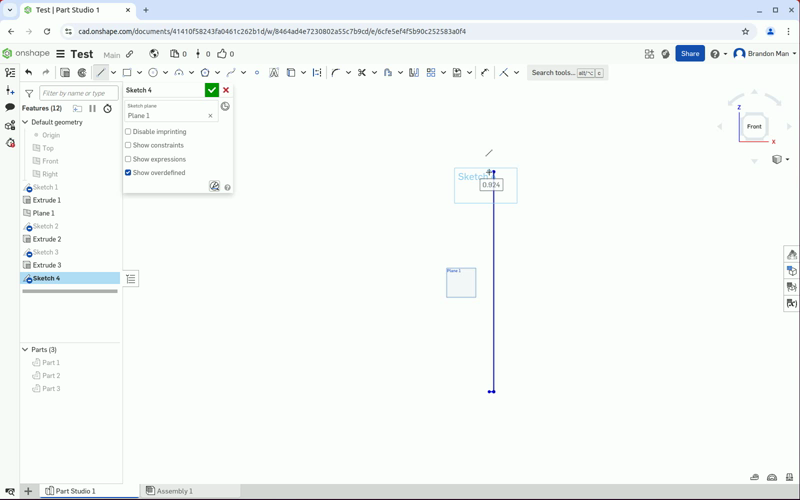
key_down(shift)
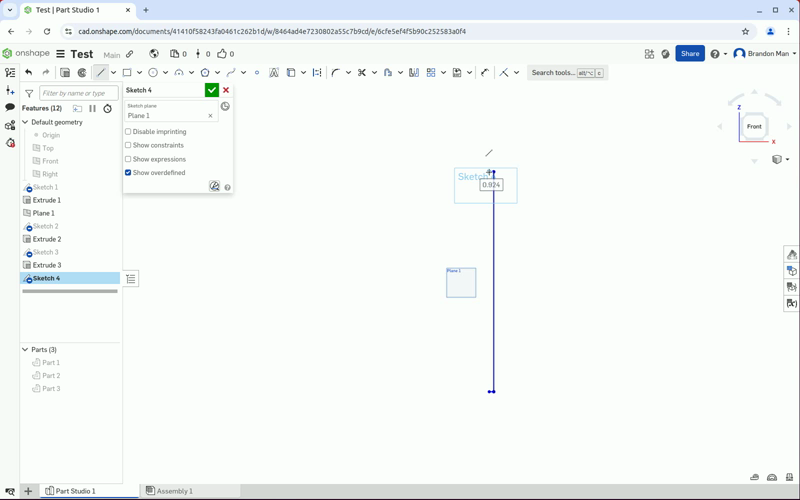
mouse_move(489, 391)
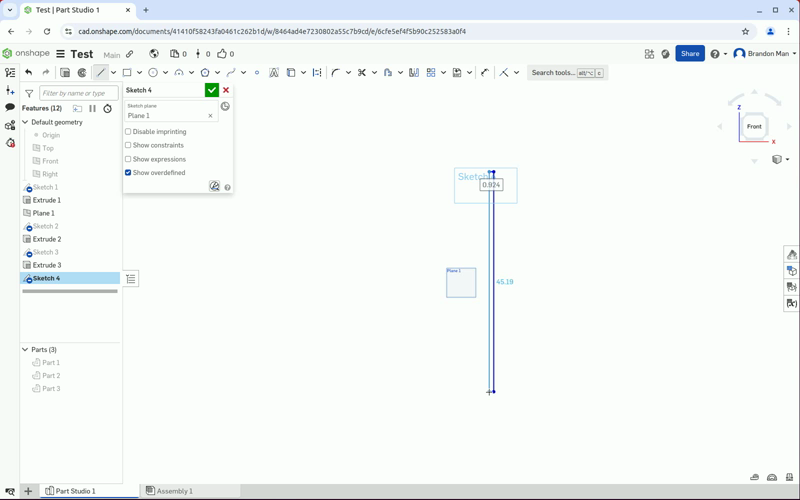
key_up(shift)
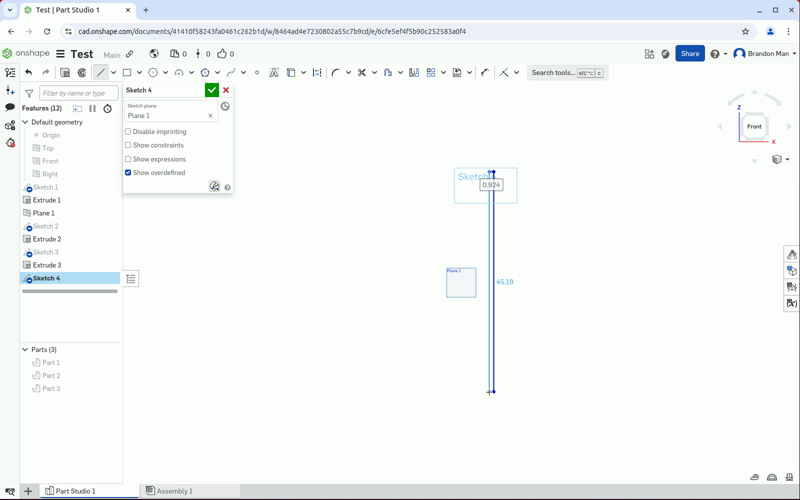
click(489, 391)
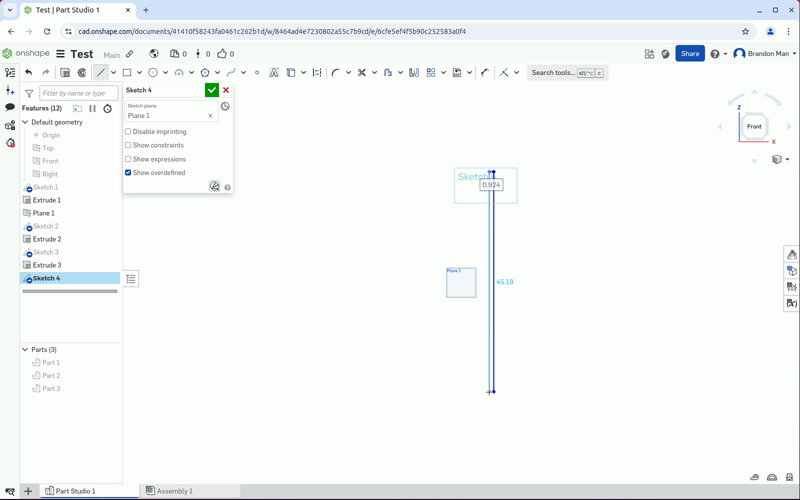
key(esc)
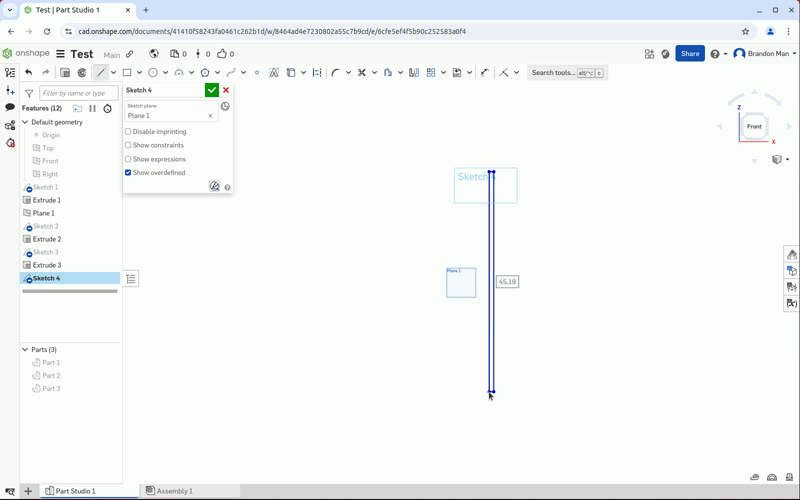
mouse_move(489, 337)
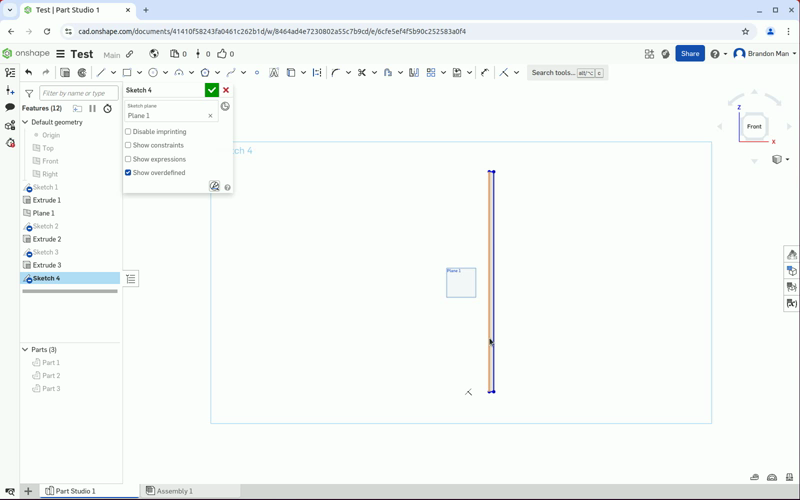
scroll(6)
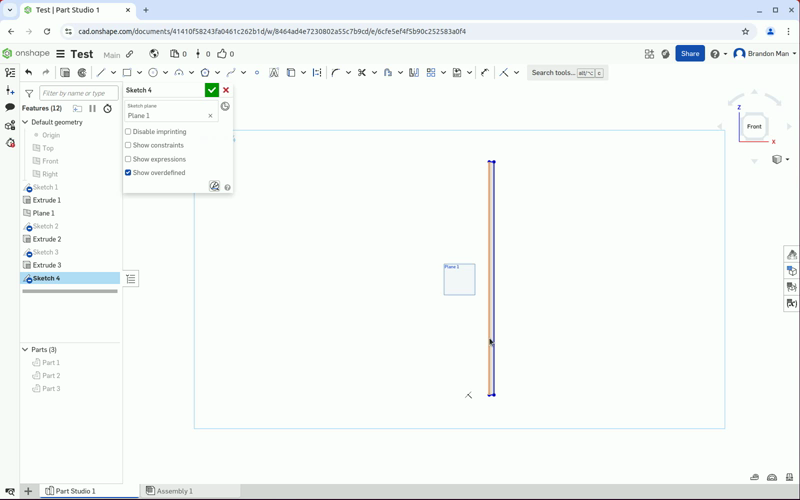
scroll(6)
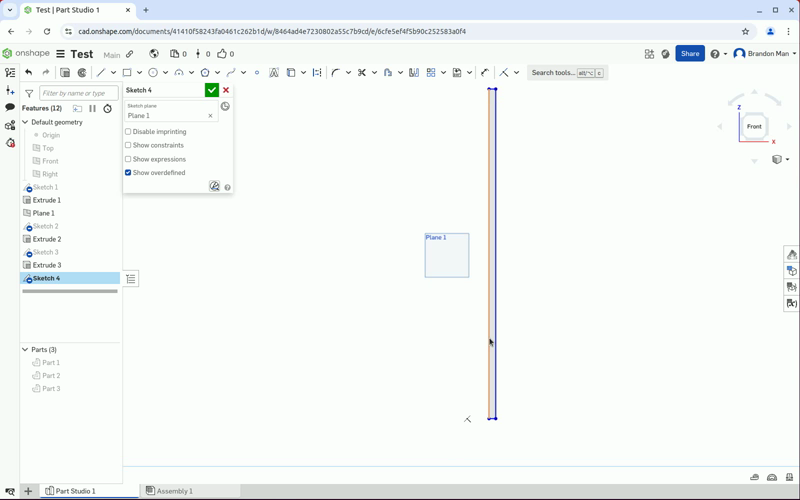
scroll(6)
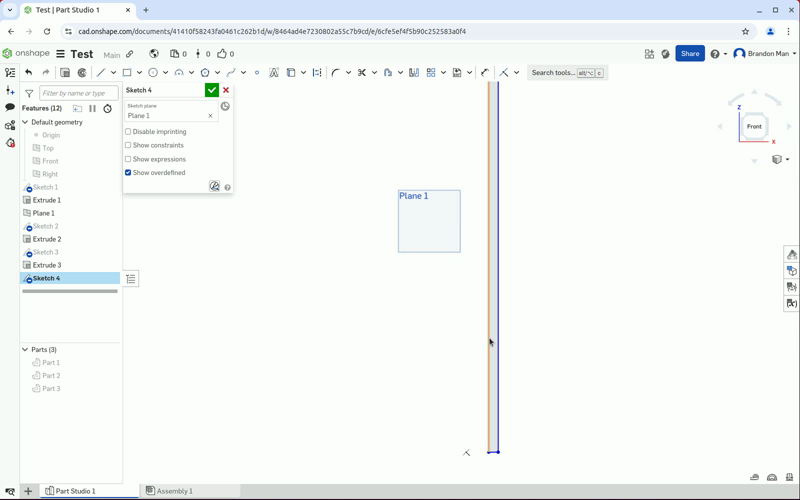
scroll(6)
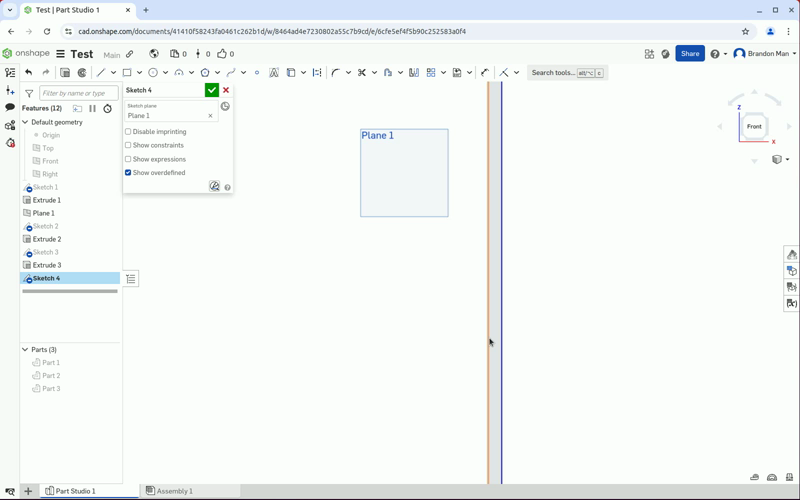
scroll(6)
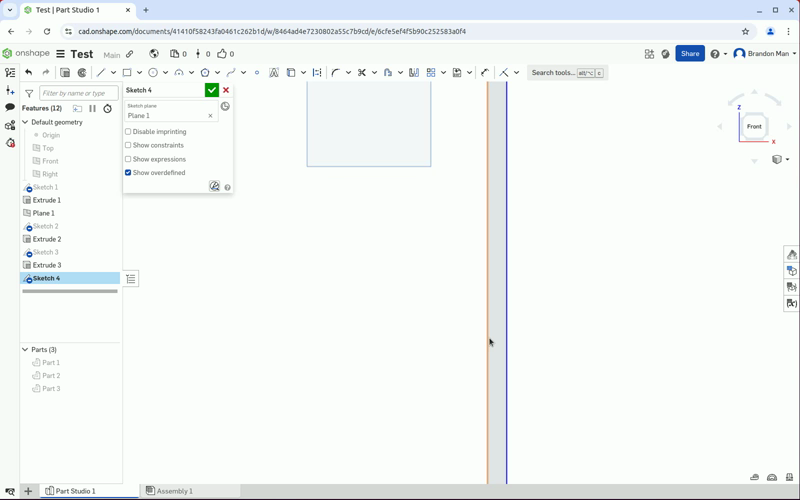
scroll(6)
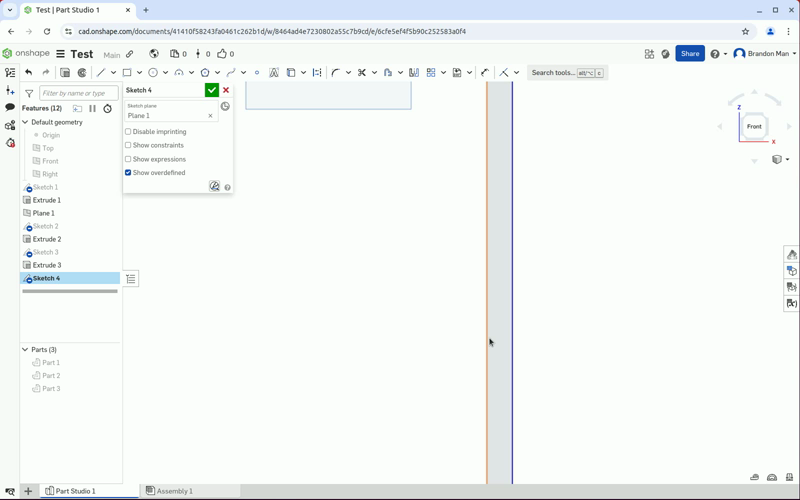
scroll(6)
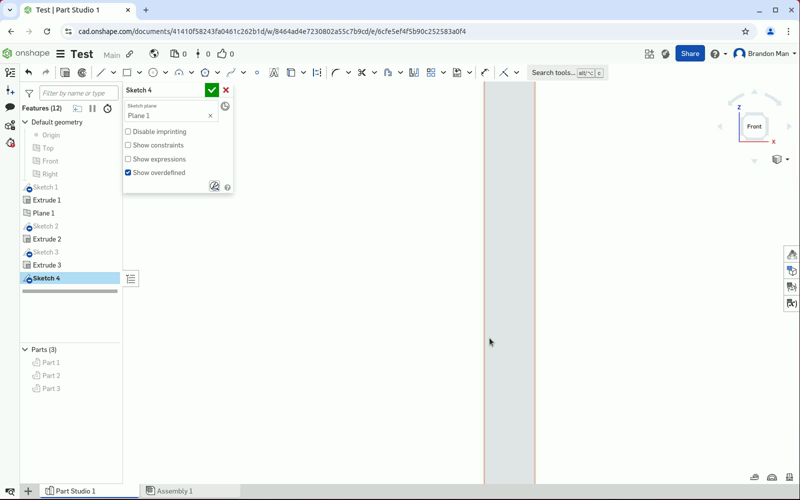
click(489, 337)
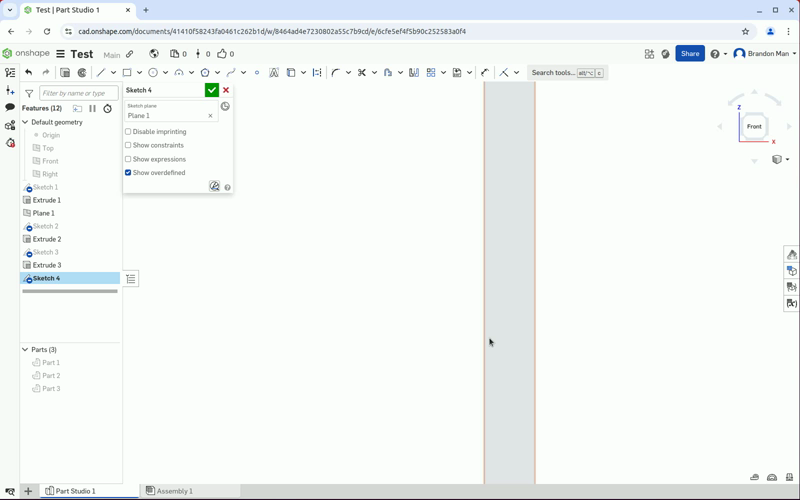
scroll(-6)
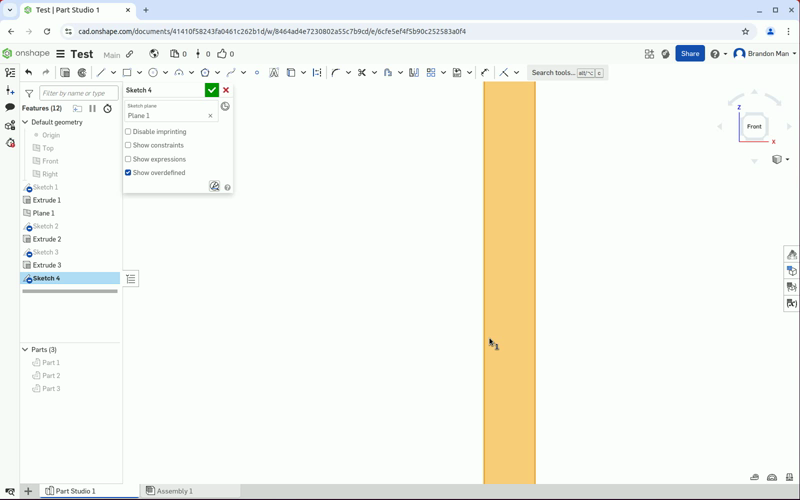
scroll(-6)
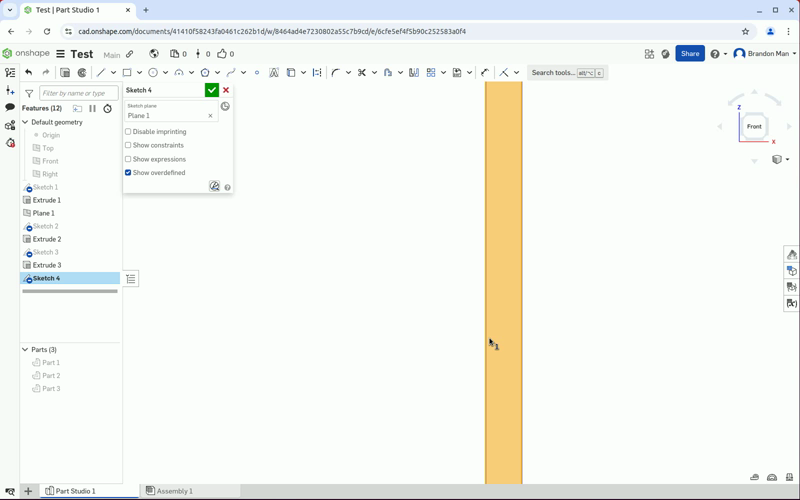
scroll(-6)
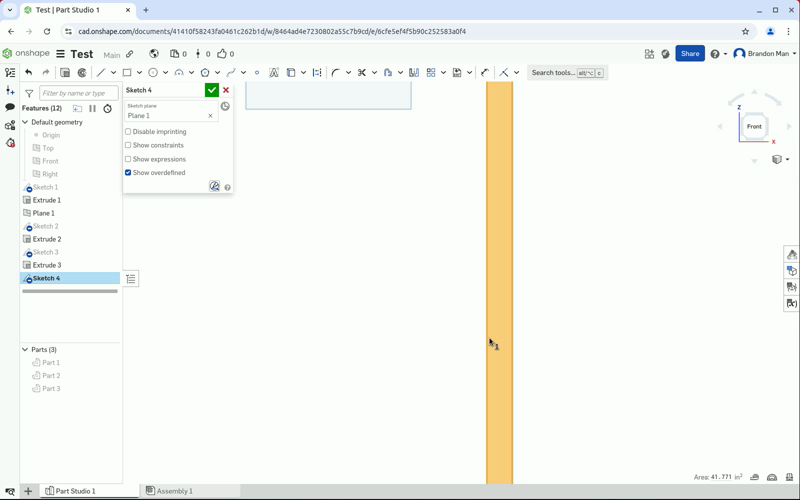
scroll(-6)
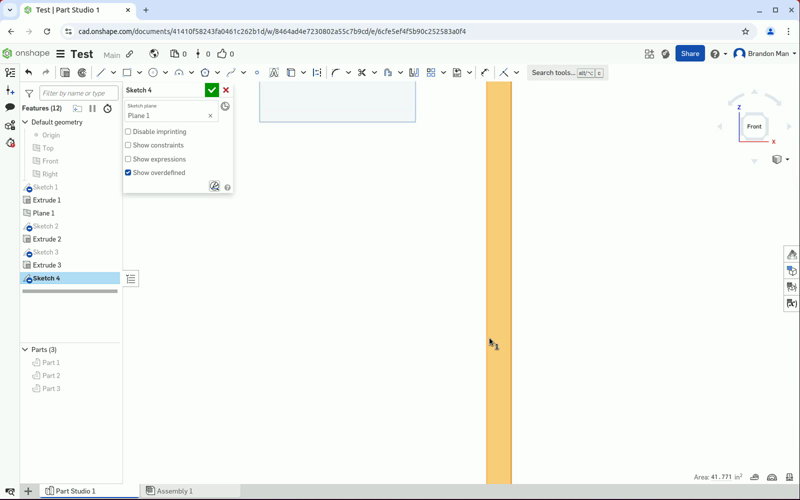
scroll(-6)
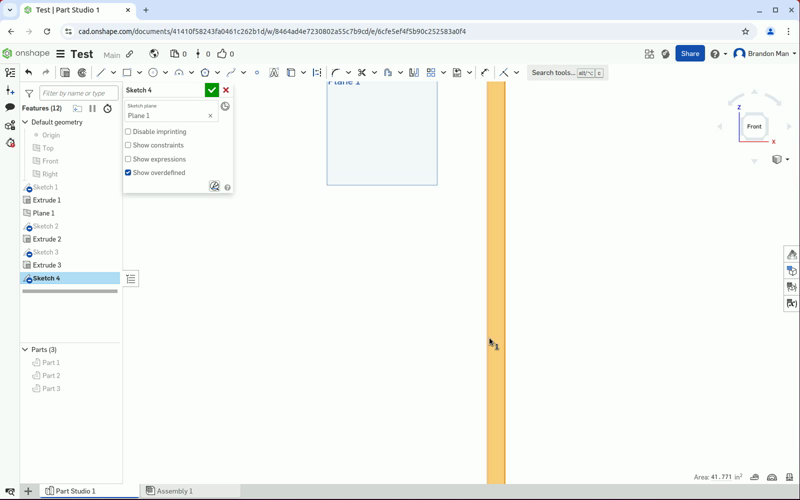
scroll(-6)
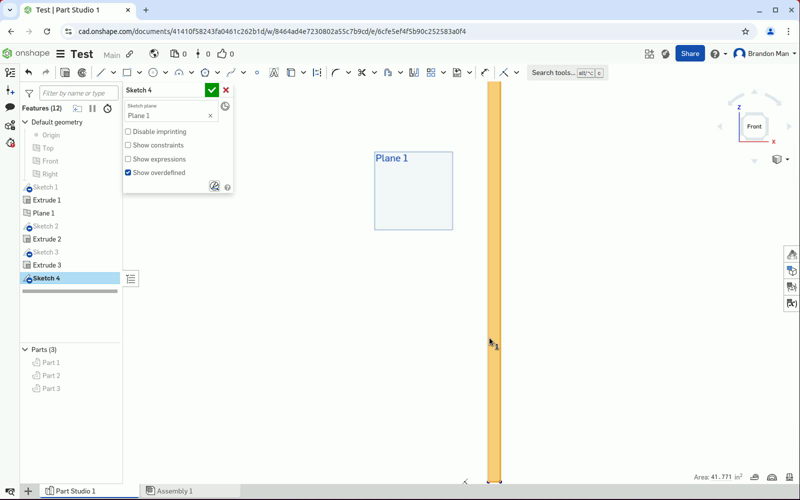
scroll(-6)
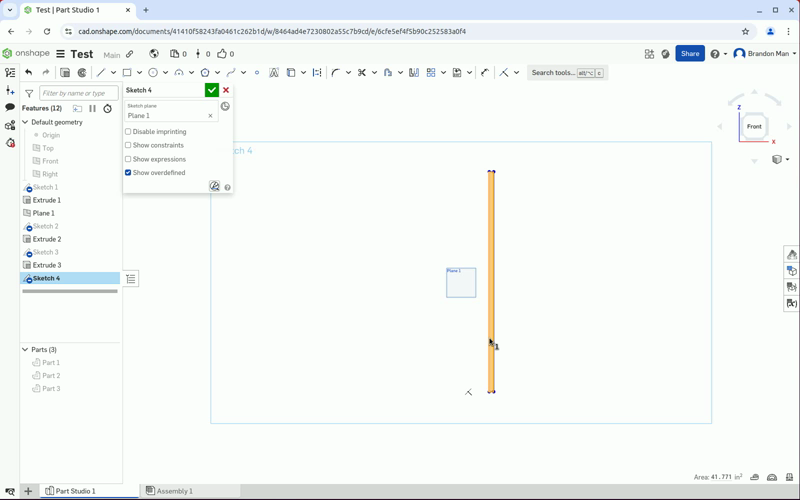
mouse_move(73, 352)
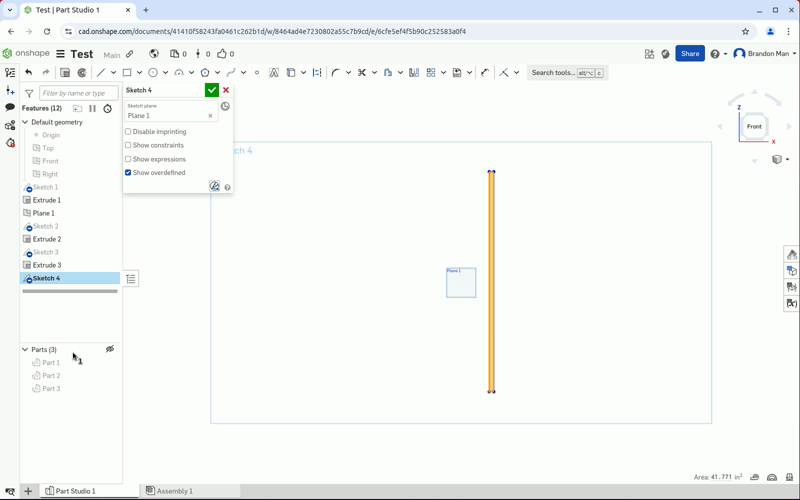
key(shift+y)
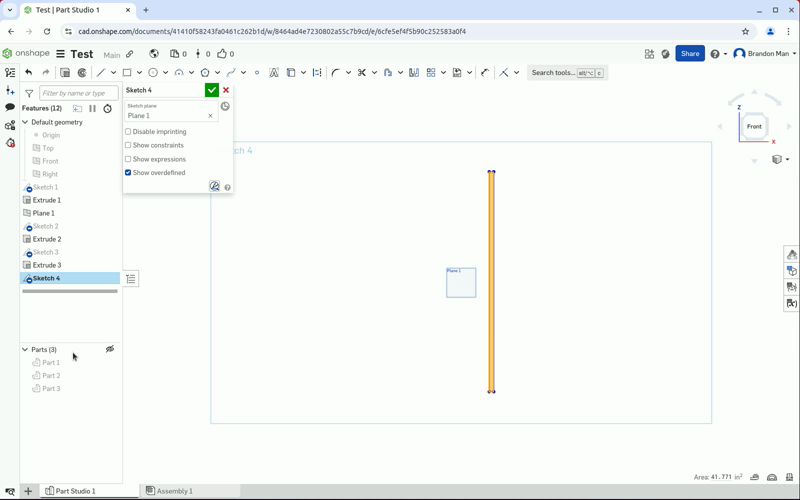
key(shift+e)
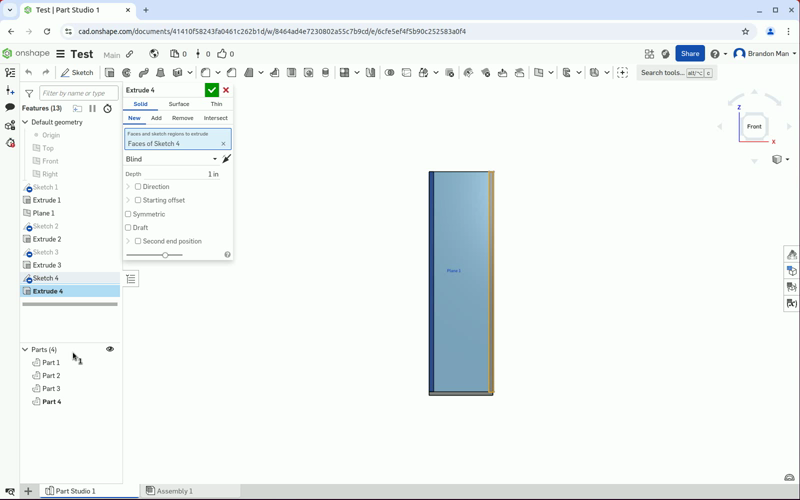
mouse_move(143, 106)
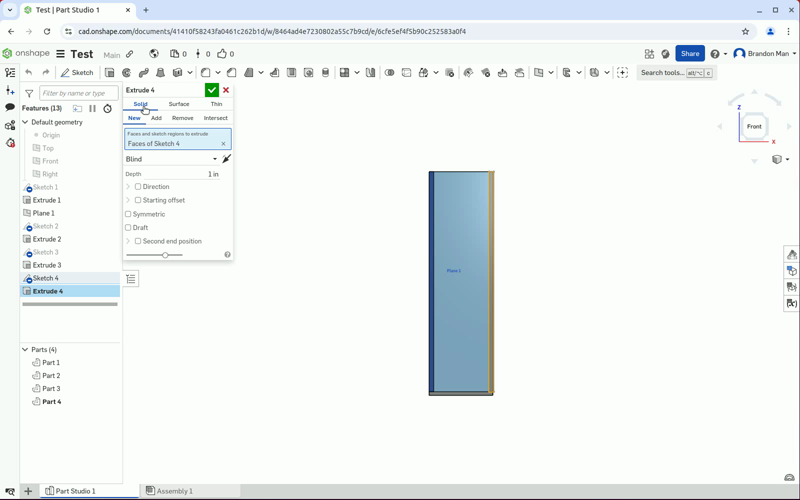
click(143, 106)
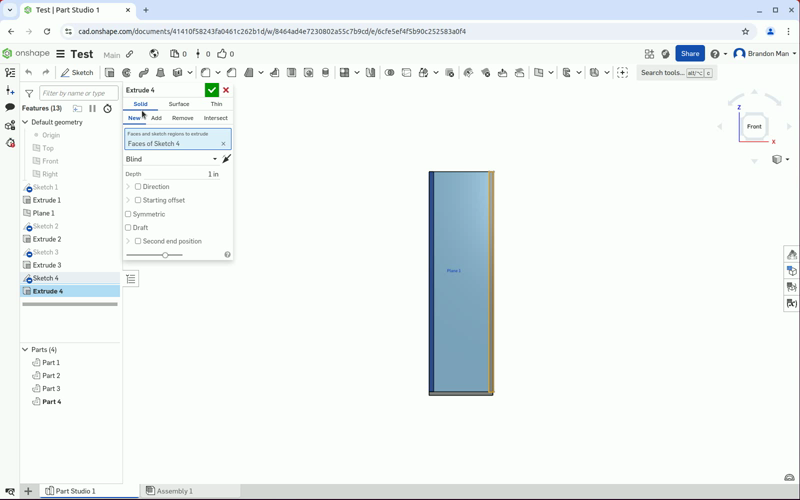
mouse_move(137, 120)
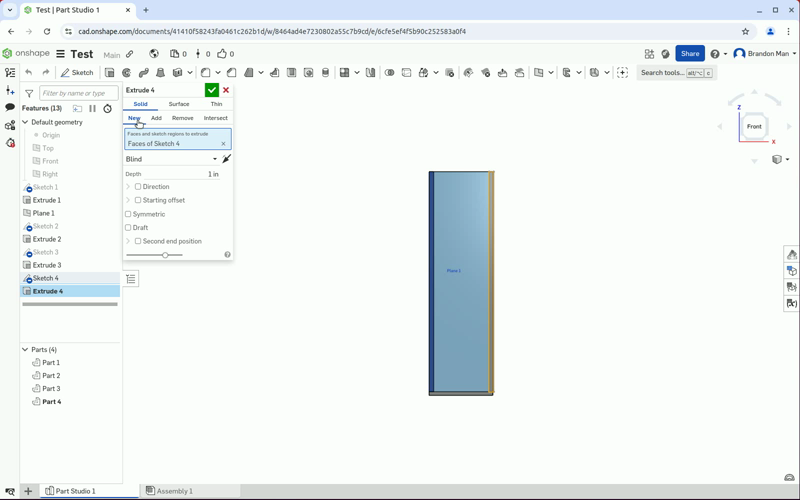
click(137, 120)
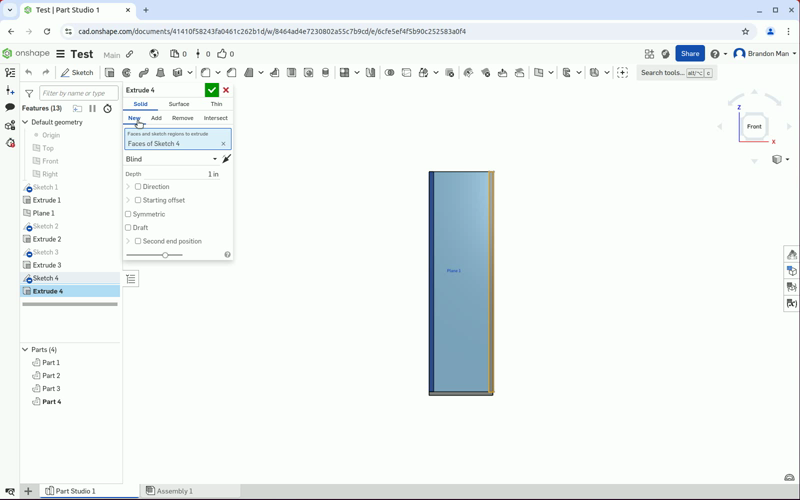
key(tab, 4)
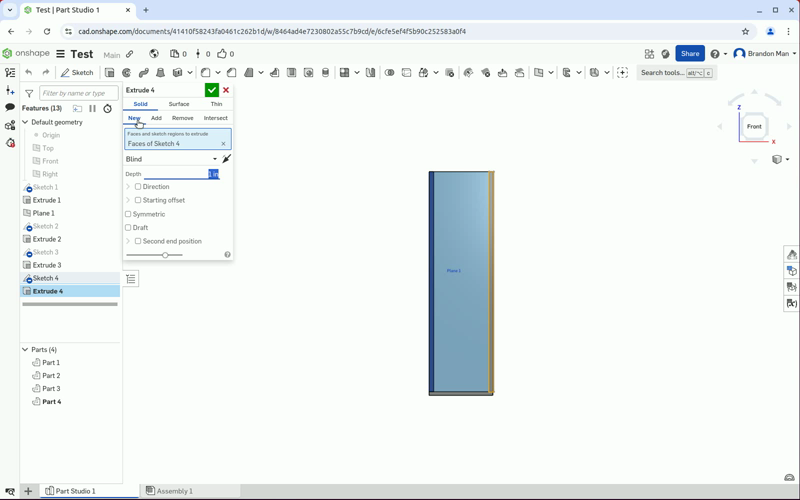
text(16.368)
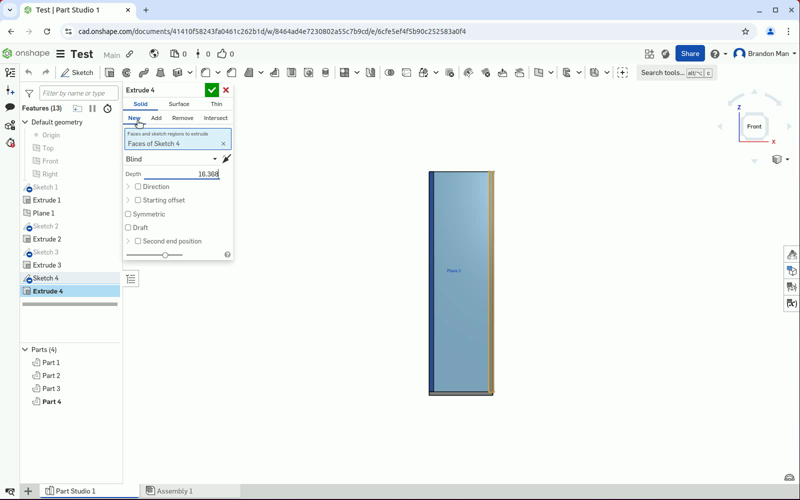
key(enter)
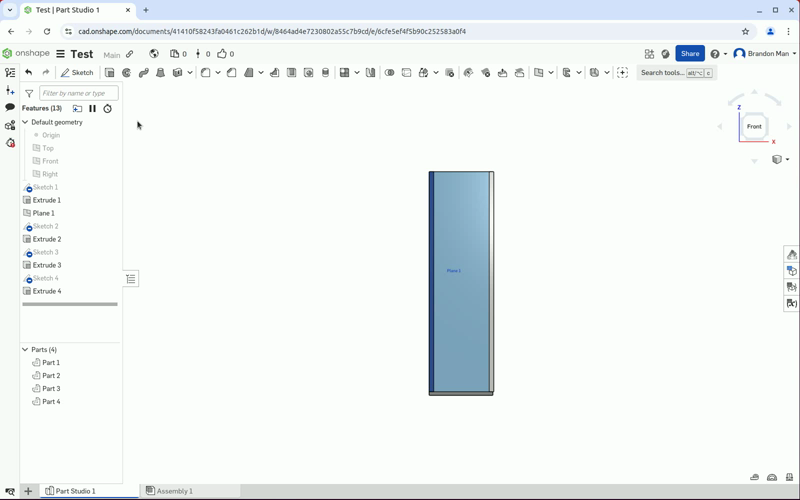
key(shift+h)
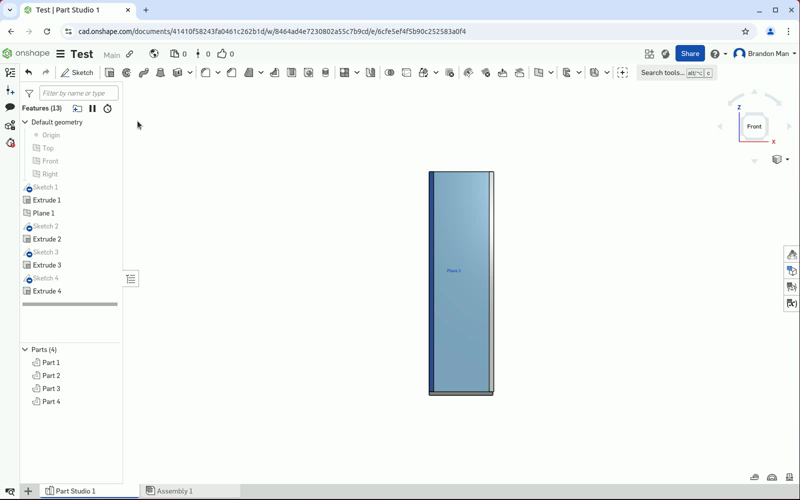
key(shift+h)
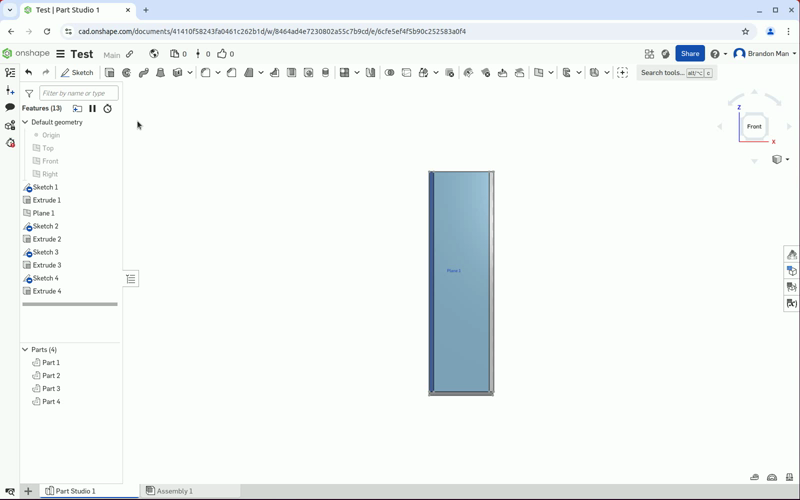
key(shift+7)
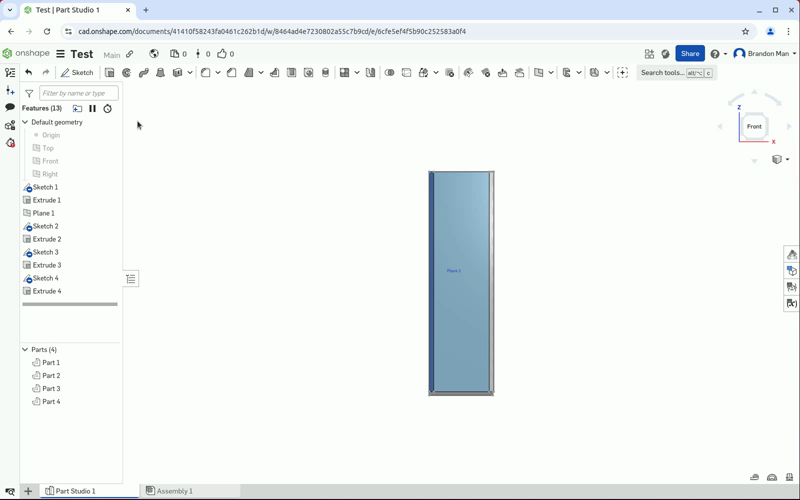
key(left, 2)
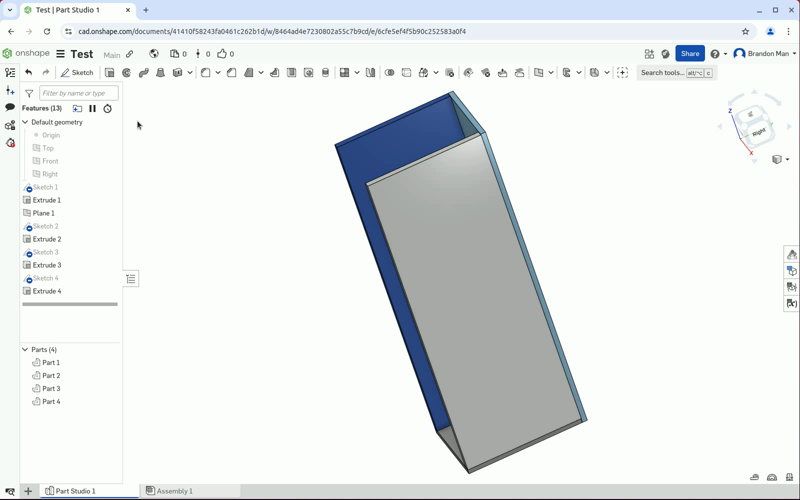
key(down, 2)
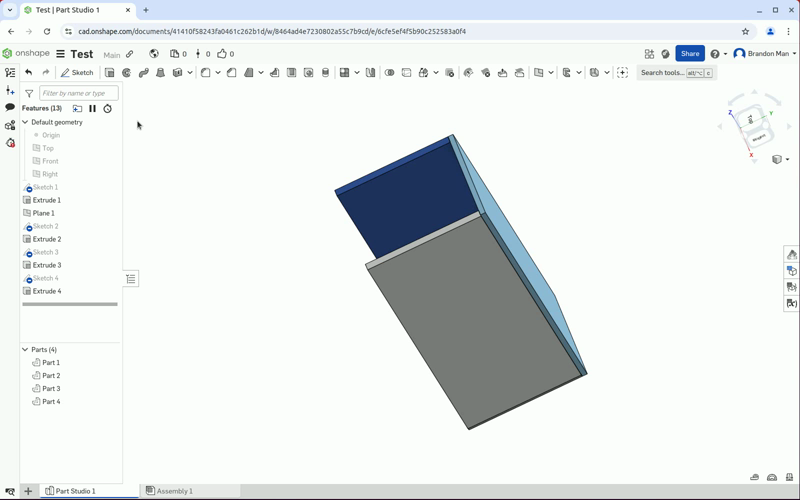
key(up, 2)
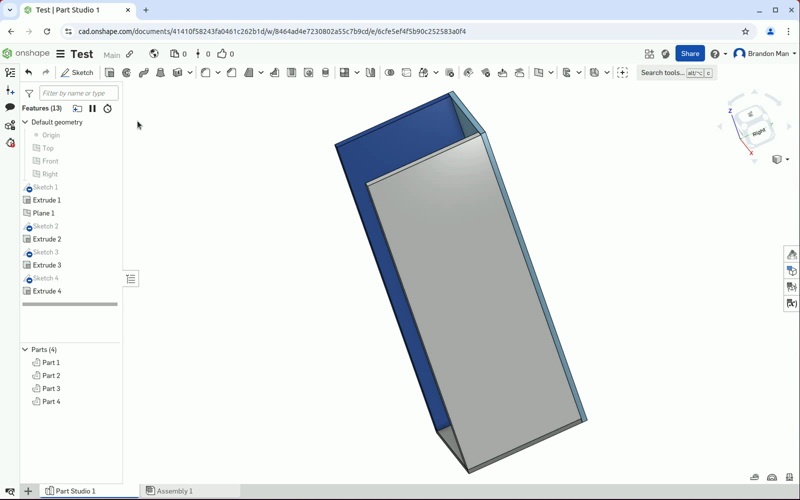
key(right, 2)
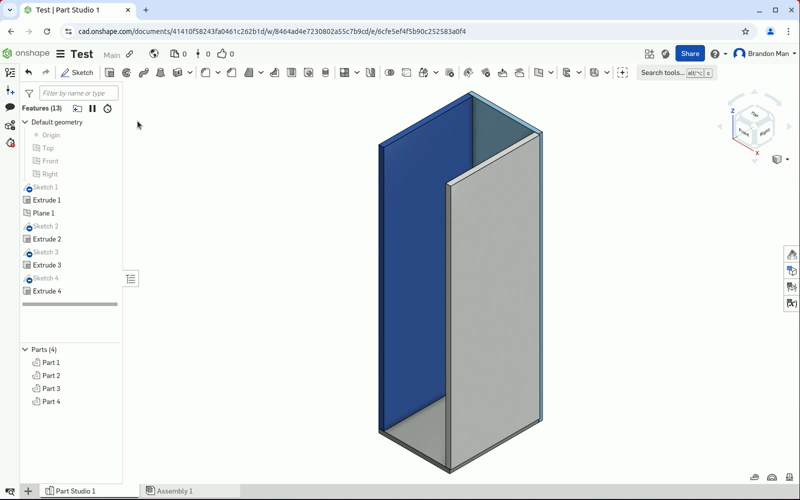
mouse_move(73, 189)
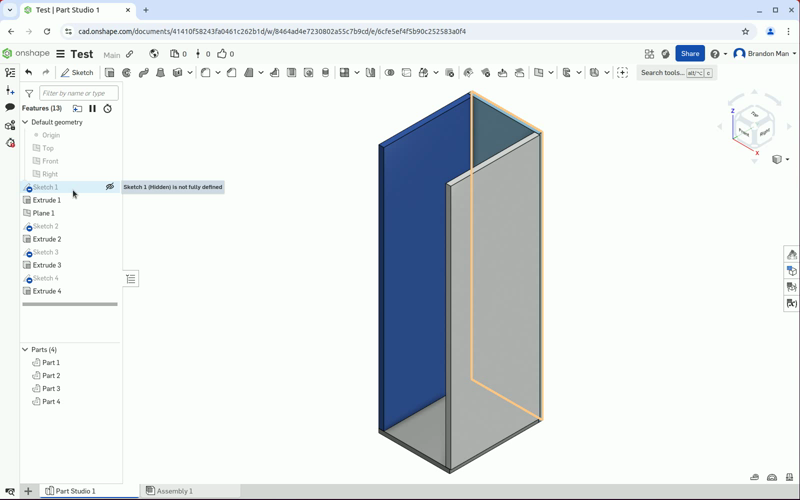
click(73, 189)